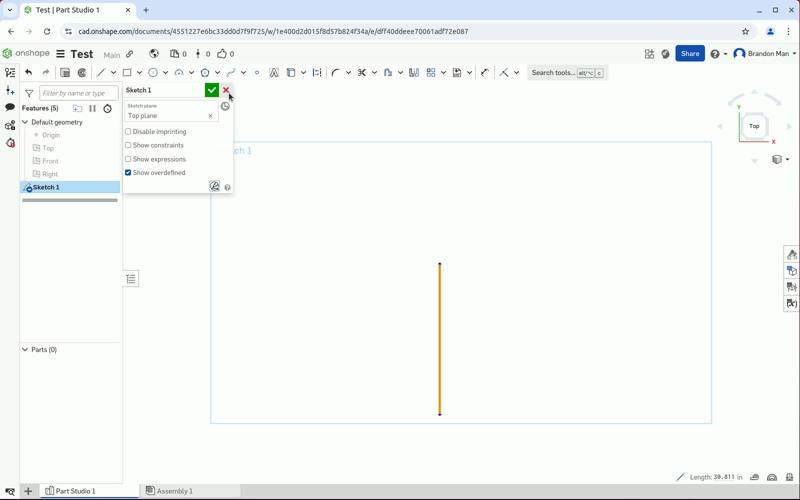
key(shift+h)
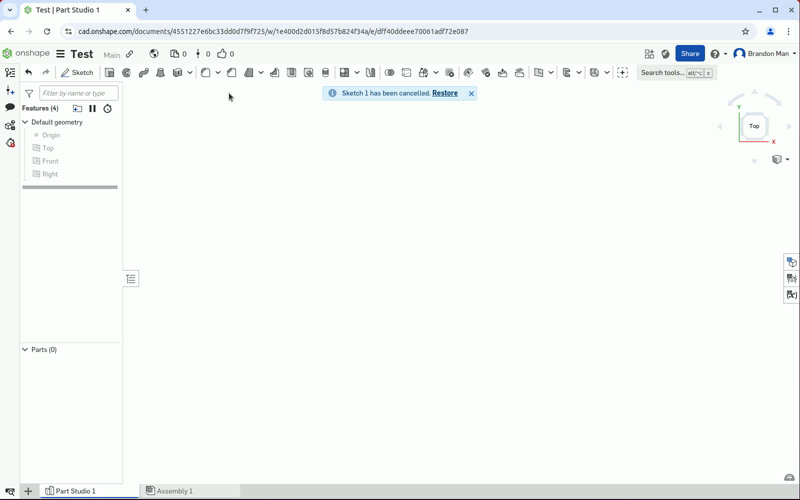
mouse_move(73, 352)
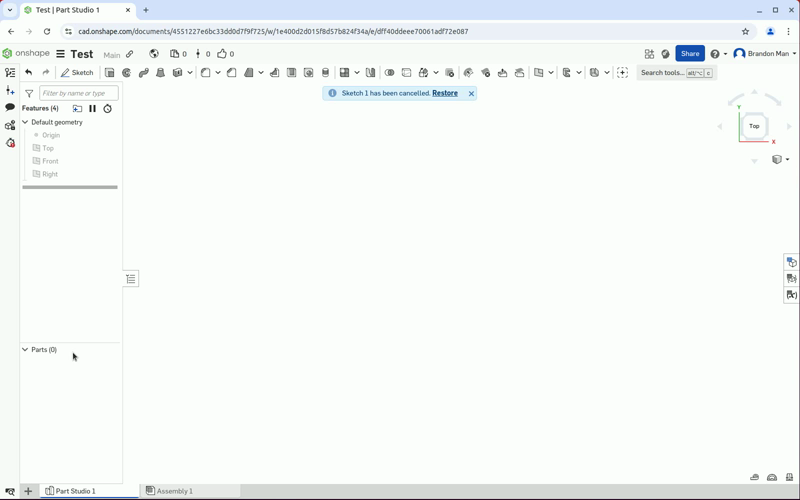
key(y)
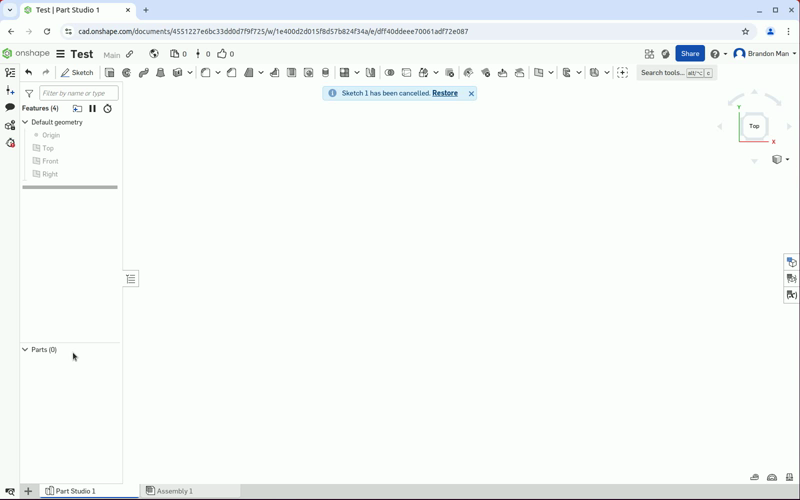
key(shift+p)
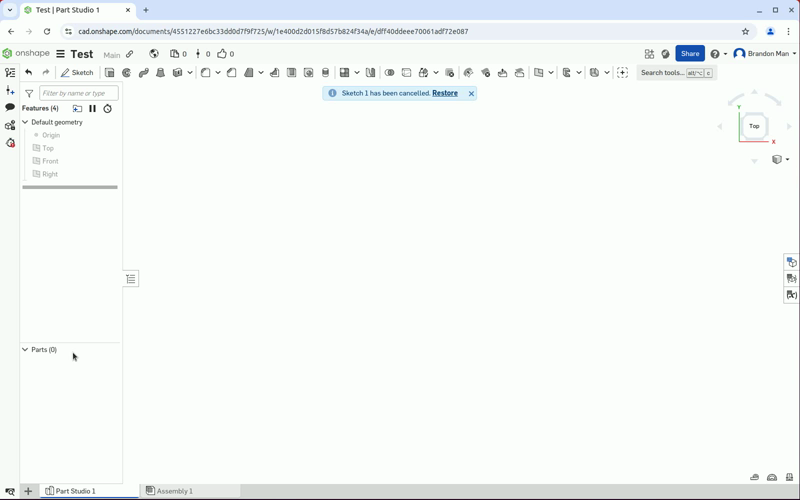
key(space)
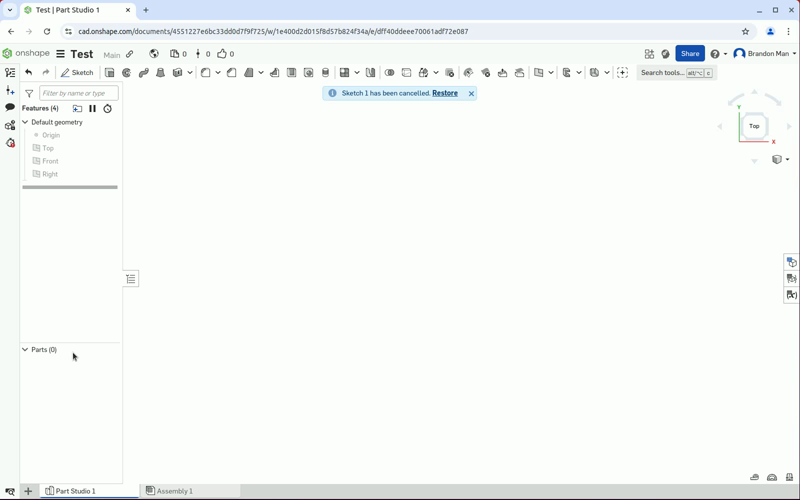
key_down(shift)
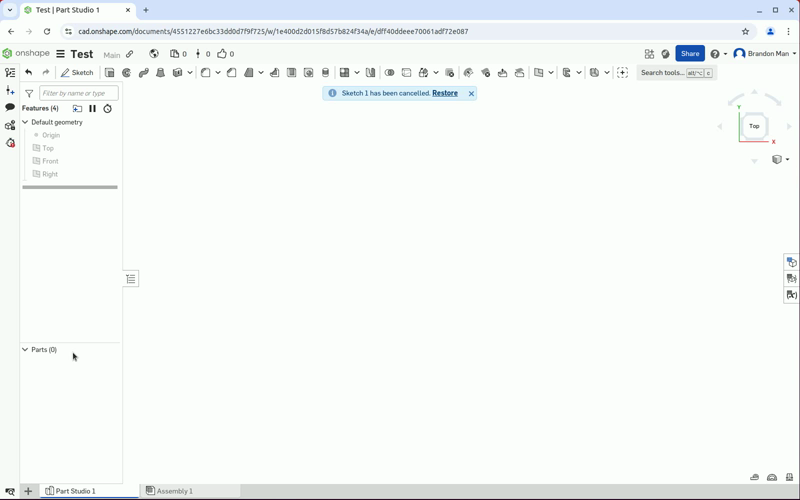
key(up)
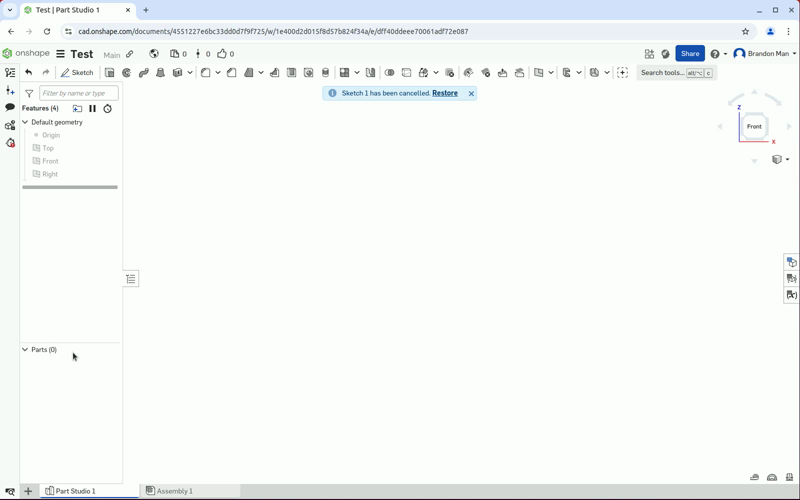
key_up(shift)
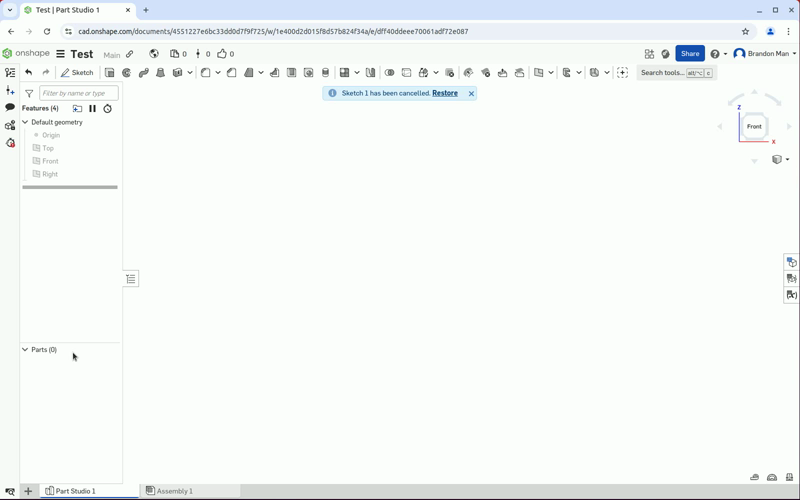
mouse_move(73, 352)
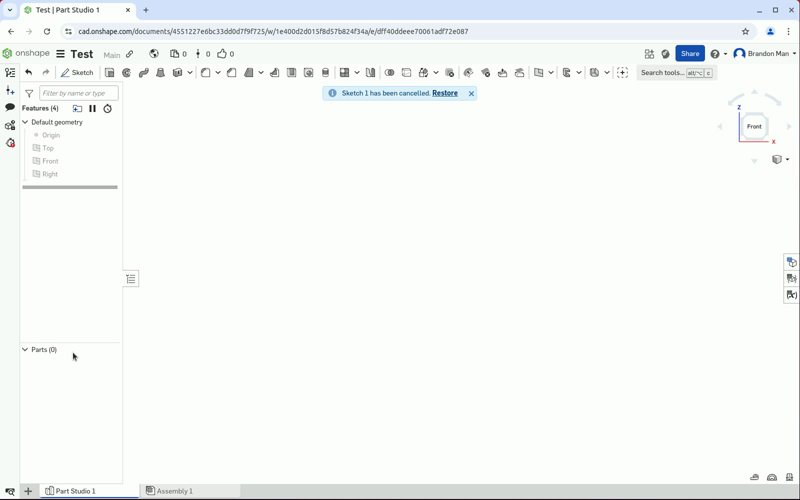
key(shift+y)
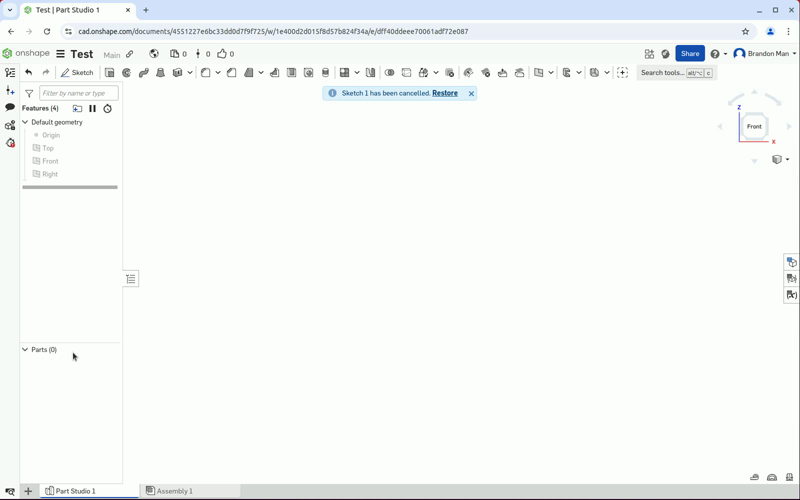
key(shift+s)
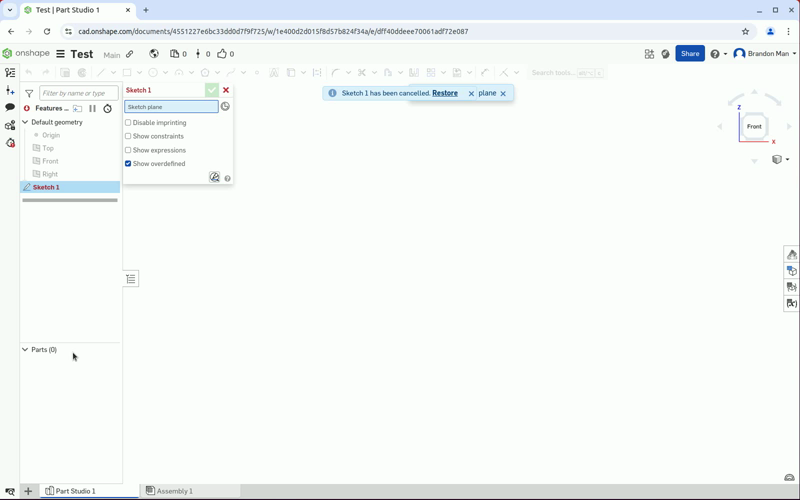
mouse_move(73, 163)
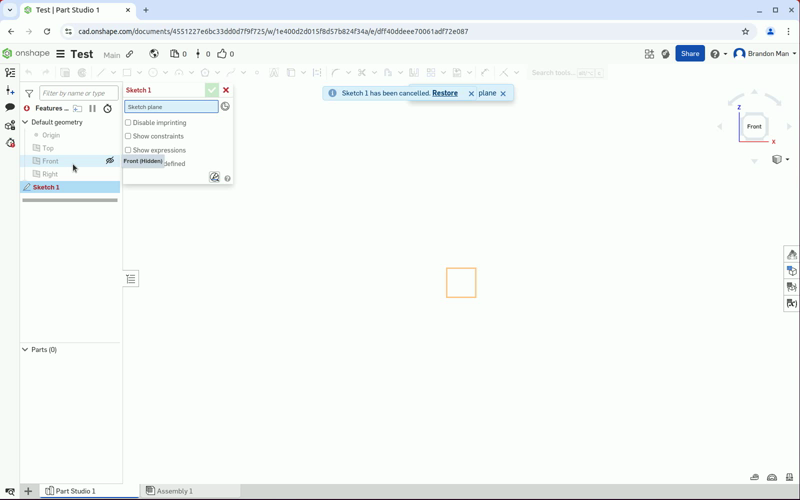
click(73, 163)
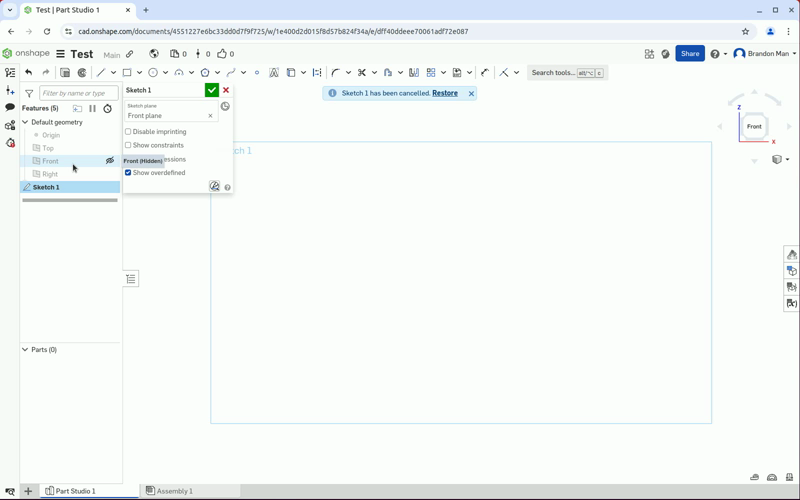
mouse_move(73, 352)
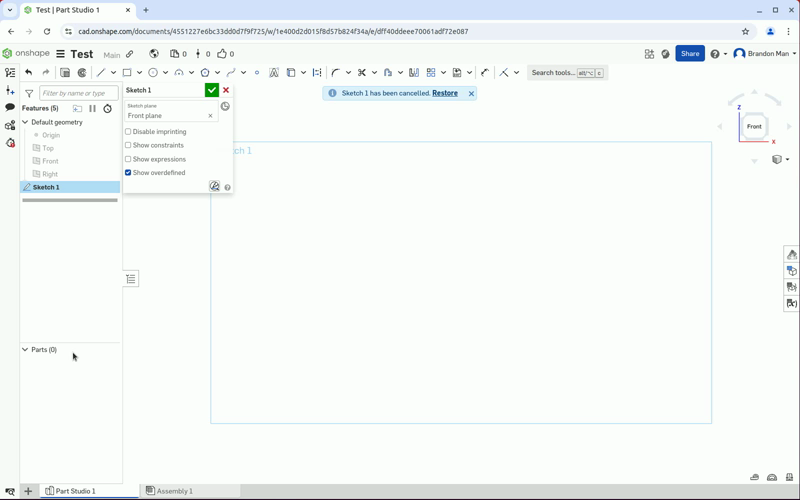
key(y)
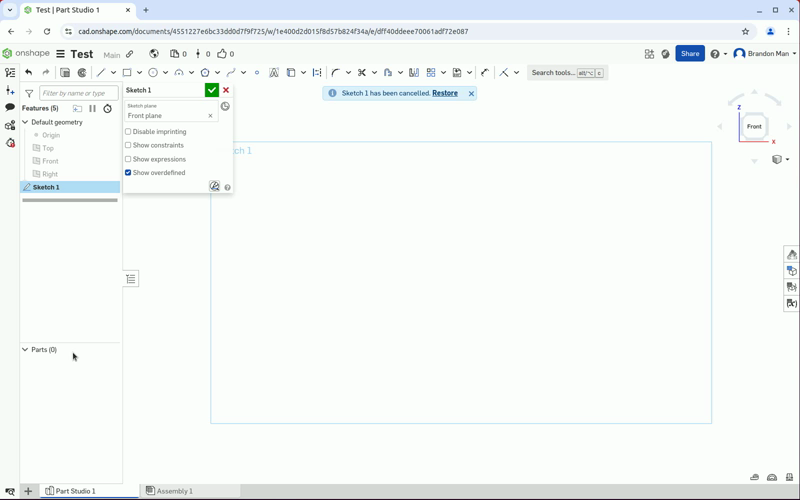
key(l)
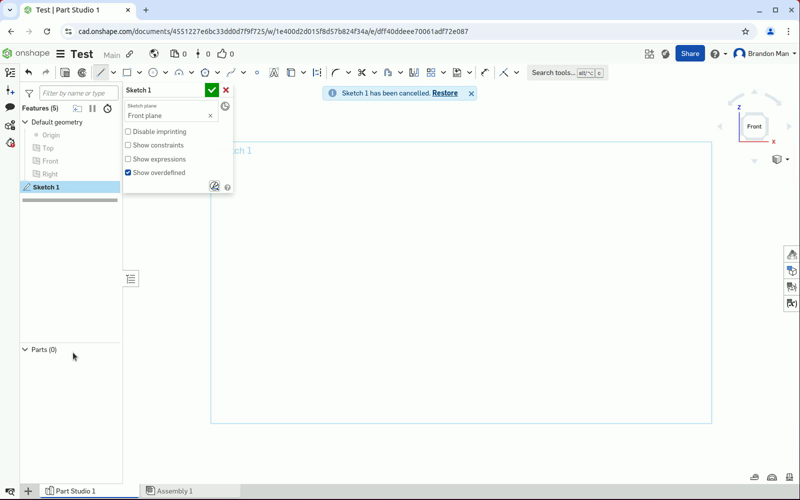
key_down(shift)
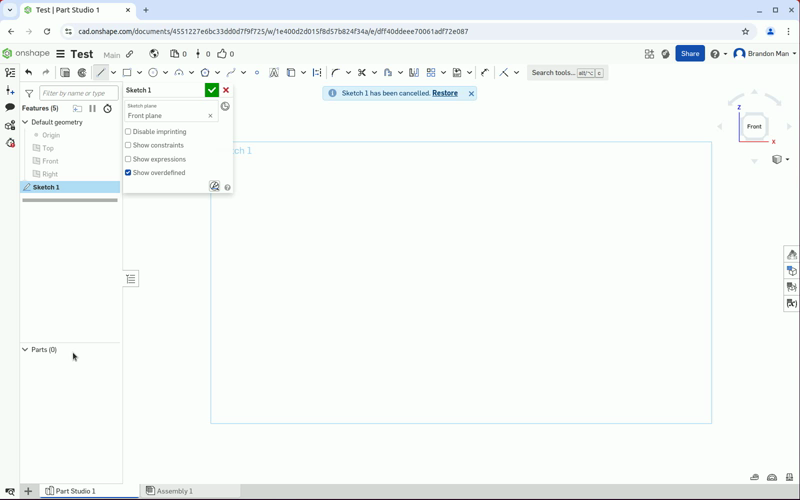
mouse_move(460, 282)
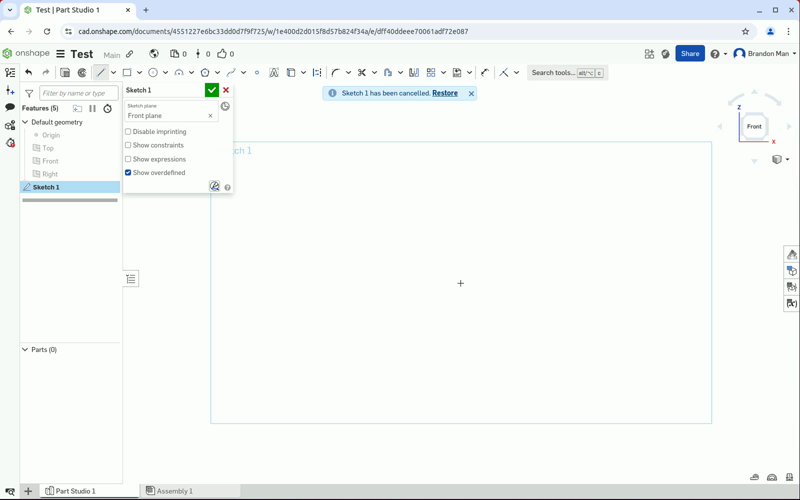
click(460, 282)
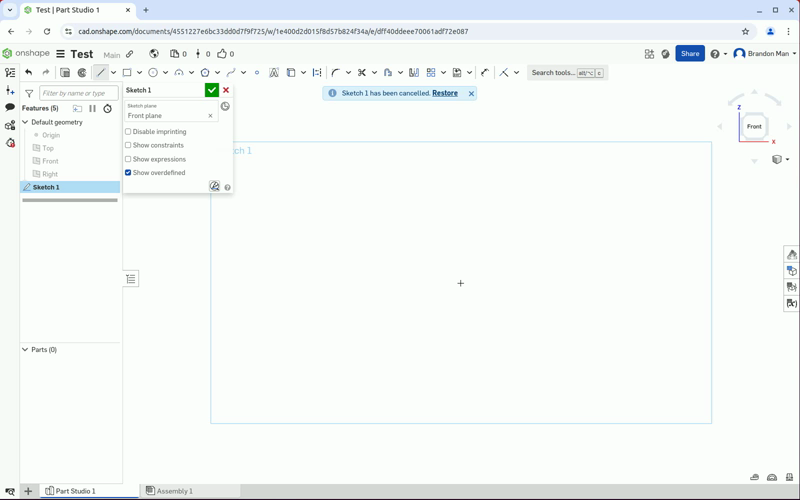
key_up(shift)
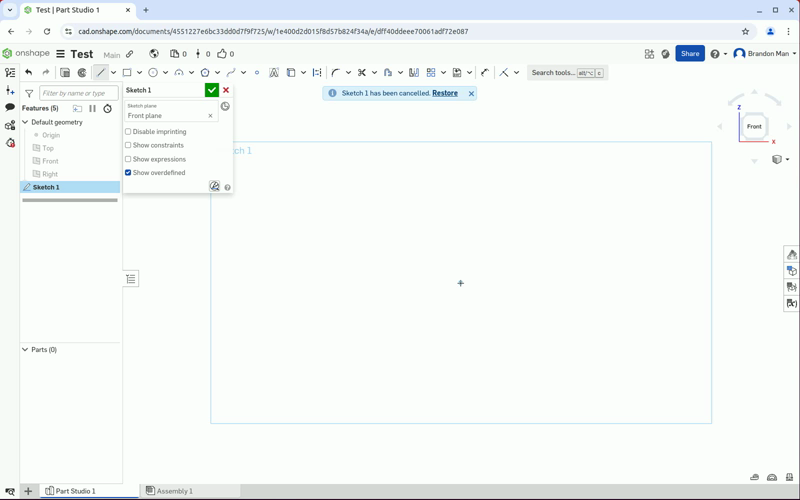
key_down(shift)
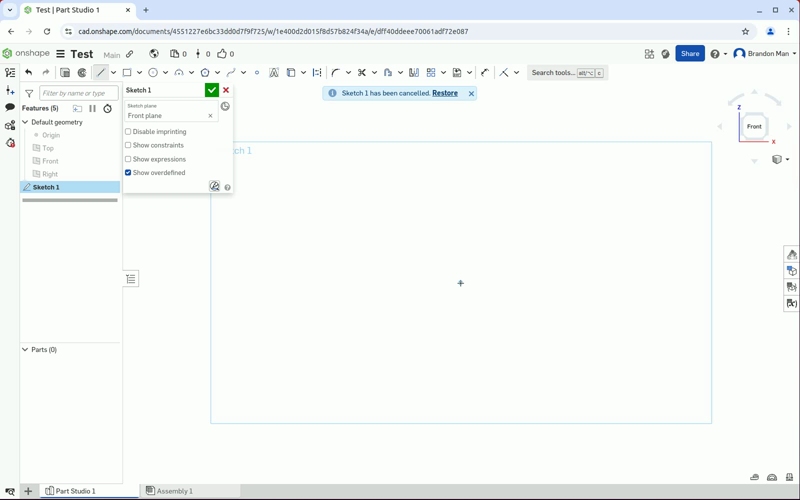
mouse_move(573, 282)
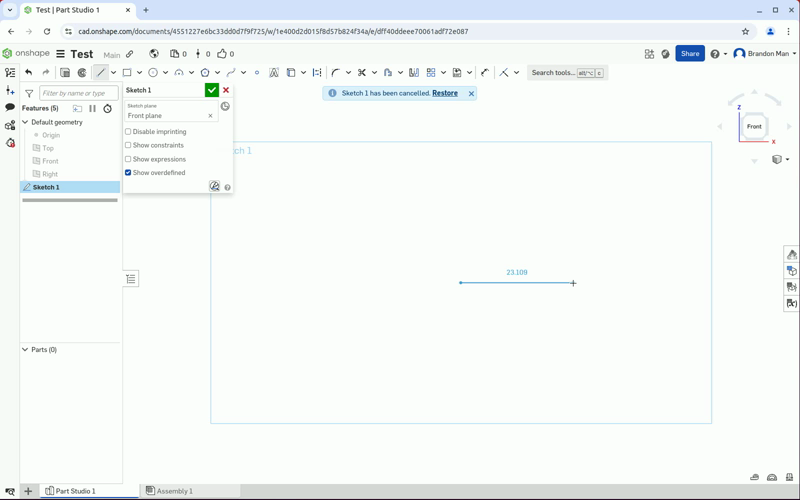
click(573, 282)
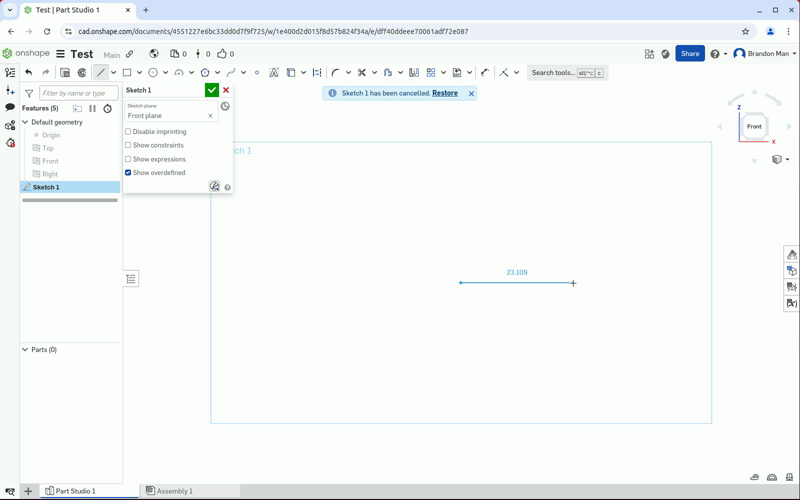
key_up(shift)
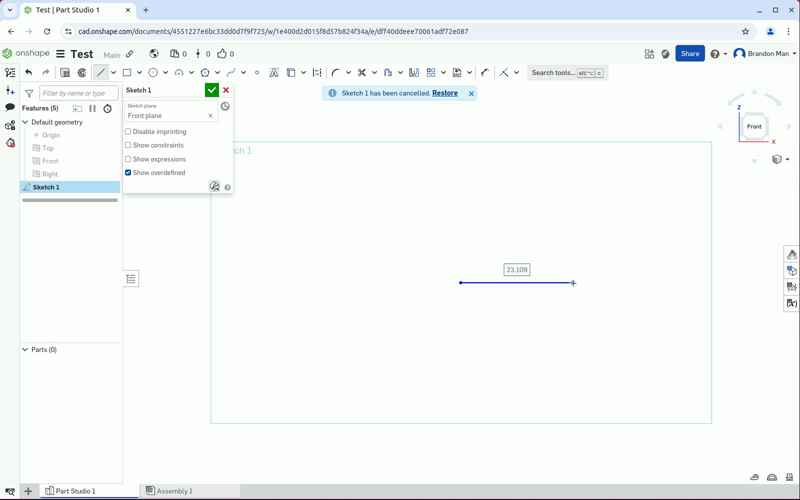
key_down(shift)
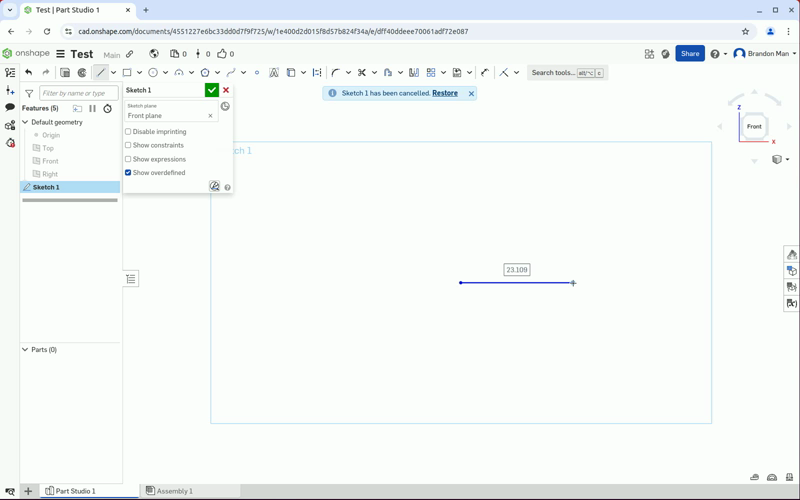
mouse_move(589, 282)
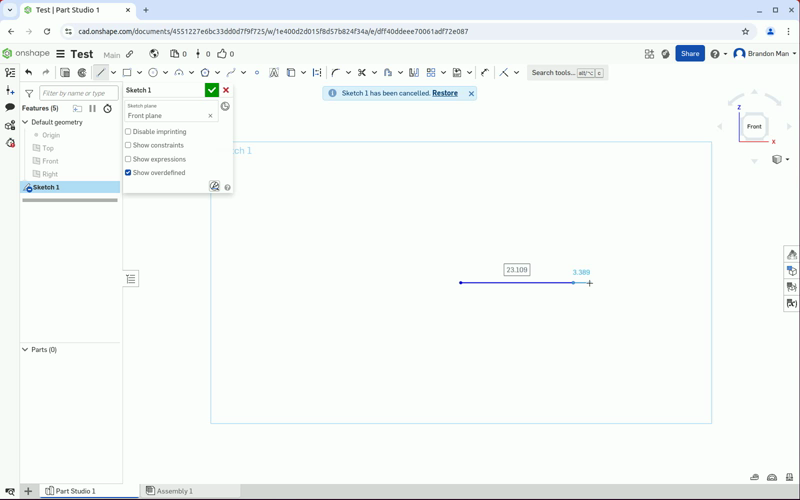
mouse_move(573, 245)
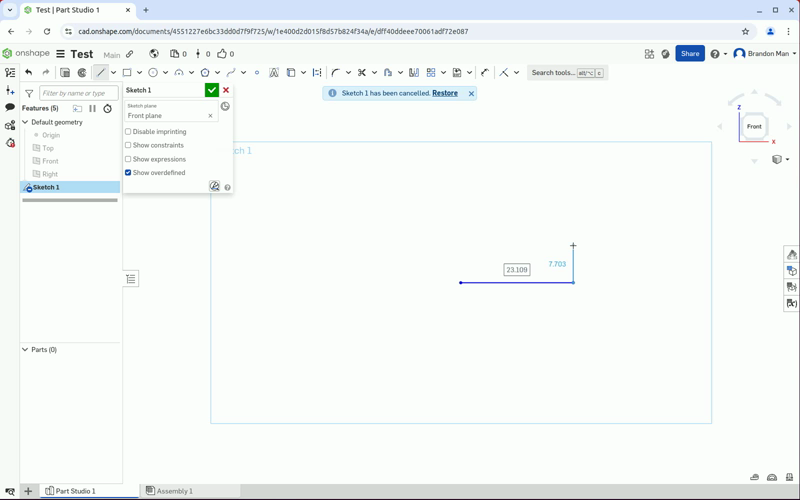
click(573, 245)
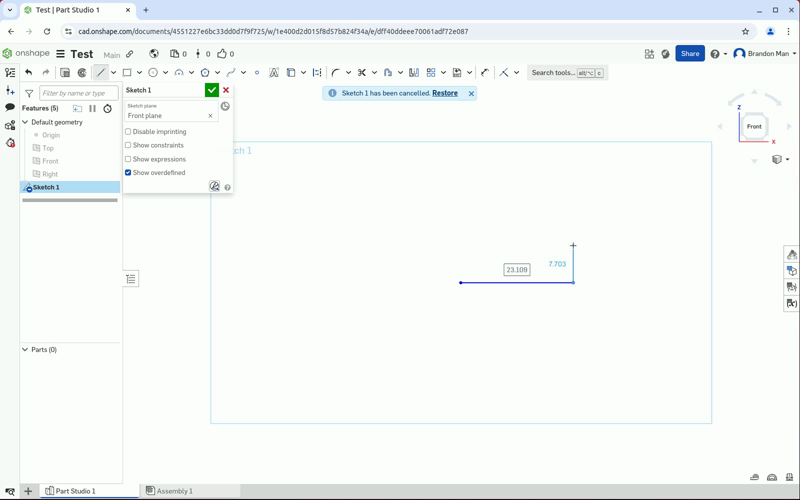
key_up(shift)
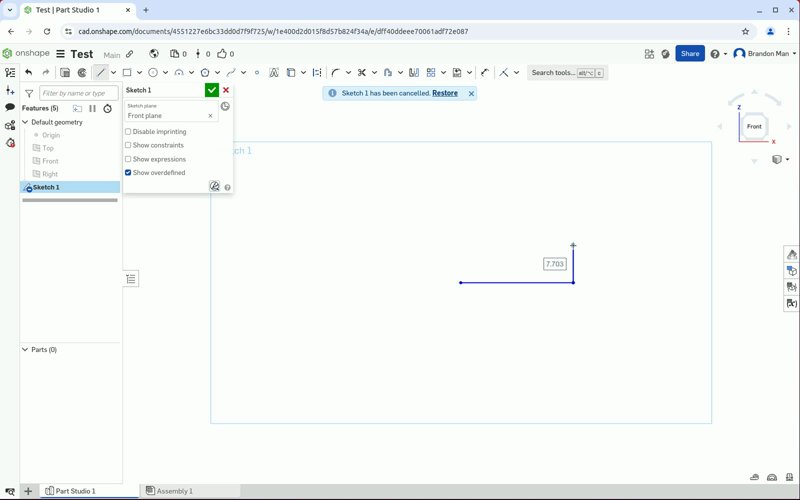
key_down(shift)
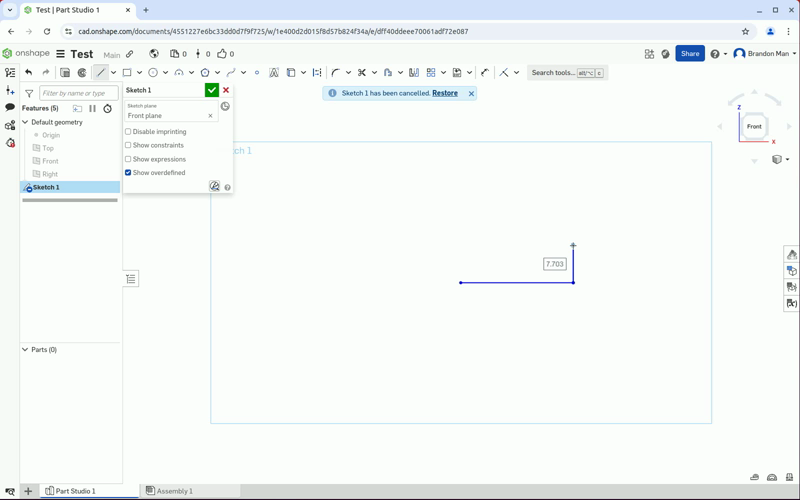
mouse_move(479, 245)
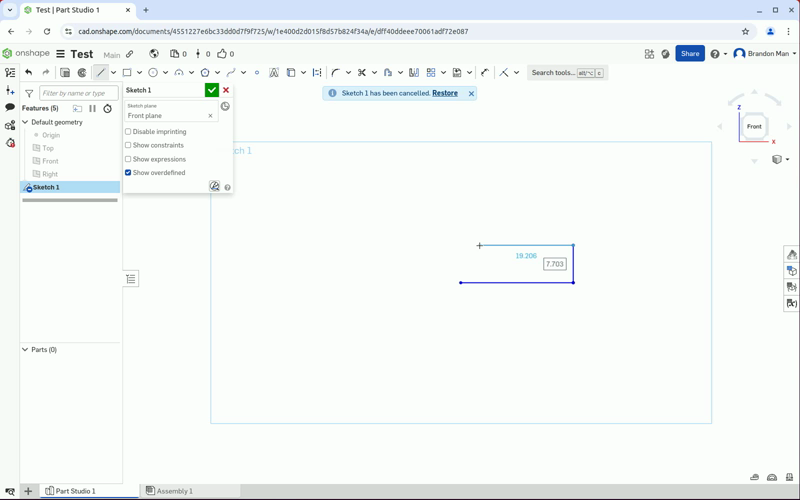
click(479, 245)
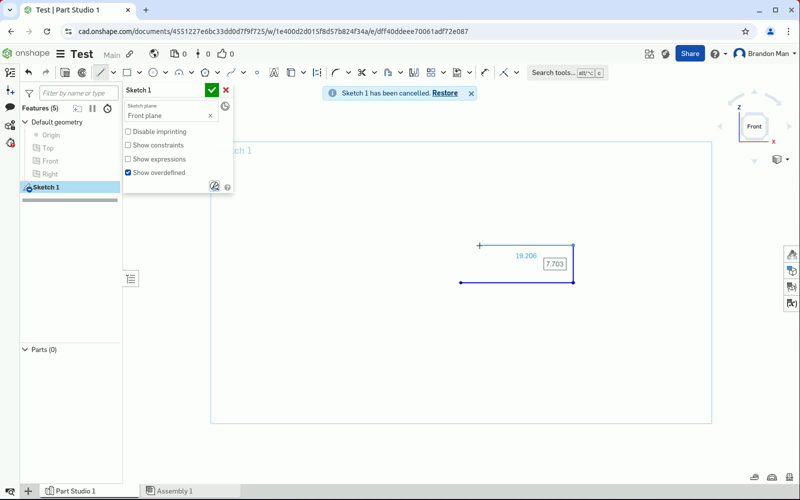
key_up(shift)
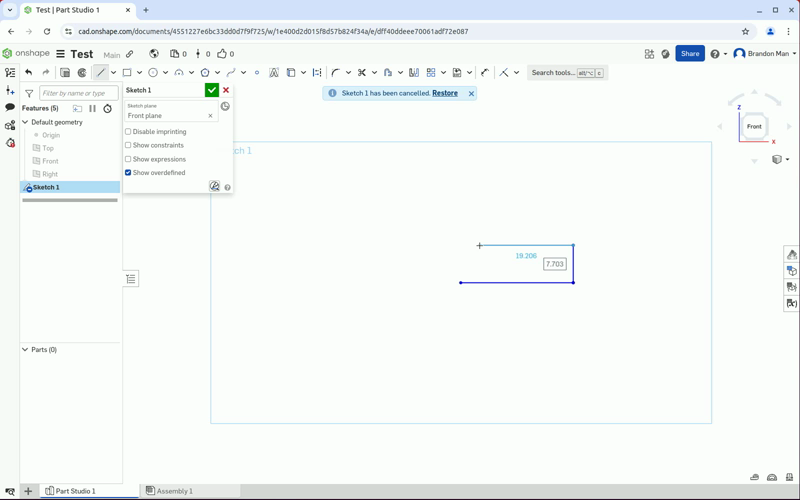
key_down(shift)
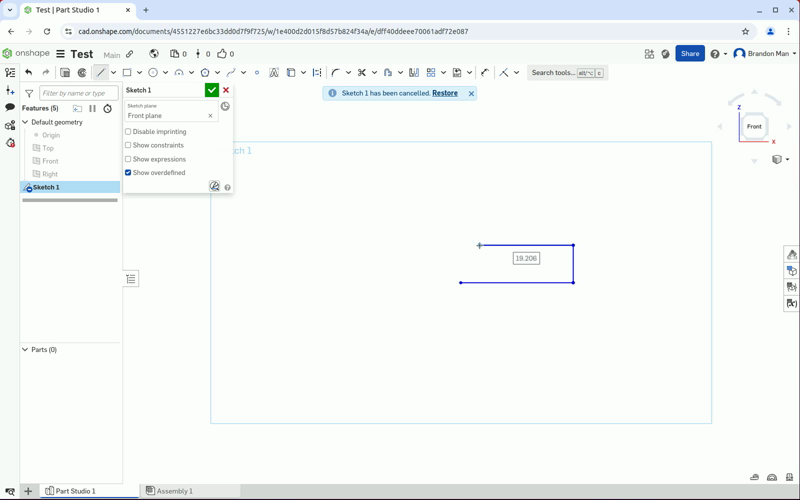
mouse_move(509, 245)
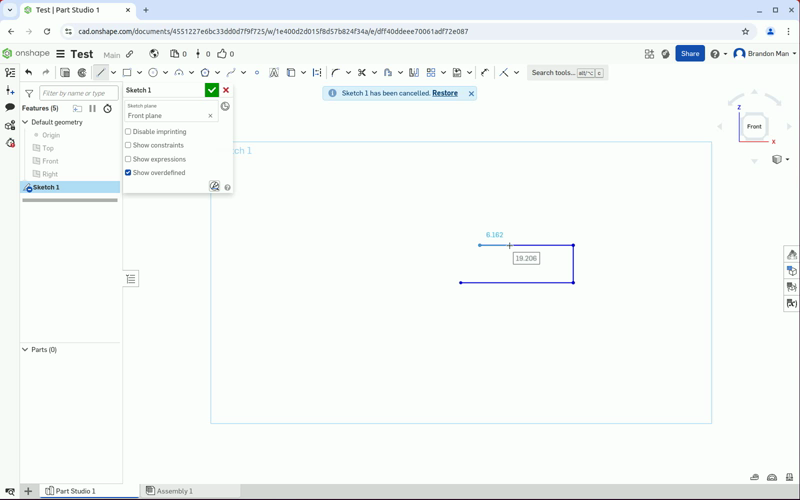
mouse_move(479, 208)
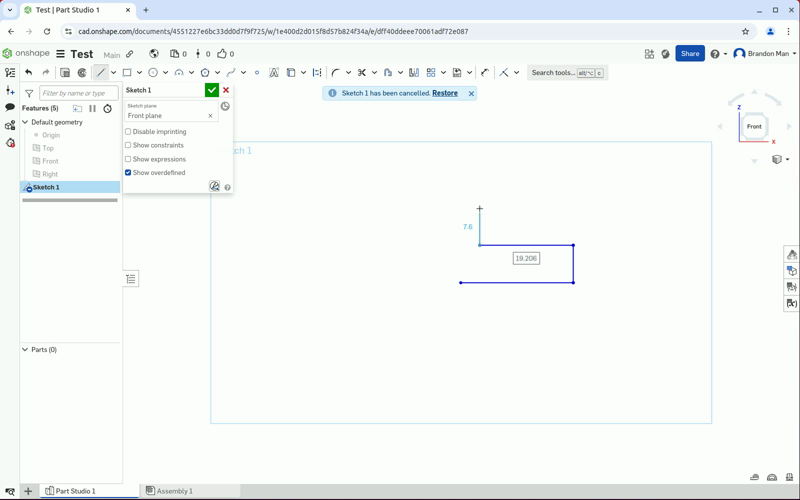
click(479, 208)
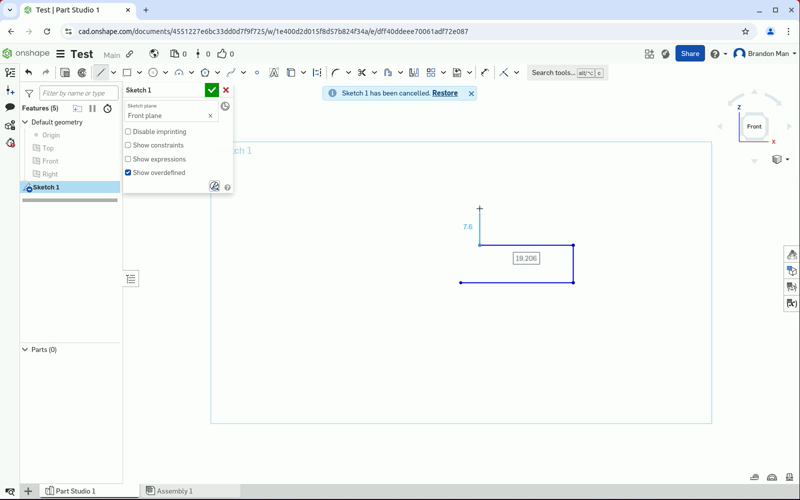
key_up(shift)
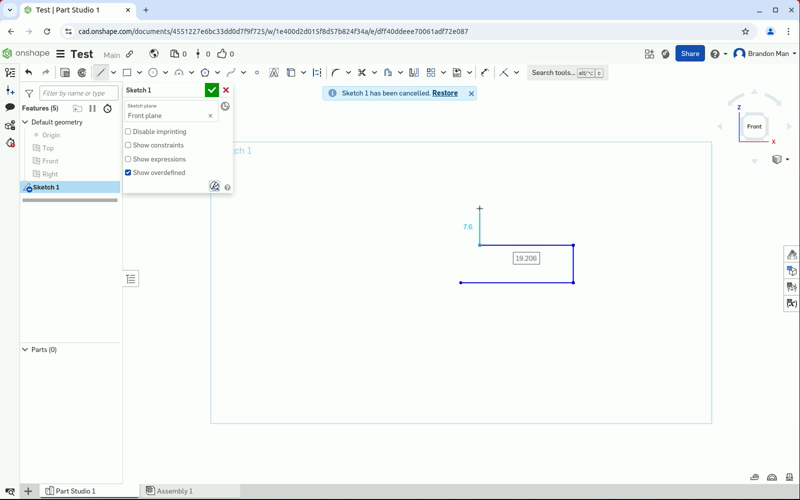
key_down(shift)
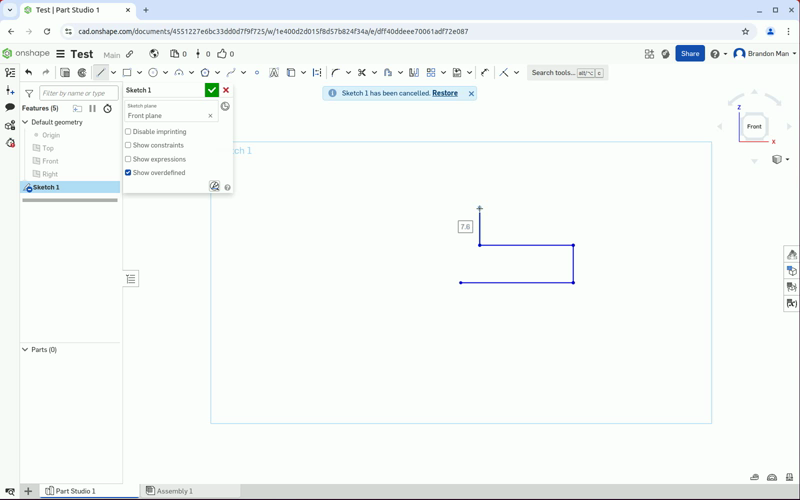
mouse_move(509, 208)
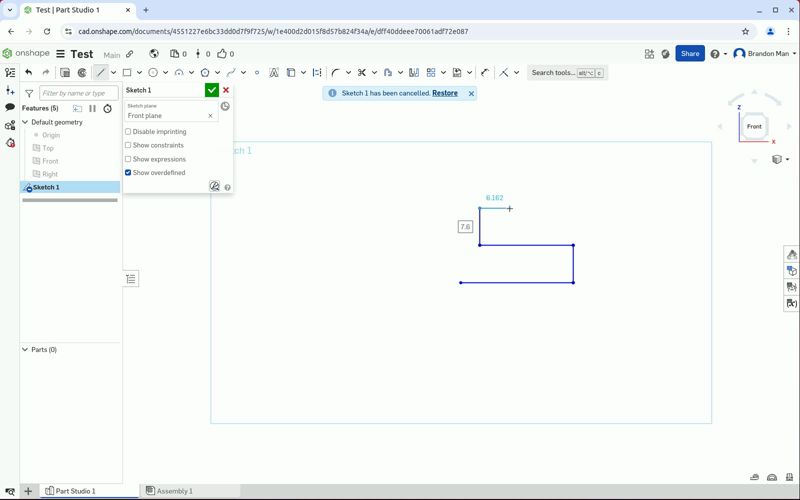
mouse_move(460, 208)
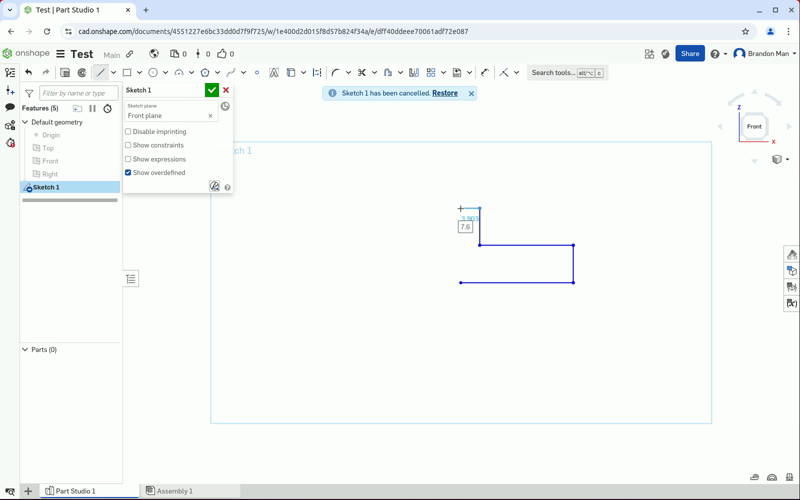
click(460, 208)
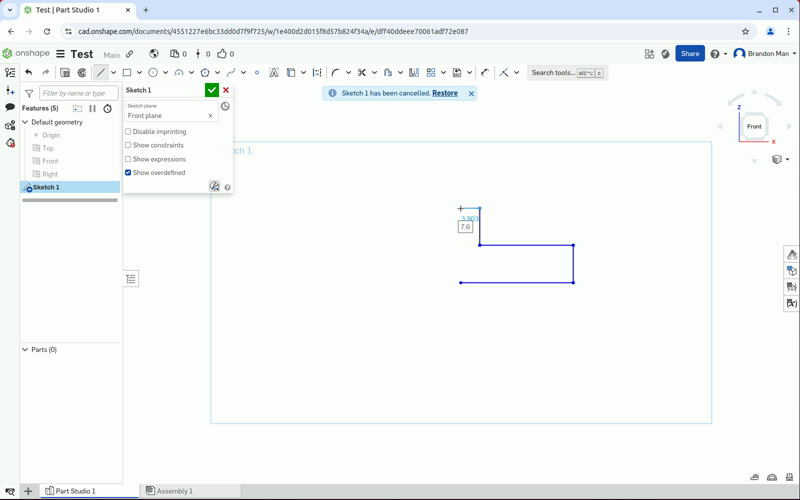
key_up(shift)
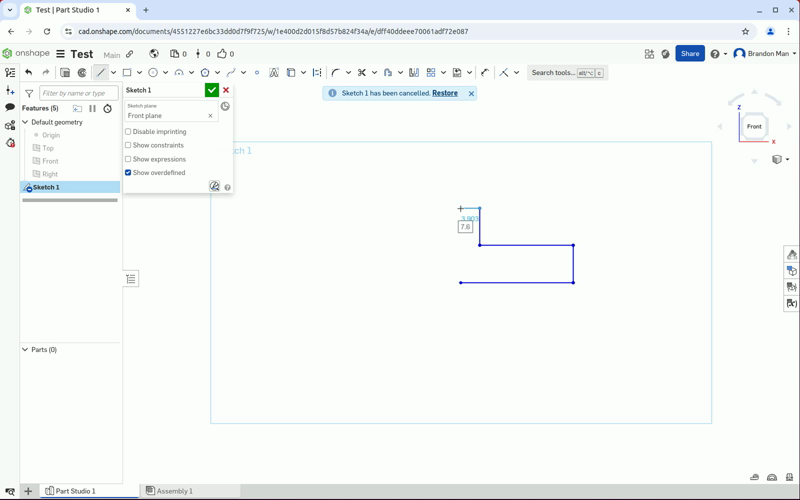
key_down(shift)
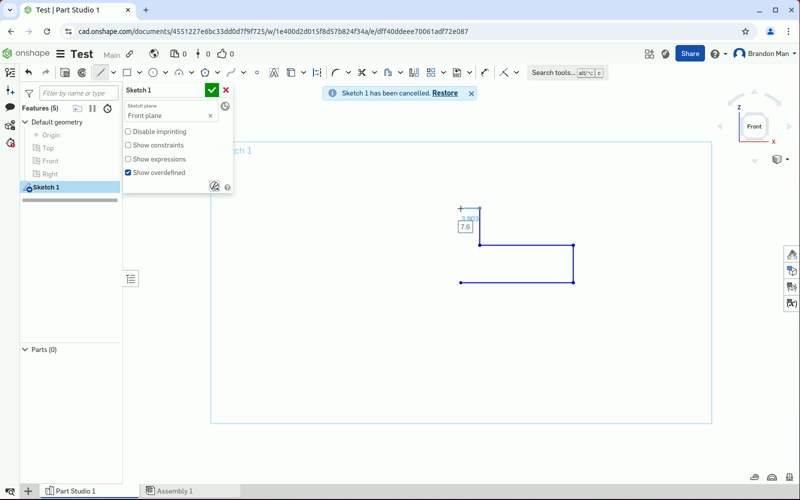
mouse_move(460, 282)
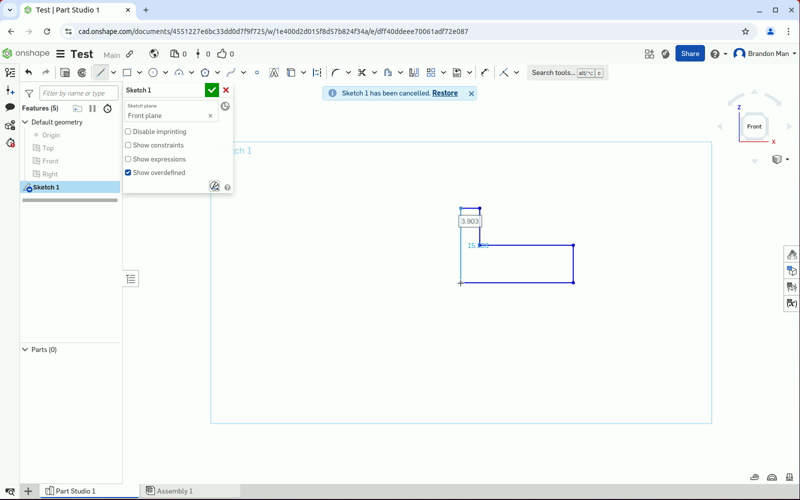
key_up(shift)
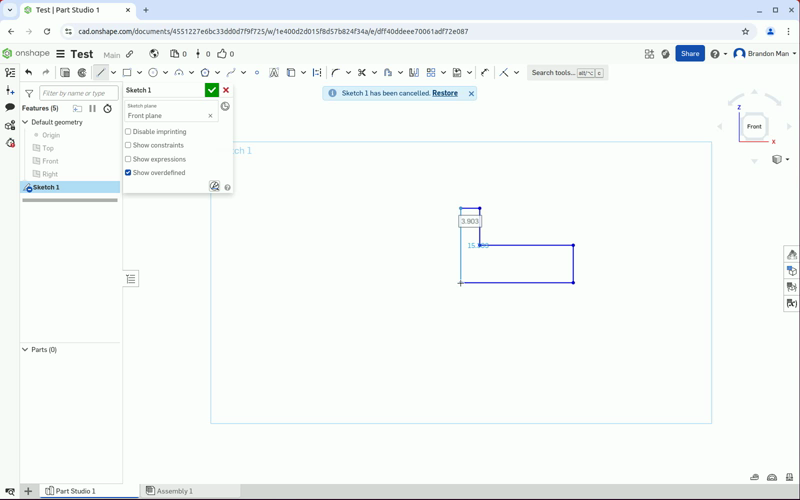
click(460, 282)
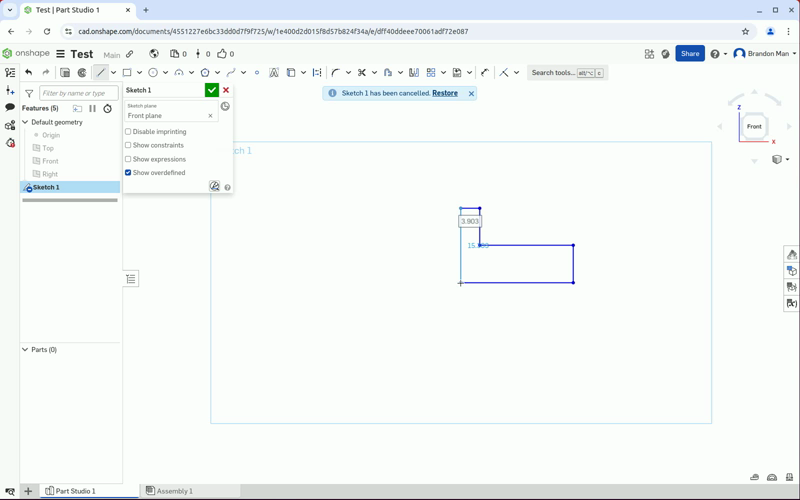
key(esc)
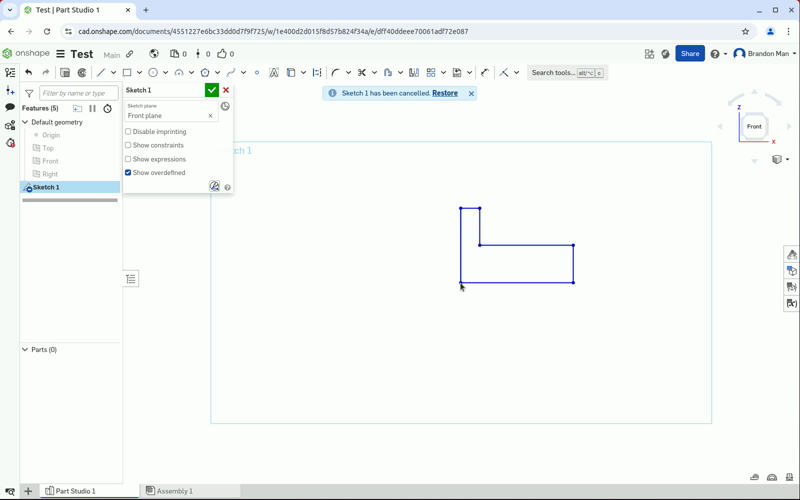
mouse_move(512, 276)
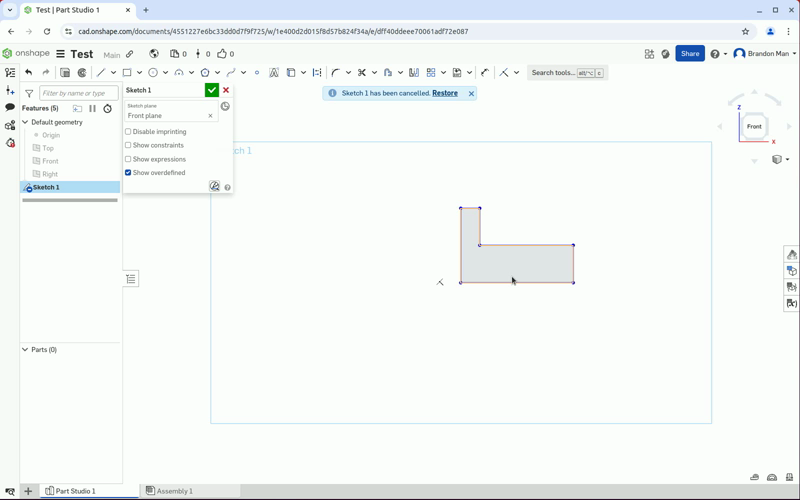
click(512, 276)
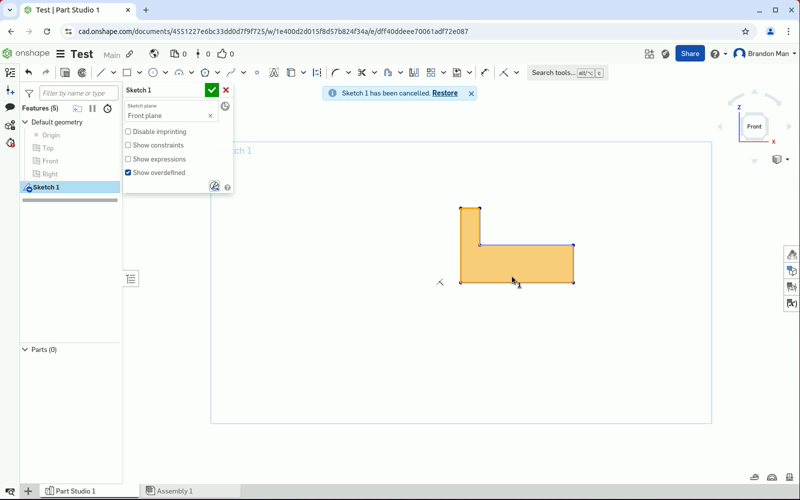
mouse_move(73, 352)
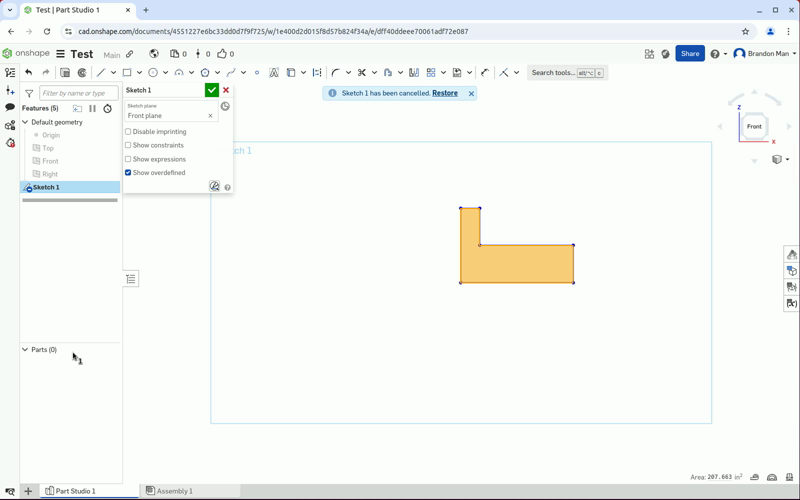
key(shift+y)
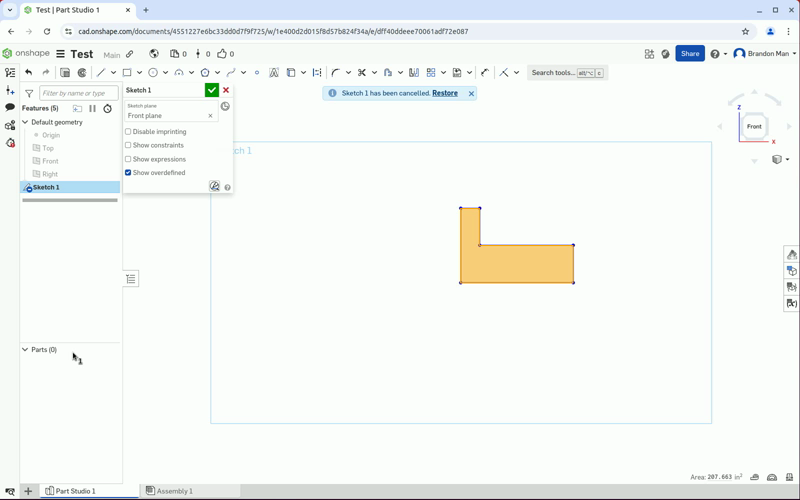
key(shift+e)
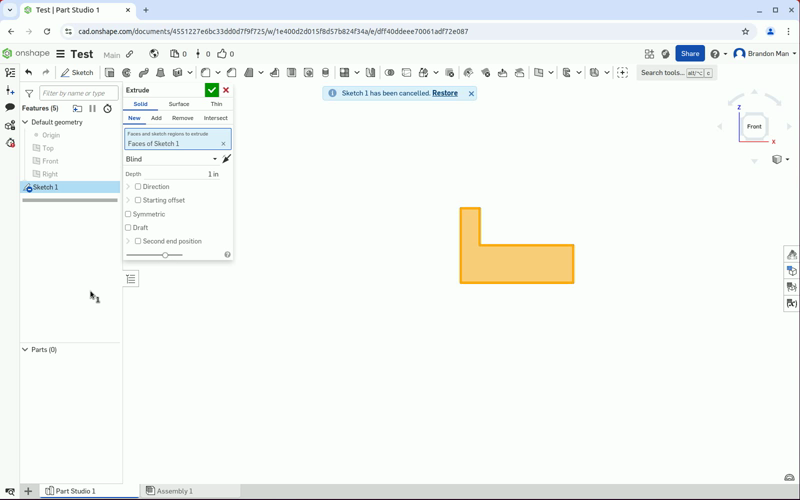
mouse_move(143, 106)
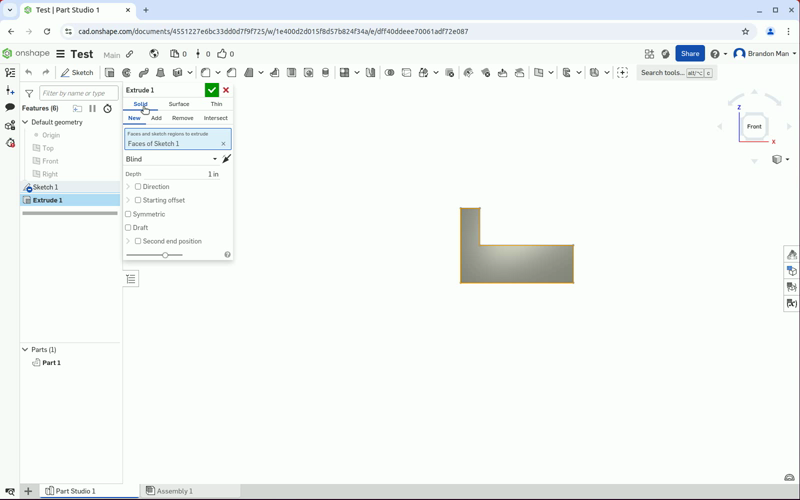
click(143, 106)
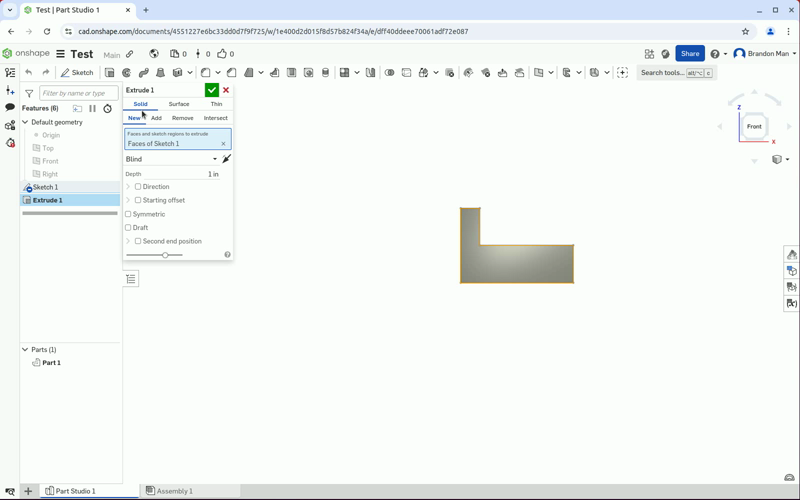
mouse_move(137, 120)
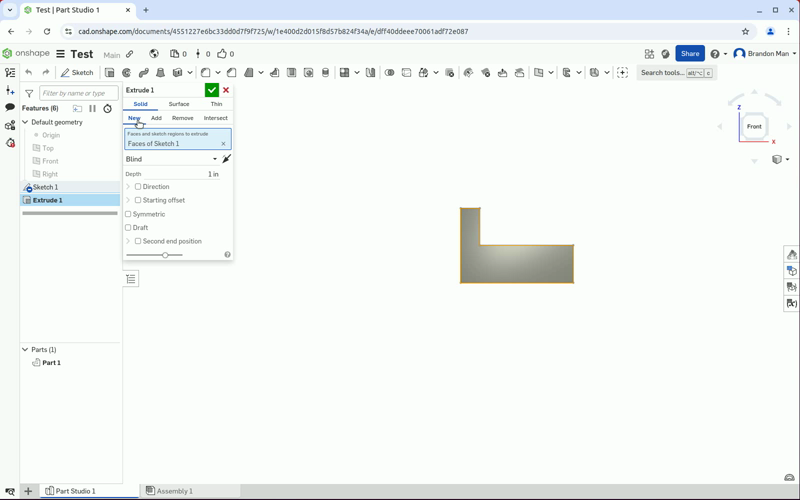
click(137, 120)
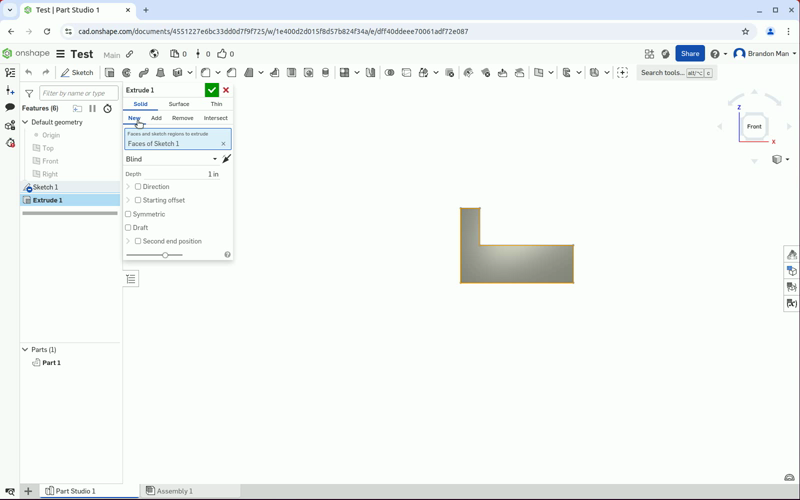
key(tab, 4)
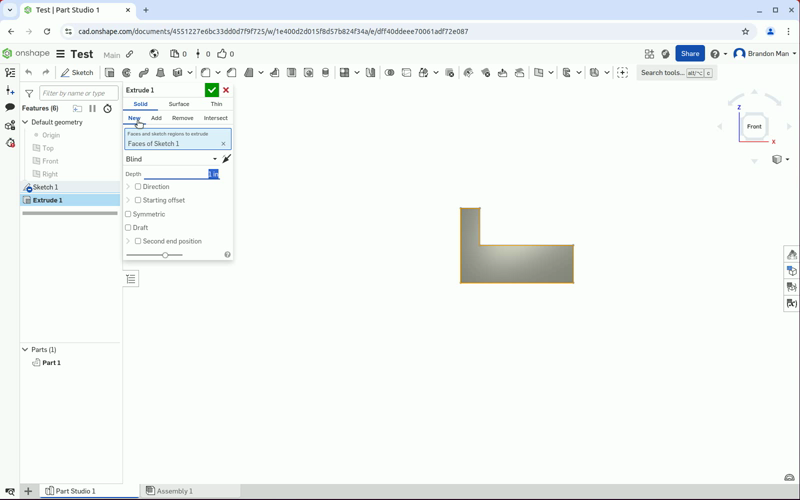
text(15.405)
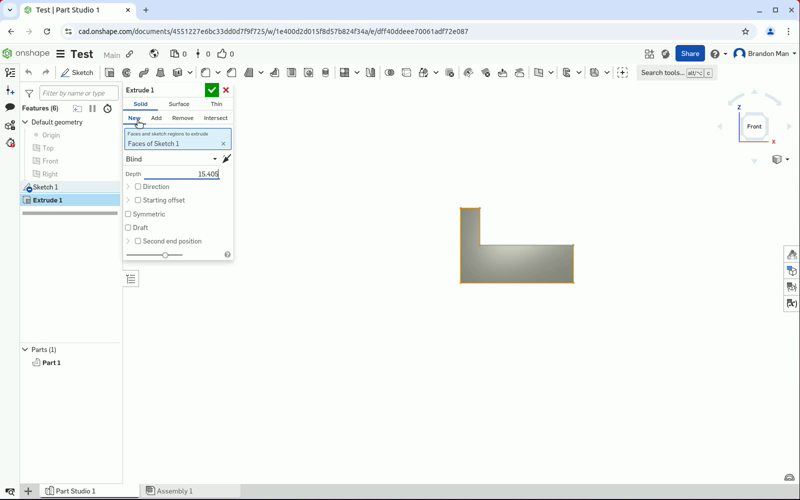
key(enter)
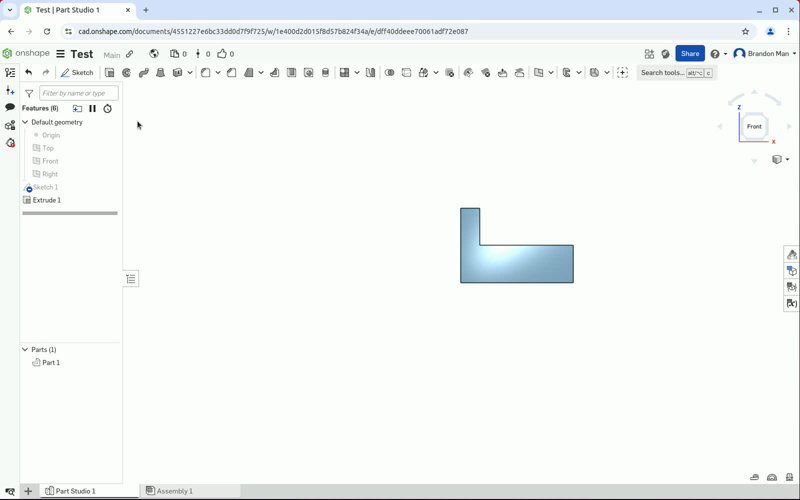
key(shift+h)
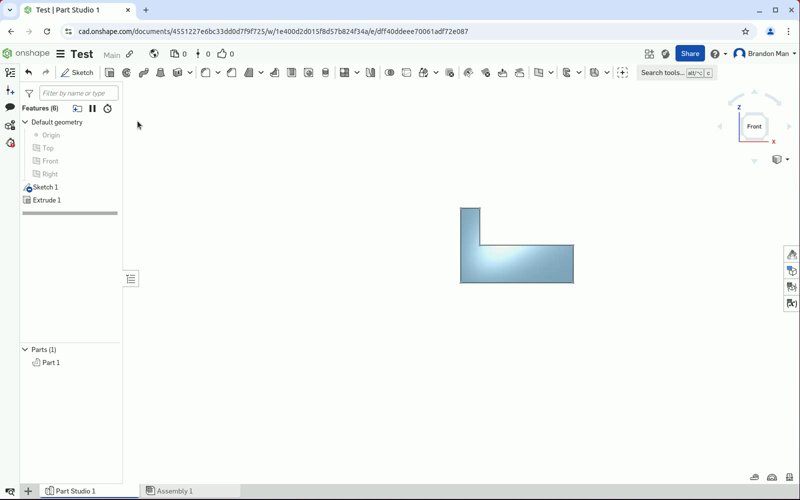
key(shift+h)
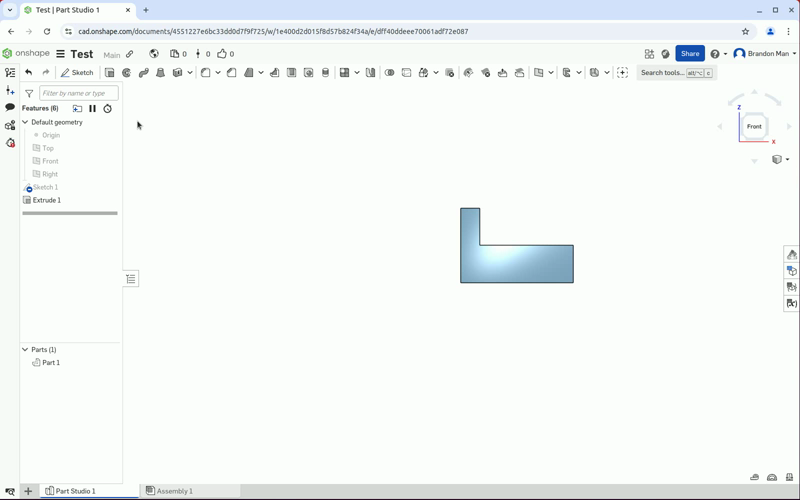
mouse_move(73, 189)
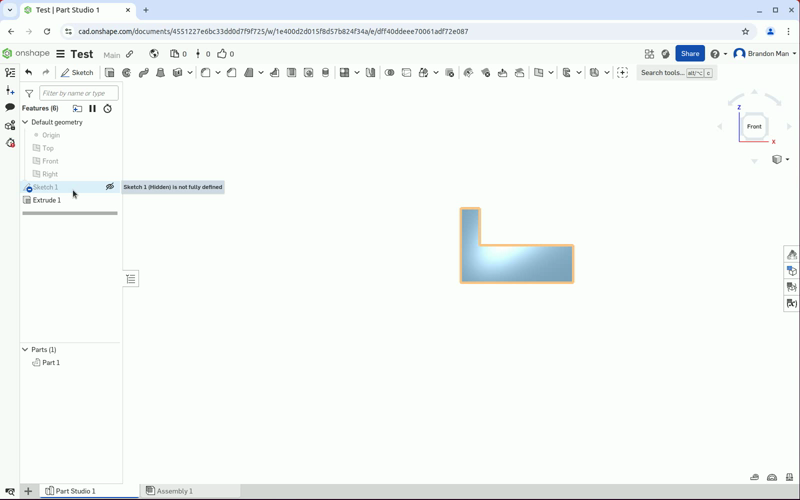
click(73, 189)
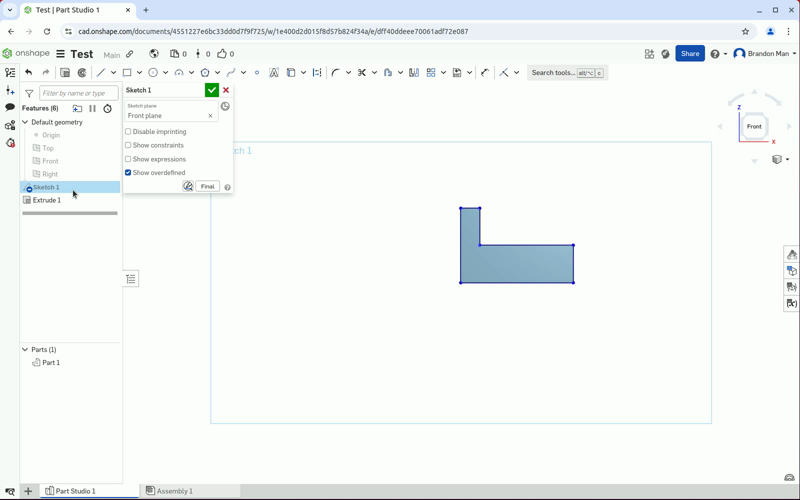
mouse_move(229, 92)
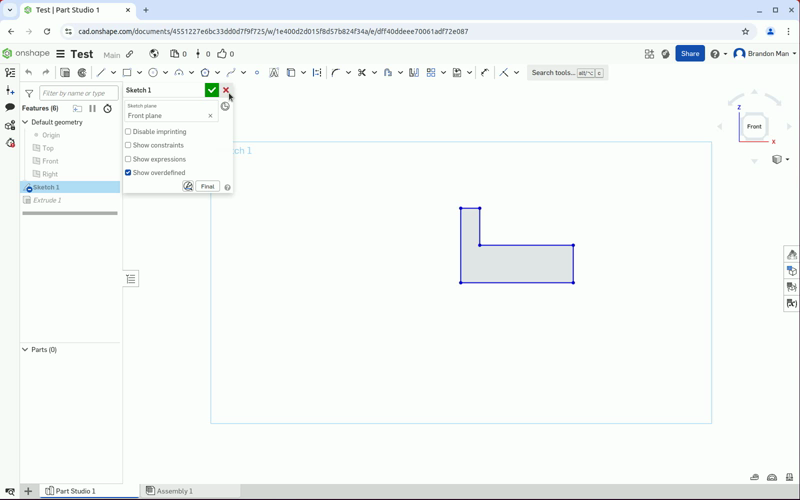
click(229, 92)
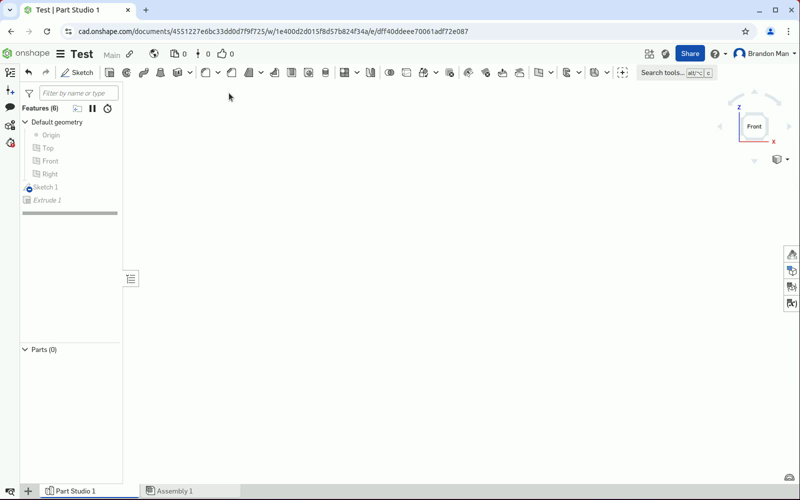
mouse_move(73, 352)
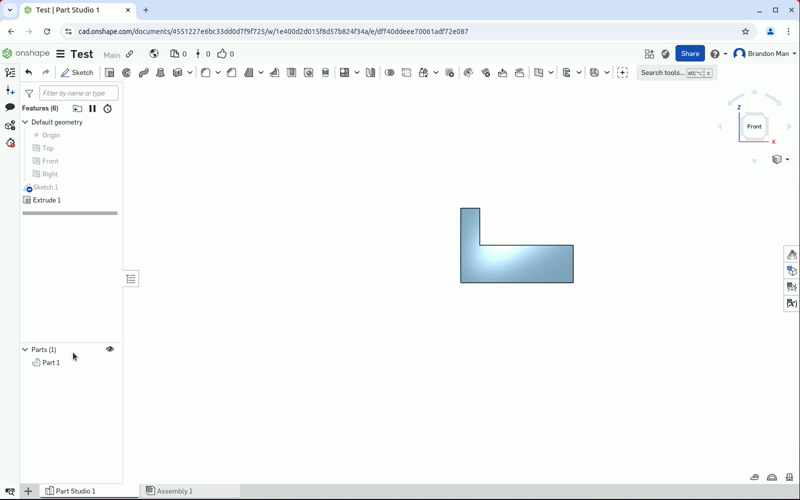
key(y)
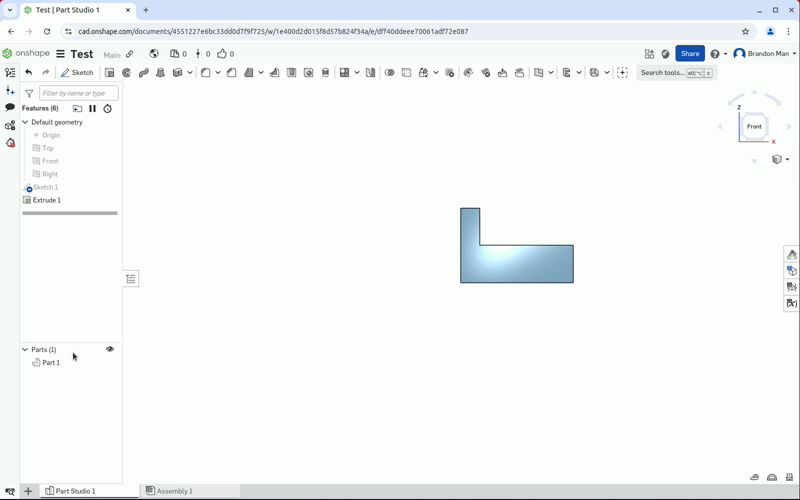
key(shift+p)
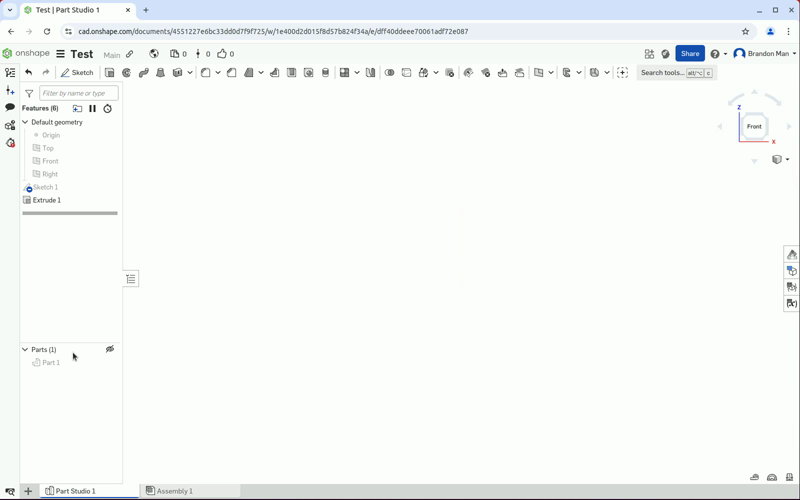
key(space)
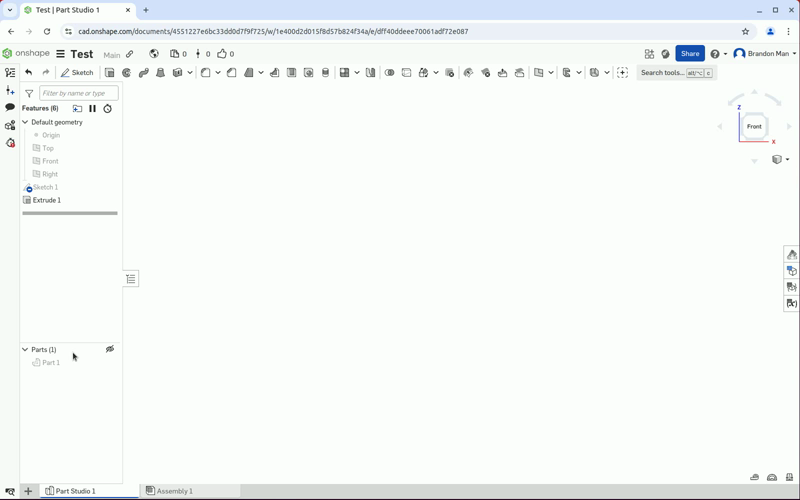
key_down(shift)
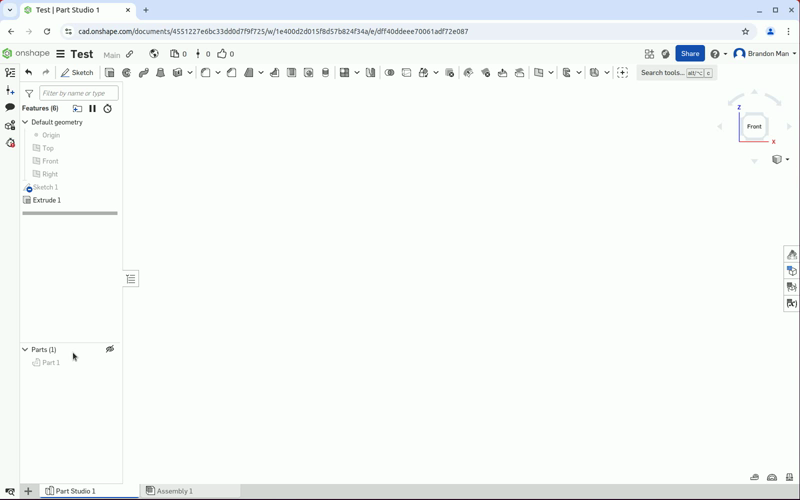
key(left)
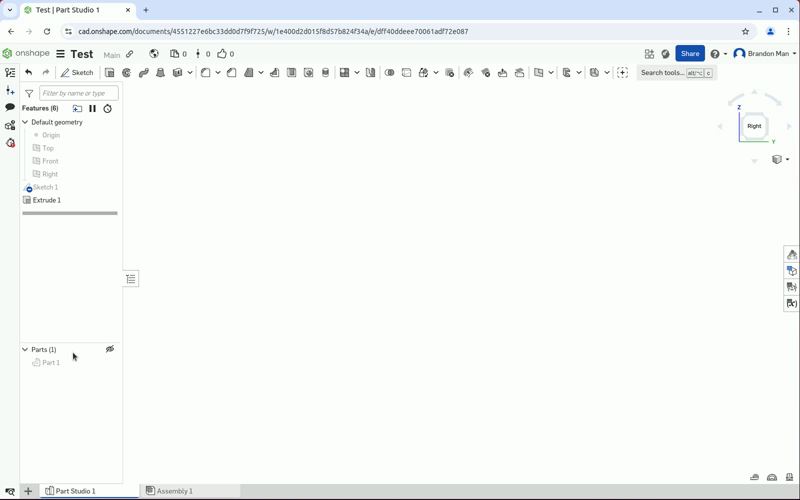
key_up(shift)
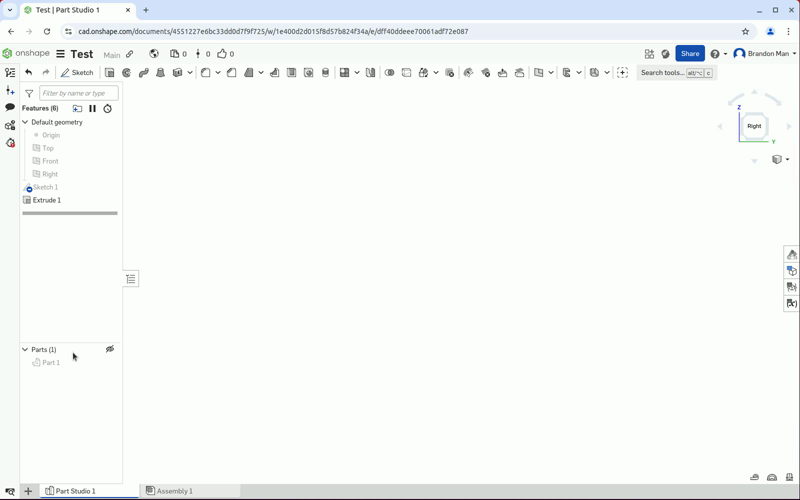
mouse_move(73, 352)
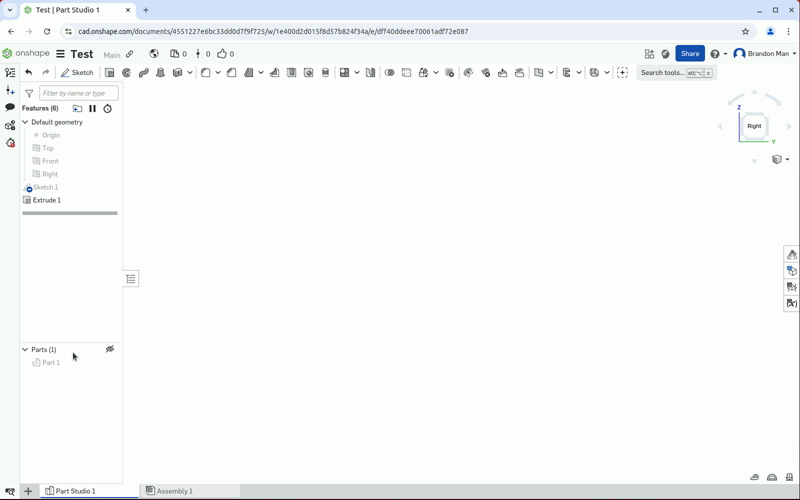
key(shift+y)
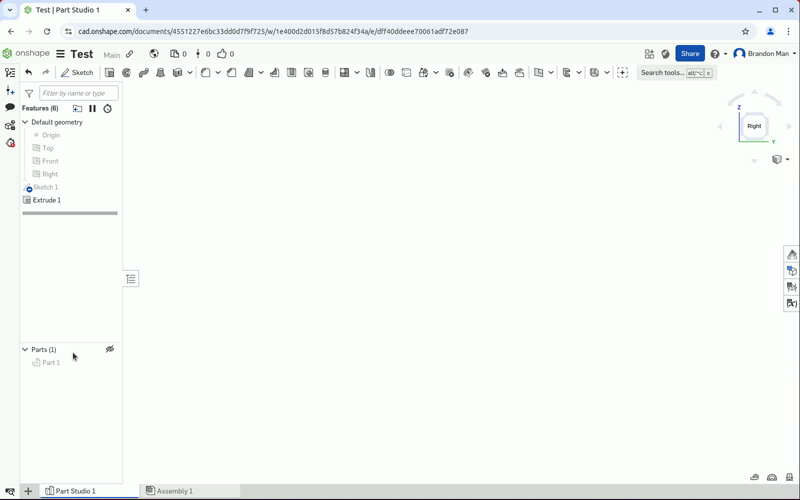
key(shift+s)
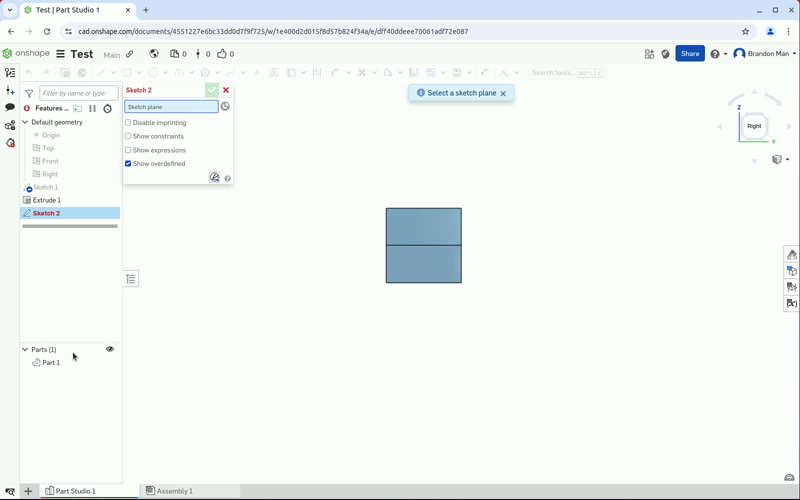
mouse_move(73, 176)
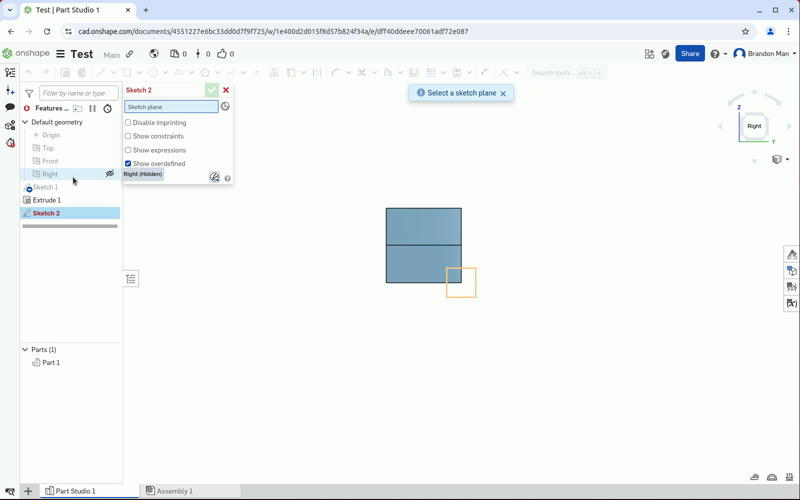
click(73, 176)
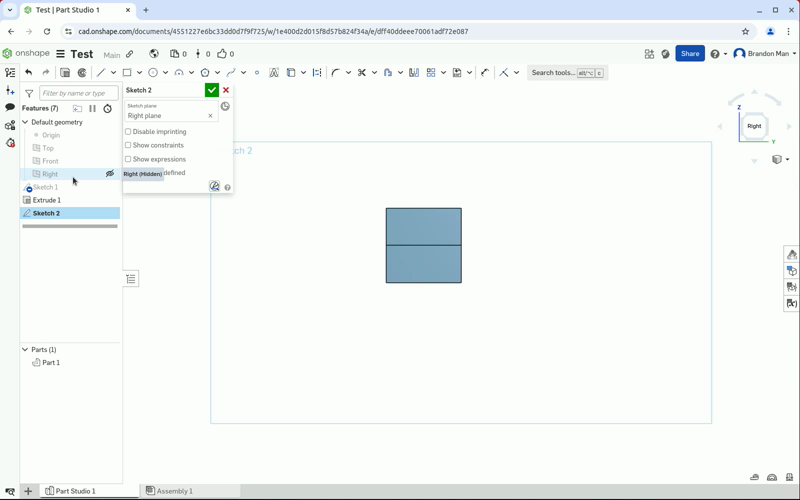
mouse_move(73, 352)
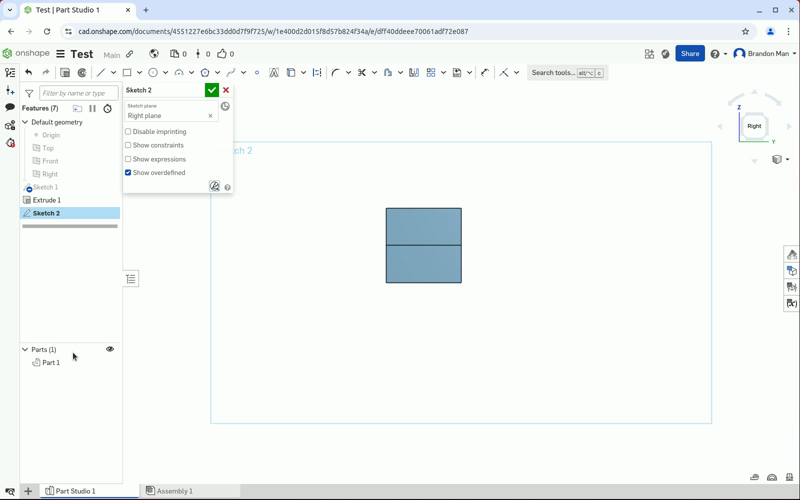
key(y)
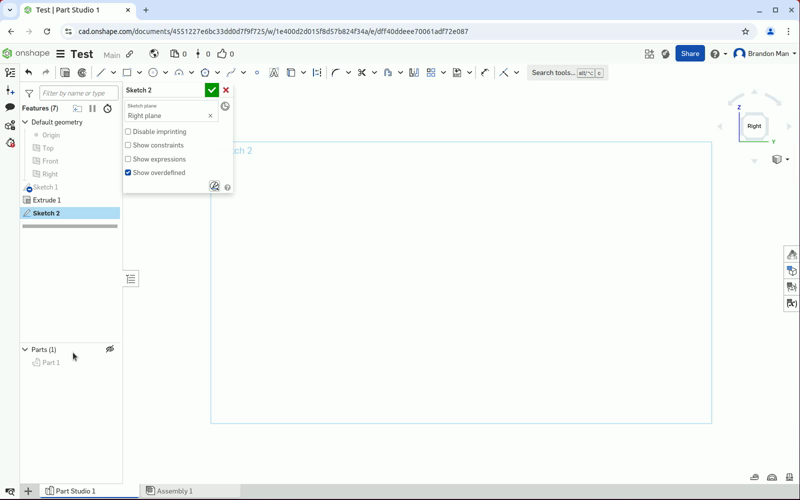
key(l)
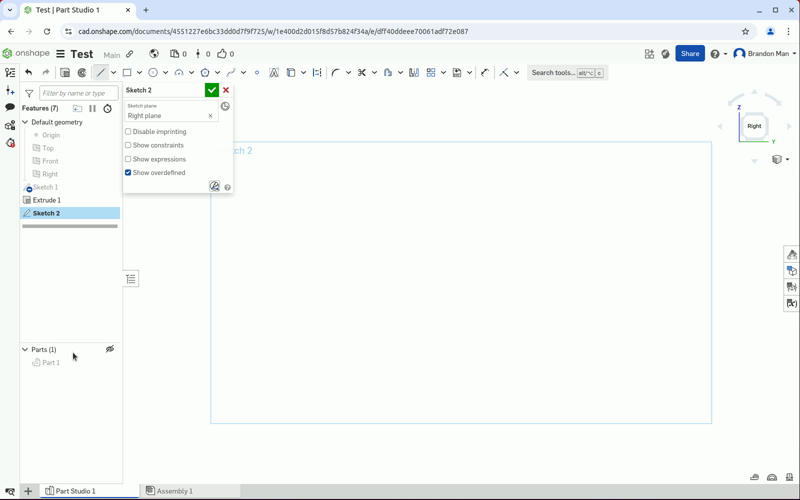
key_down(shift)
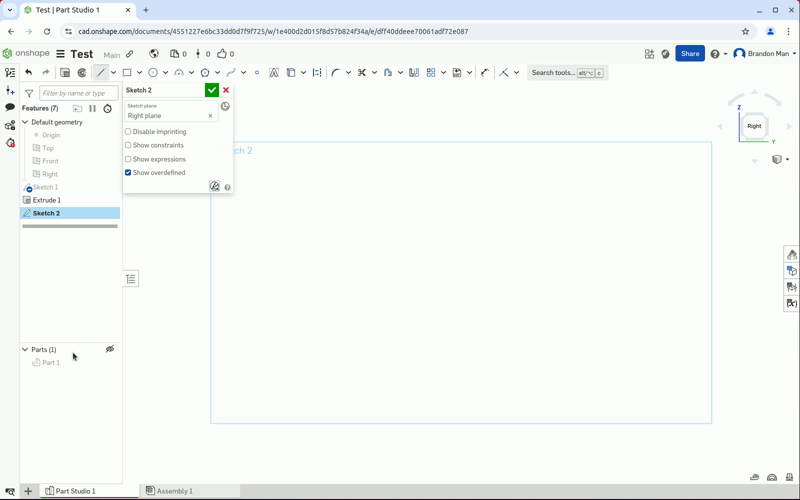
mouse_move(405, 226)
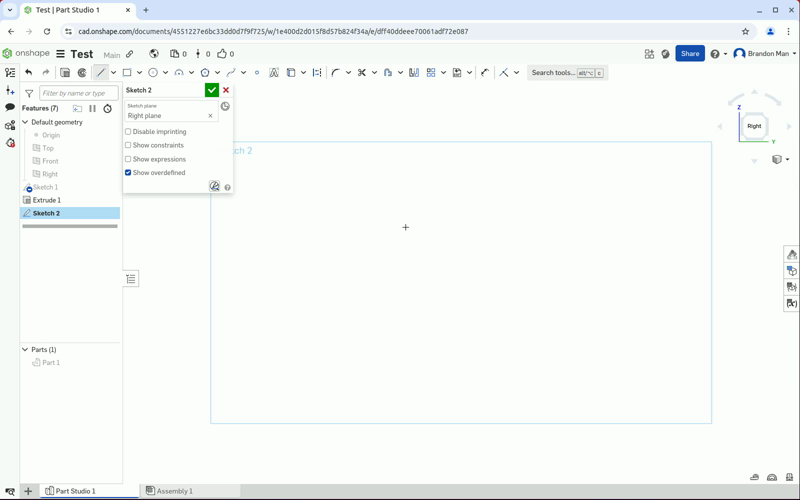
click(405, 226)
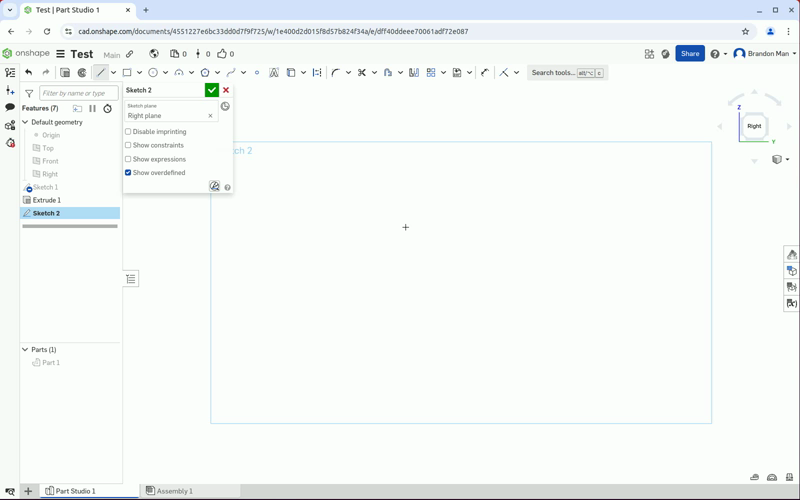
key_up(shift)
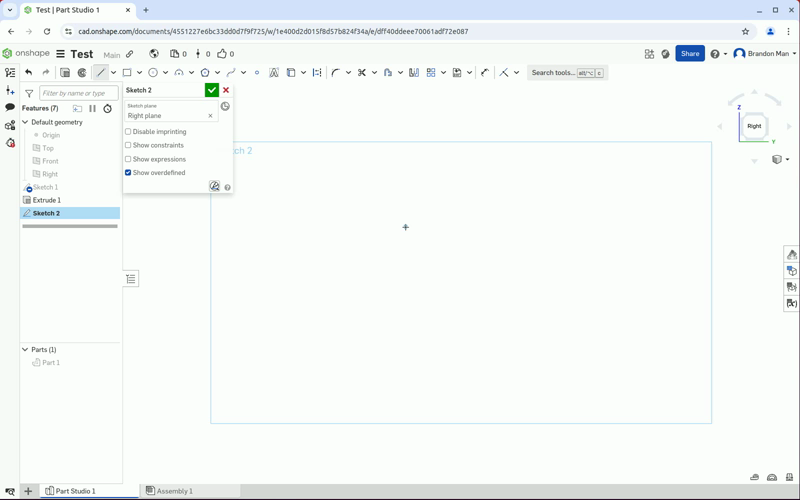
key_down(shift)
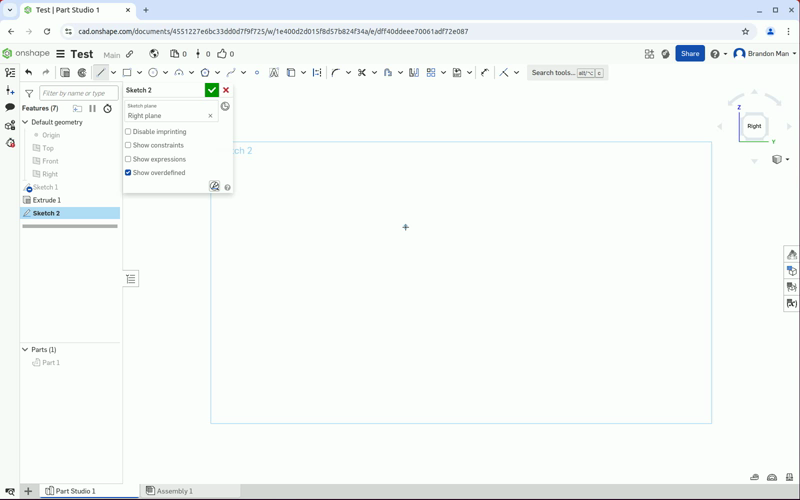
mouse_move(435, 226)
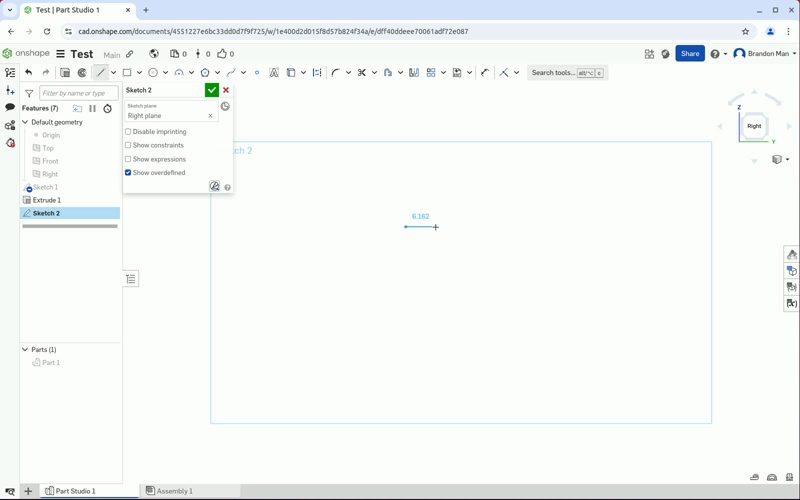
mouse_move(444, 226)
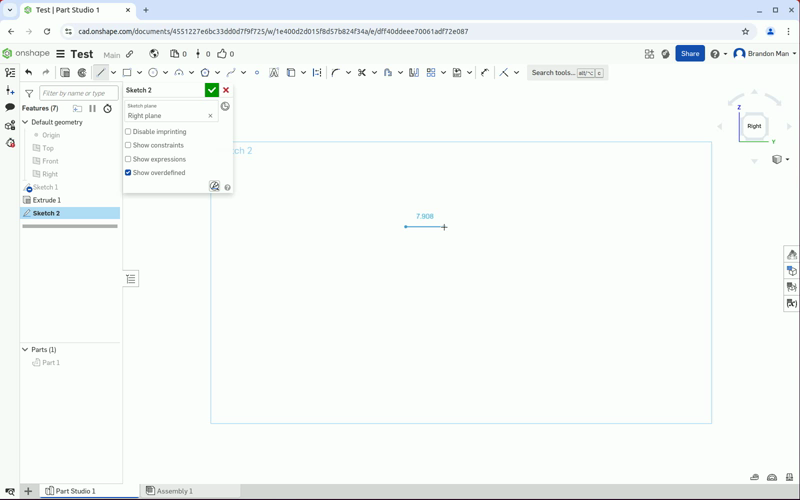
click(444, 226)
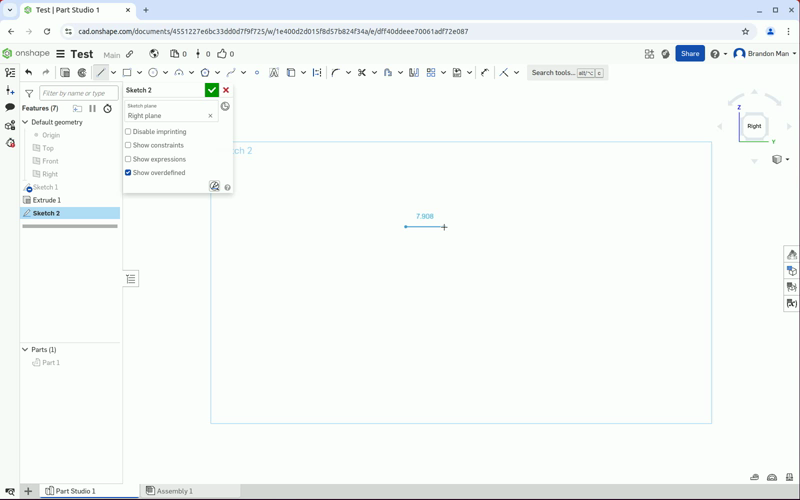
key_up(shift)
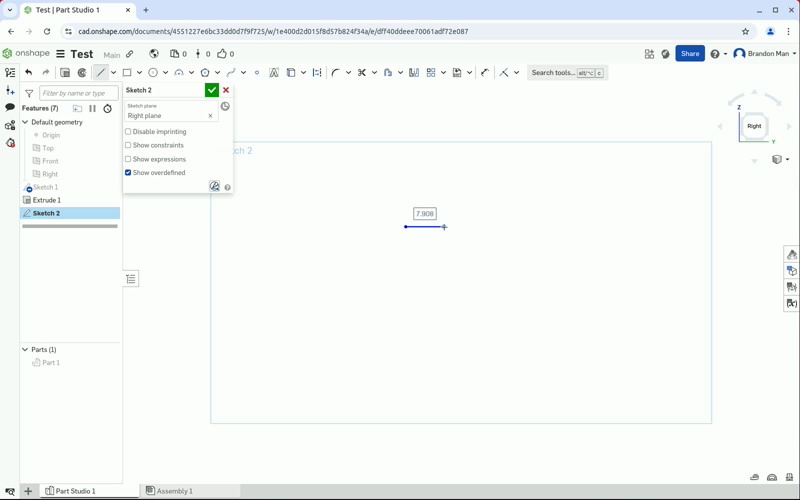
key_down(shift)
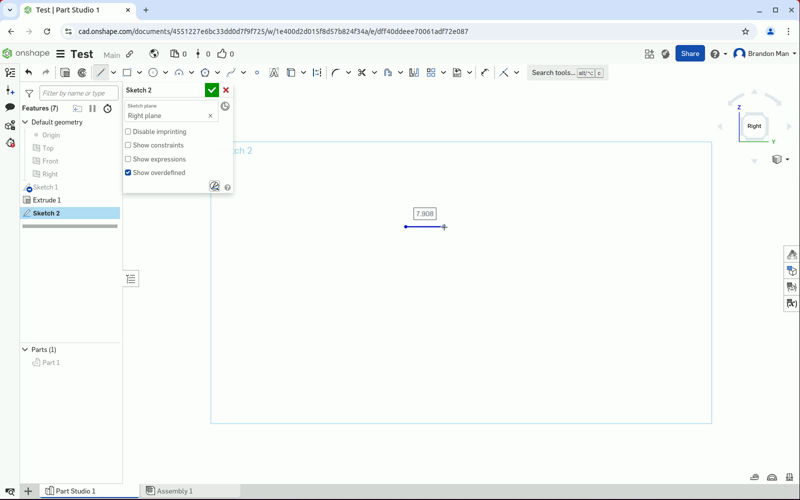
mouse_move(474, 226)
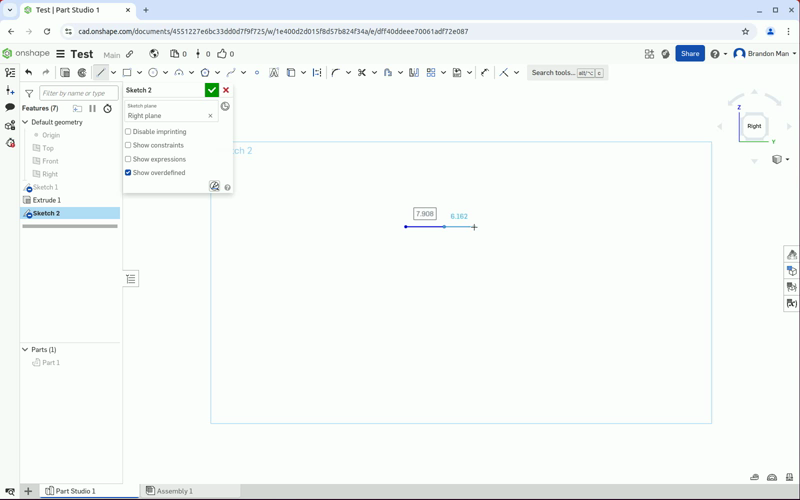
mouse_move(444, 207)
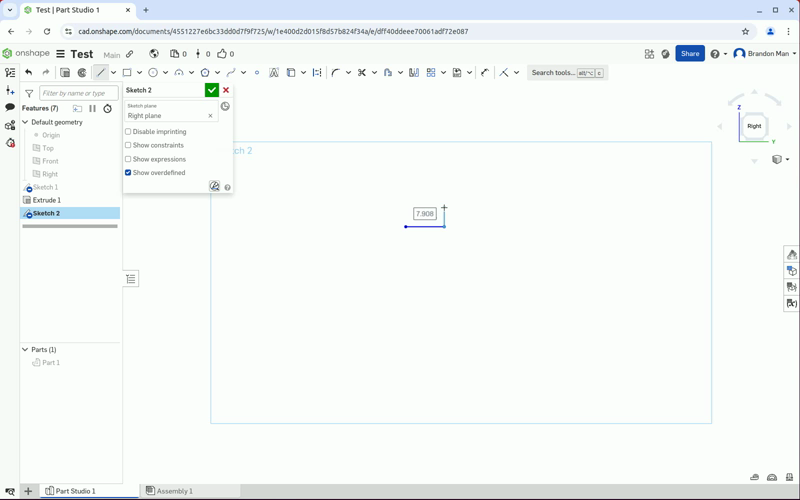
click(444, 207)
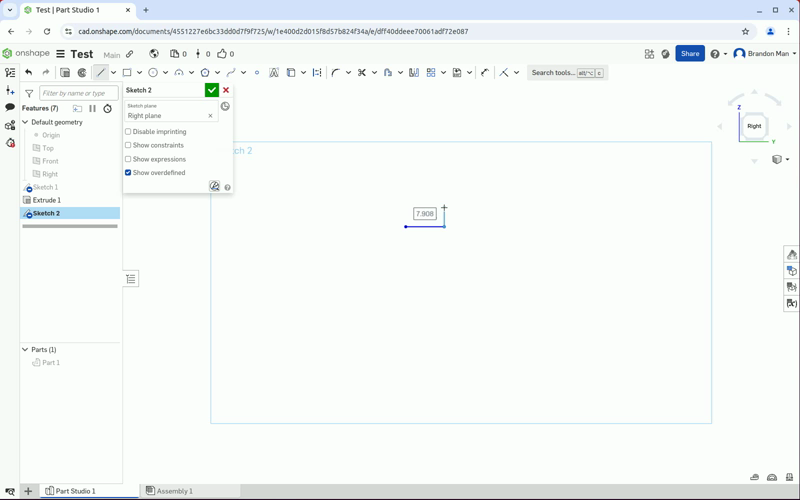
key_up(shift)
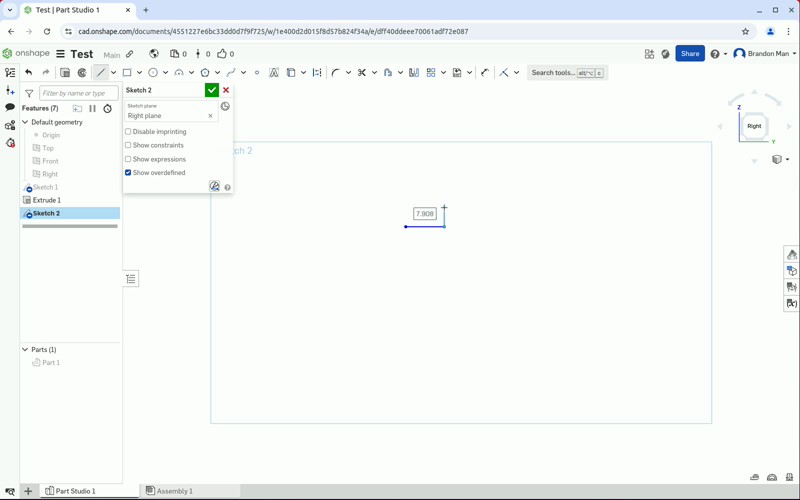
key_down(shift)
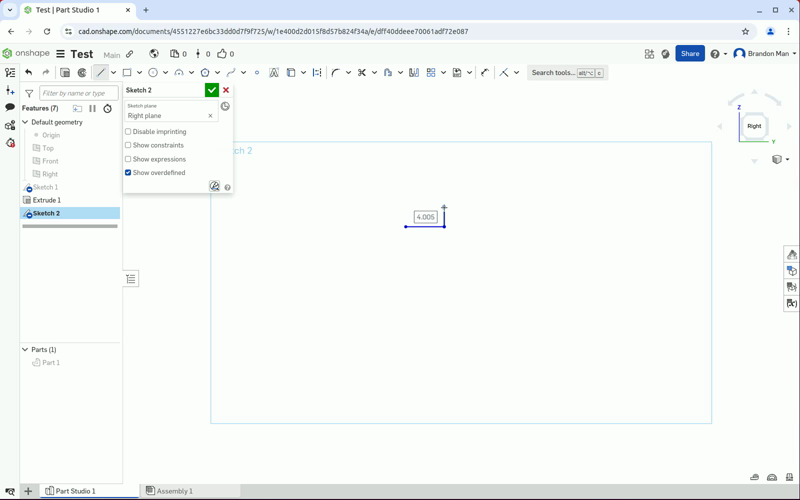
mouse_move(474, 207)
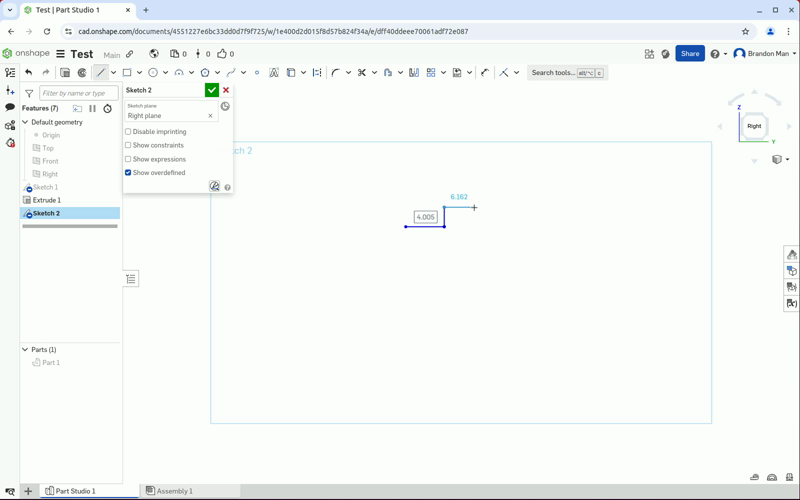
mouse_move(405, 207)
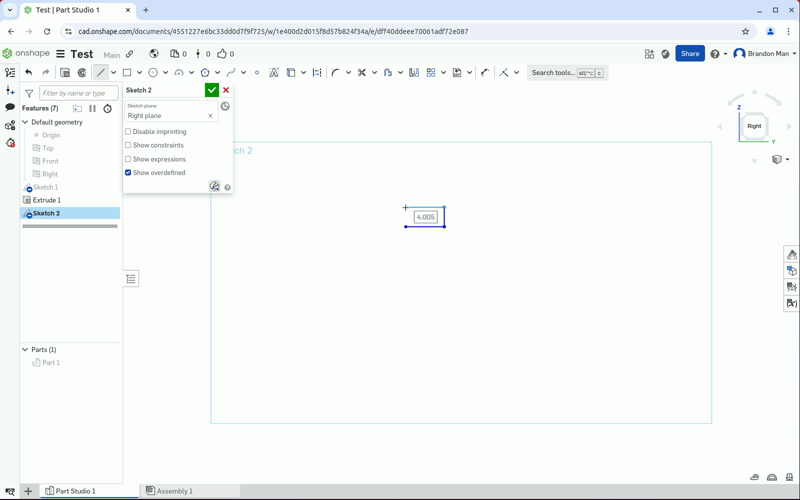
click(405, 207)
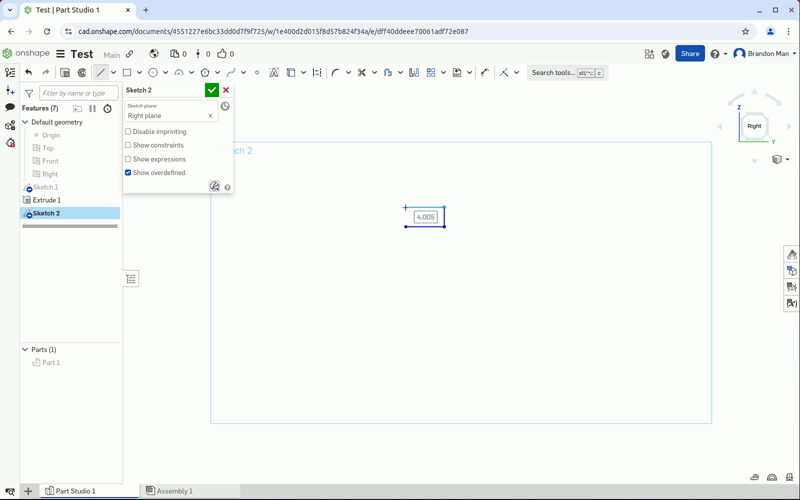
key_up(shift)
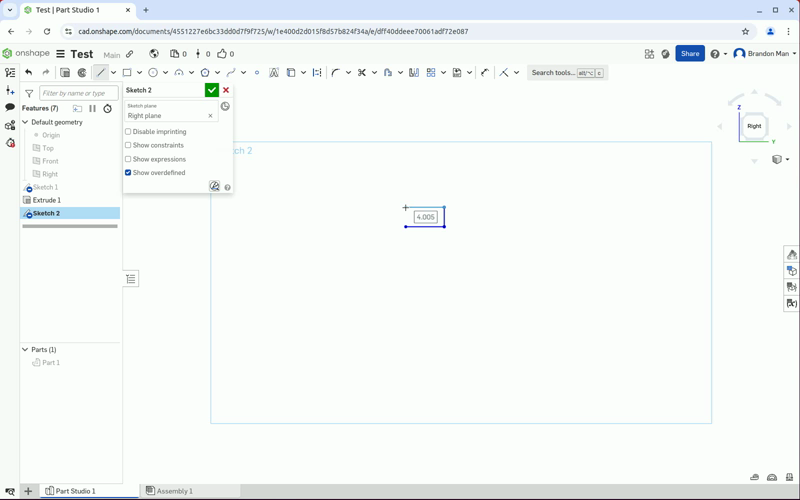
mouse_move(435, 207)
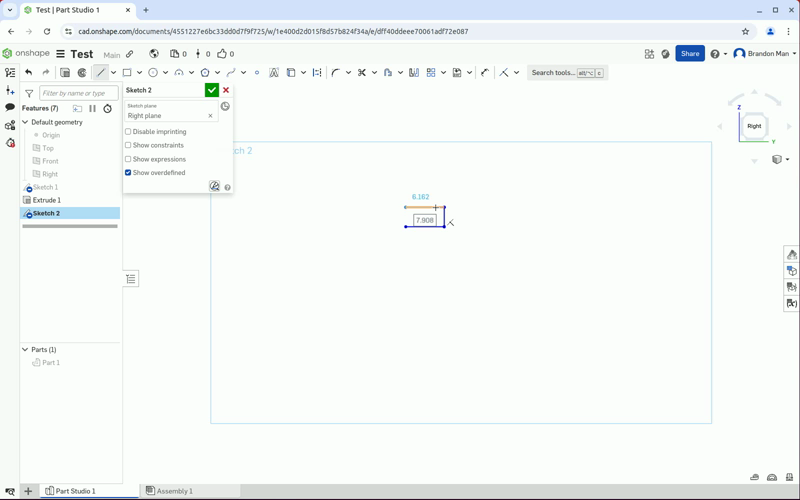
key_down(shift)
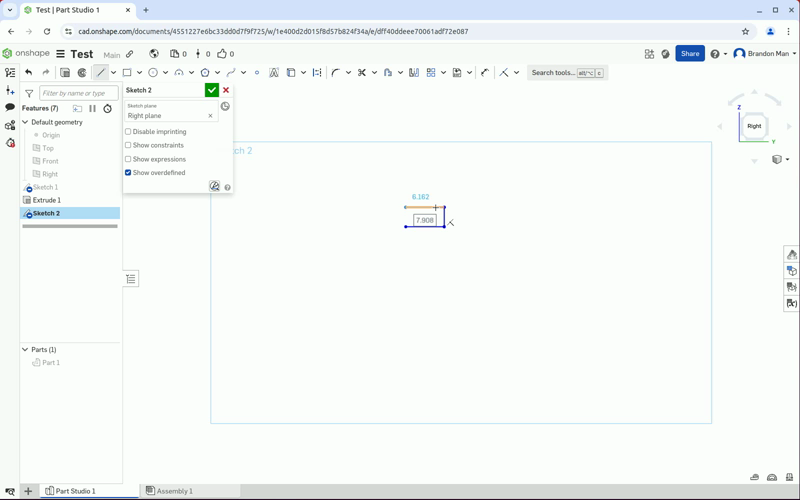
mouse_move(405, 226)
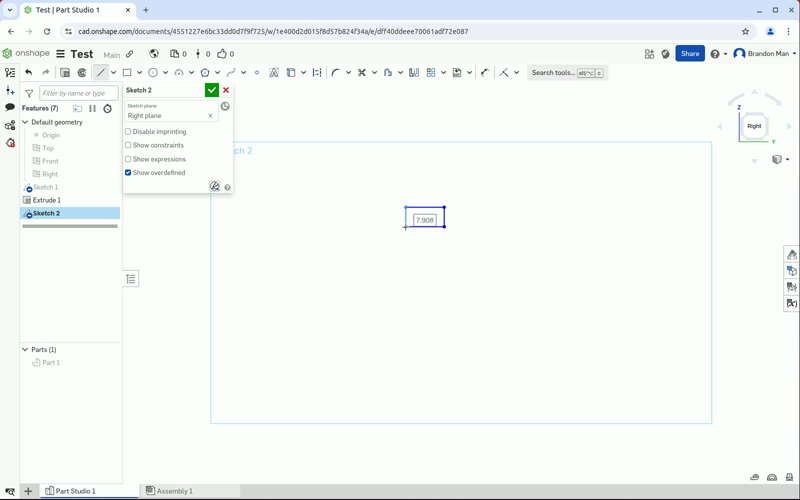
key_up(shift)
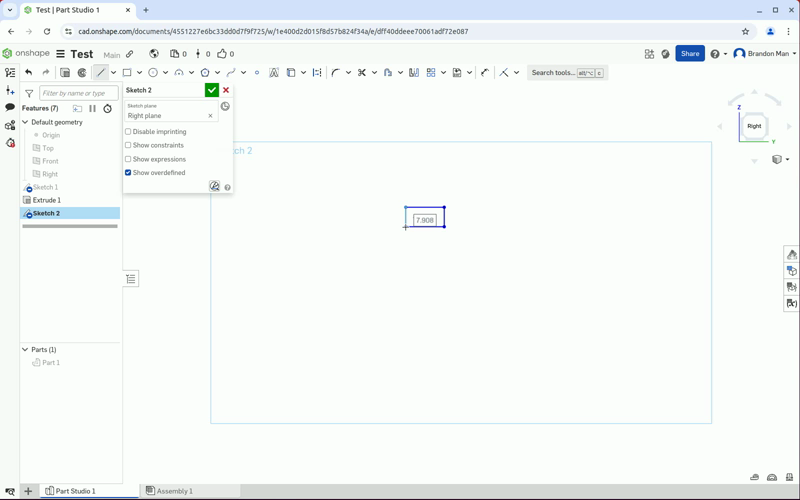
click(405, 226)
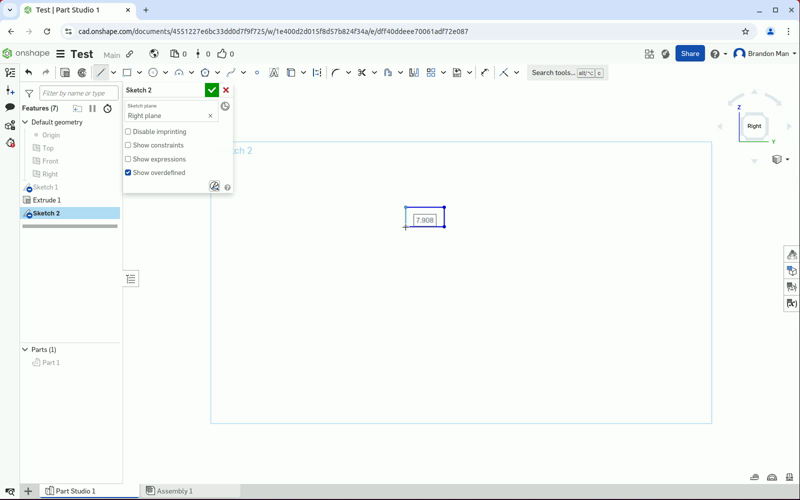
key(esc)
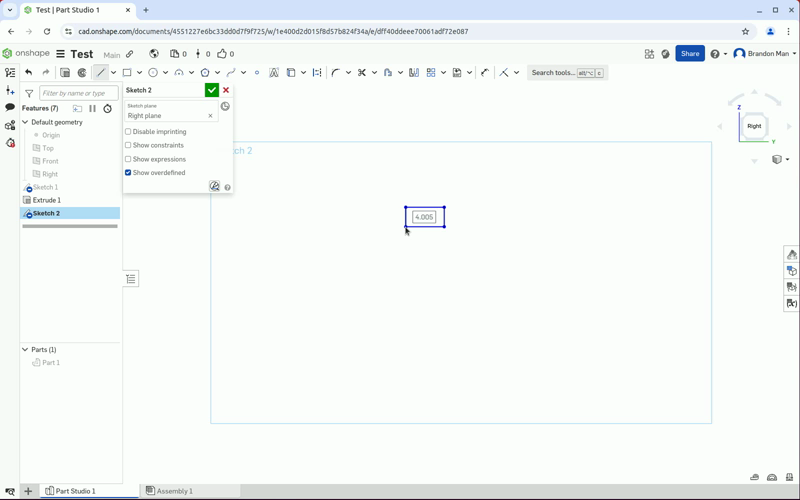
mouse_move(412, 214)
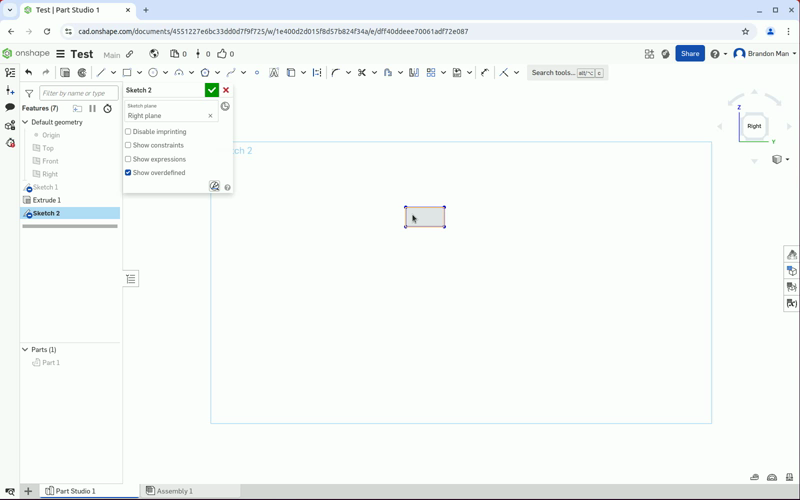
scroll(6)
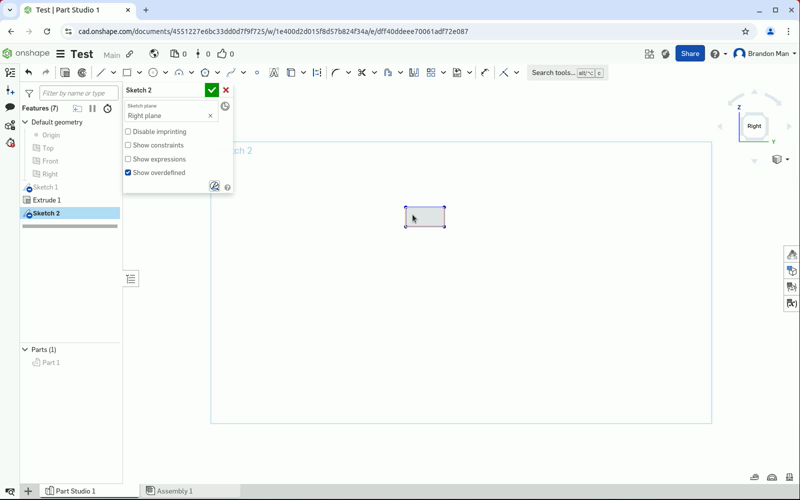
scroll(6)
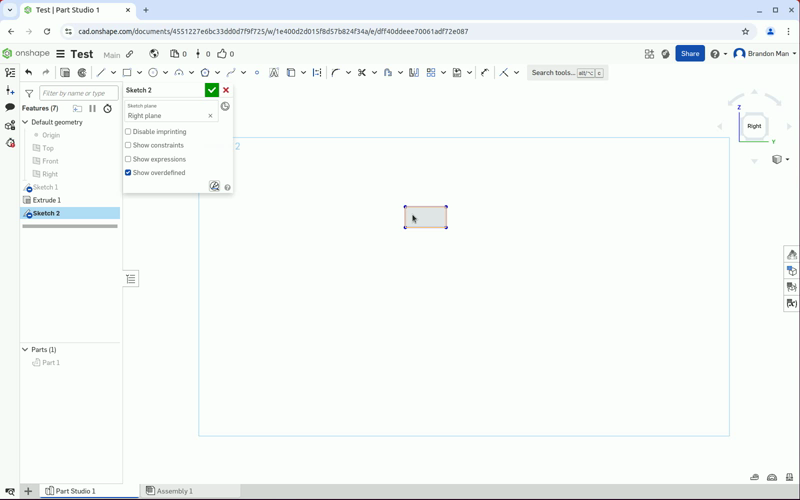
scroll(6)
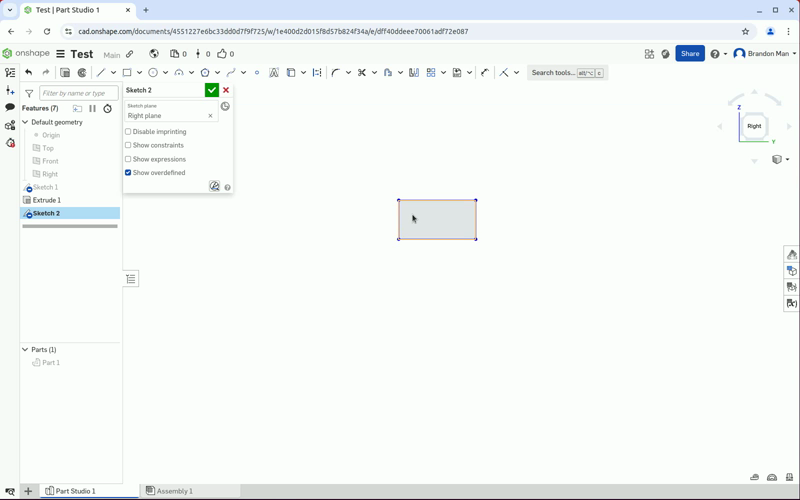
scroll(6)
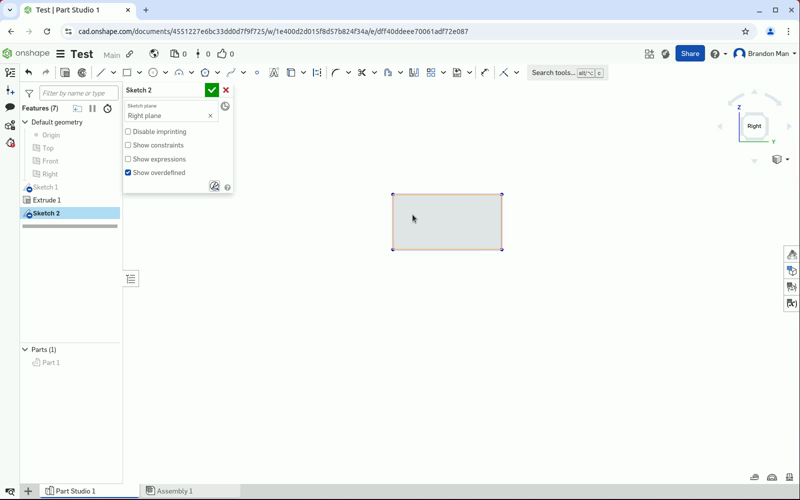
scroll(6)
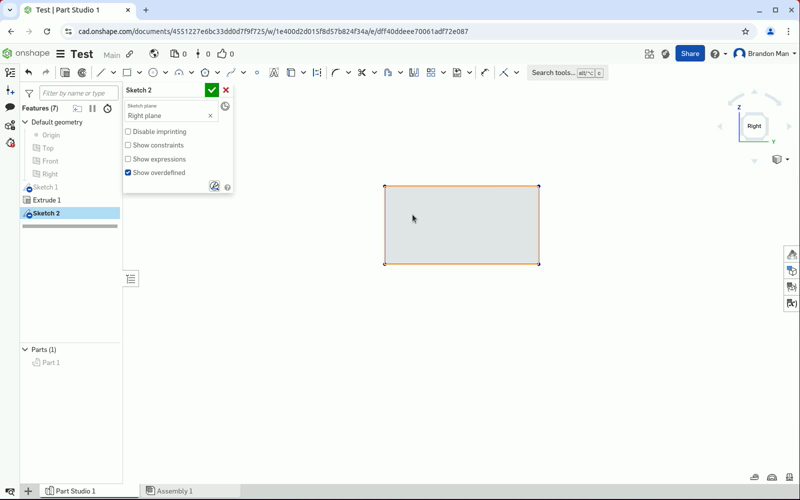
scroll(6)
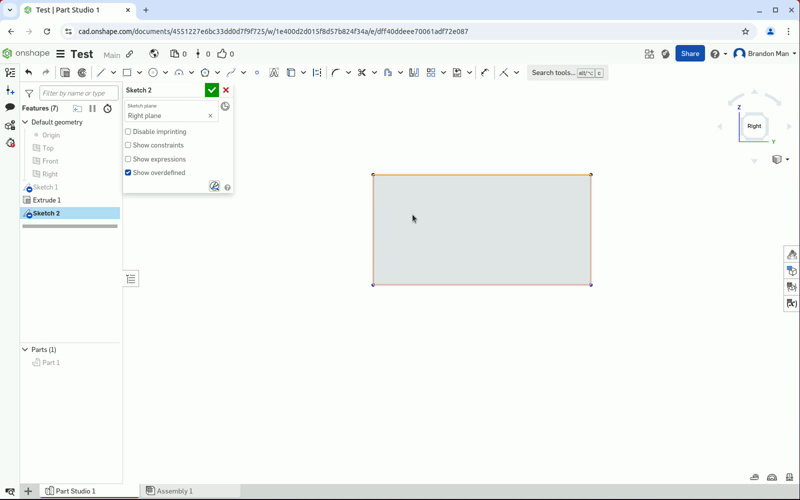
scroll(6)
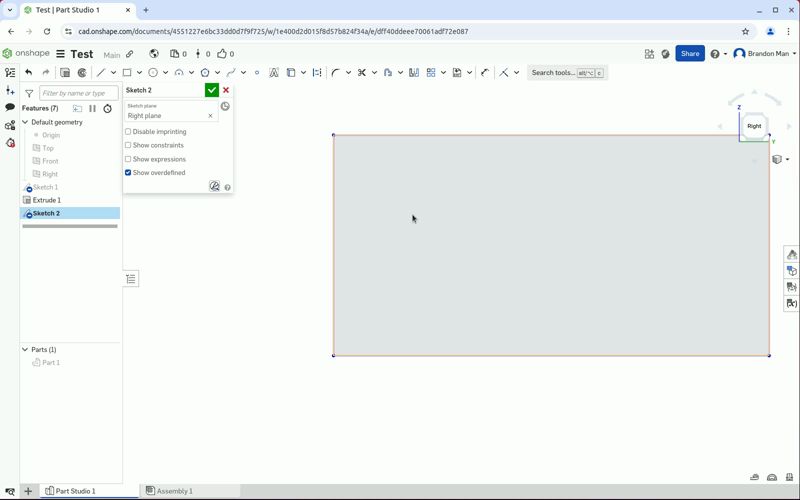
click(412, 214)
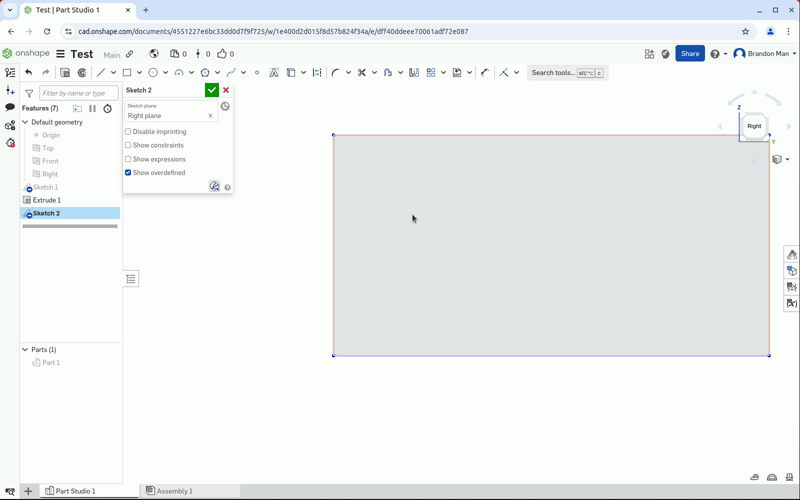
scroll(-6)
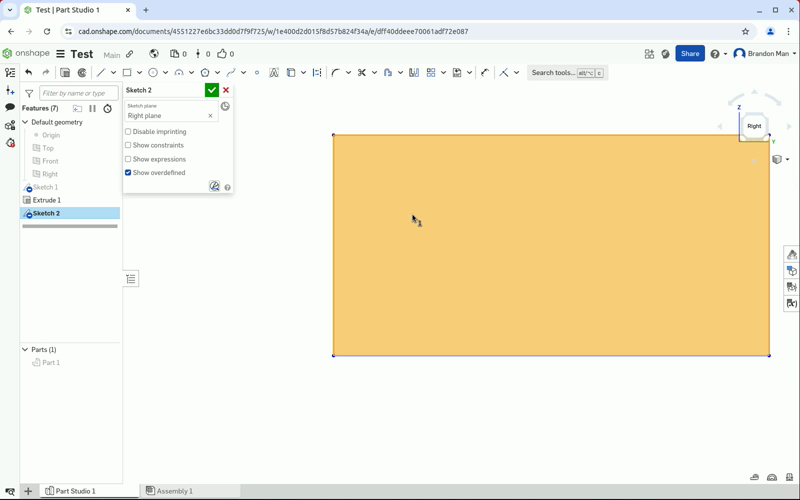
scroll(-6)
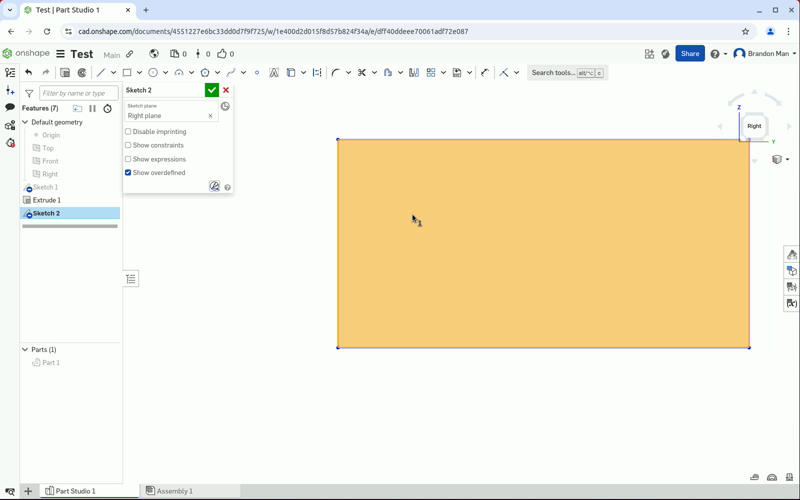
scroll(-6)
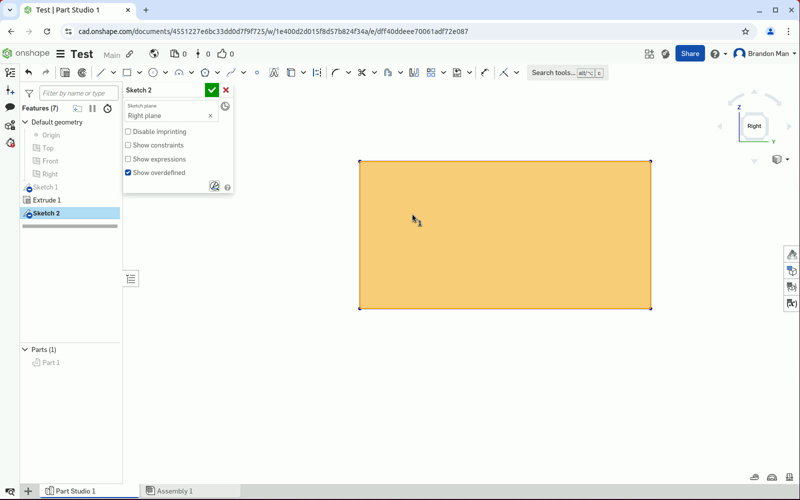
scroll(-6)
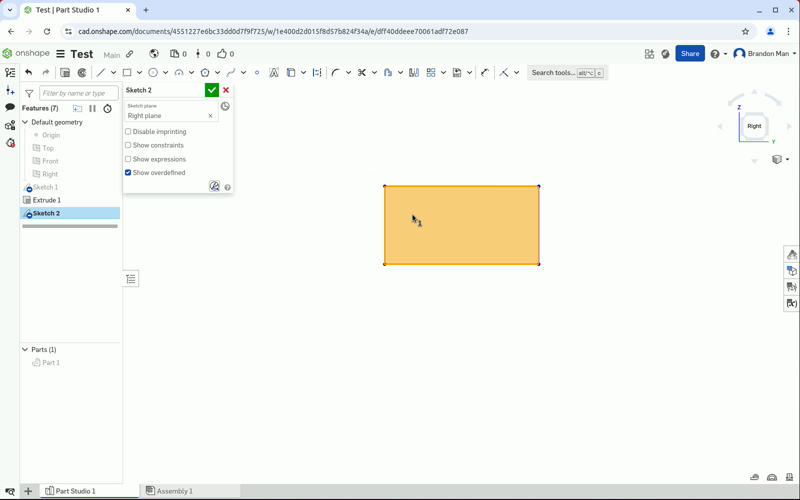
scroll(-6)
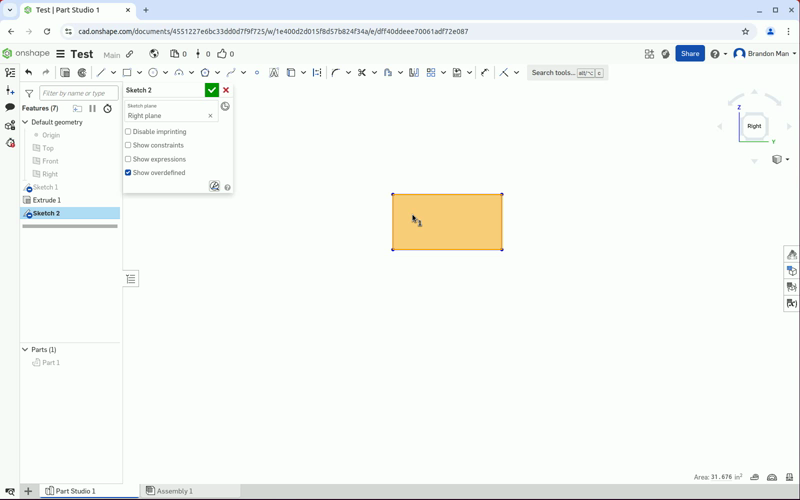
scroll(-6)
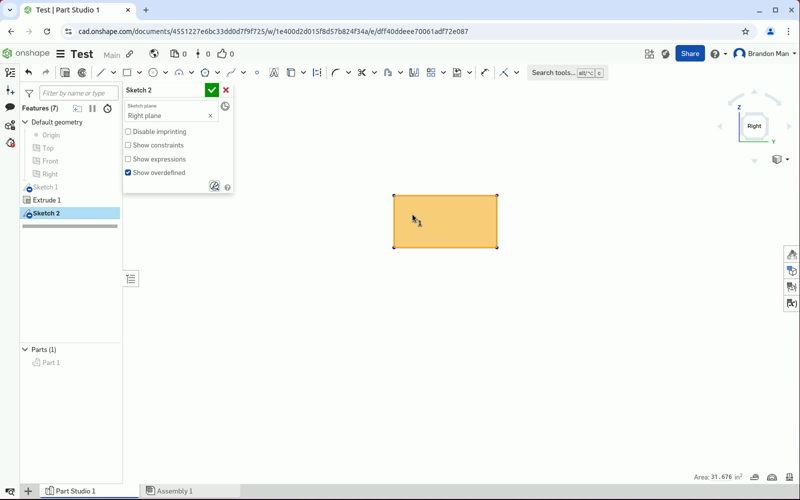
scroll(-6)
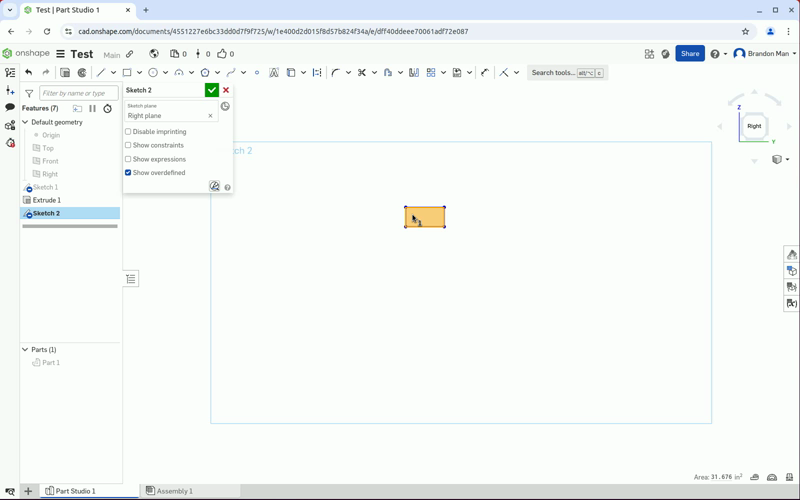
mouse_move(73, 352)
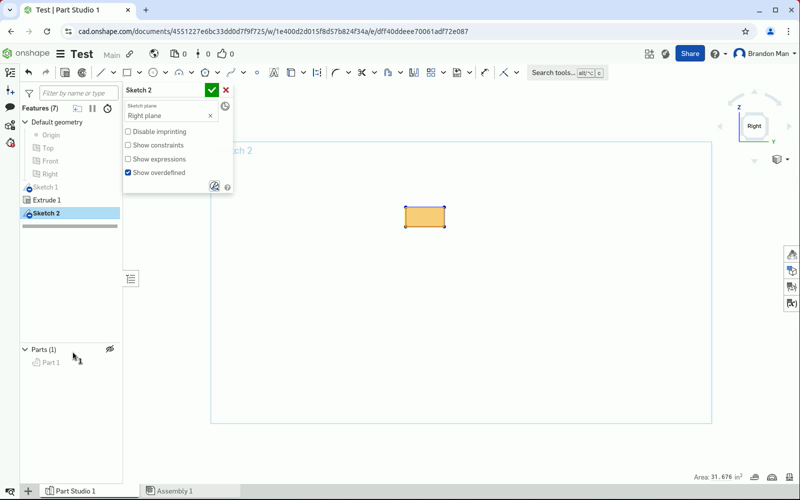
key(shift+y)
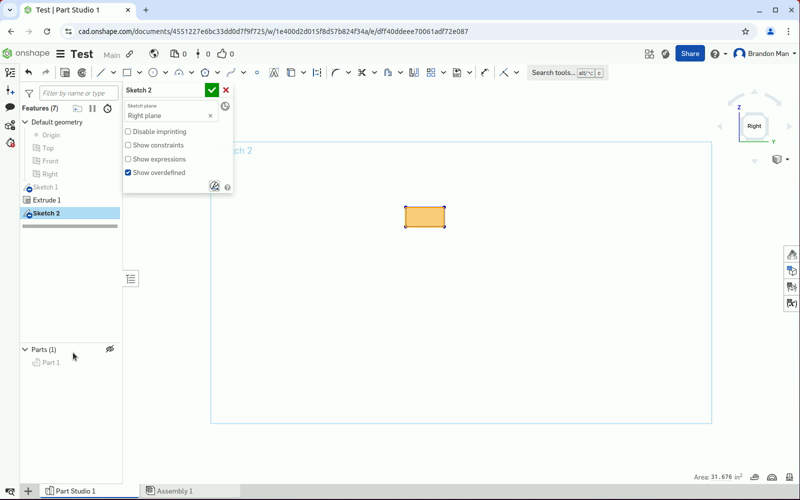
key(shift+e)
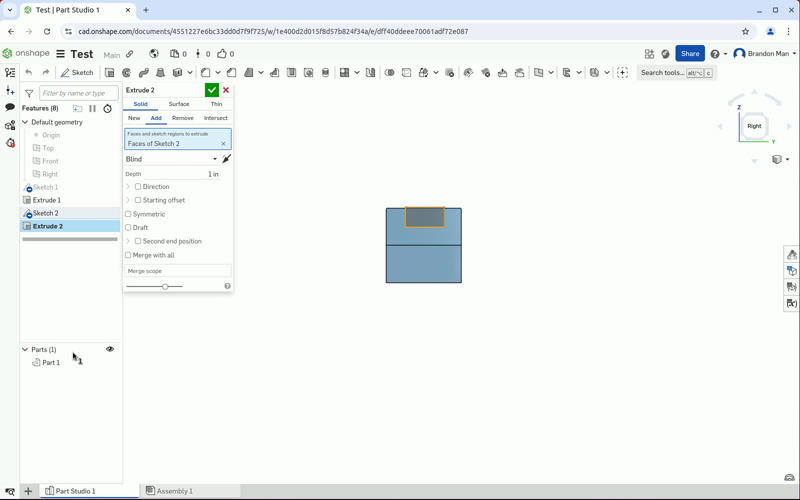
mouse_move(143, 106)
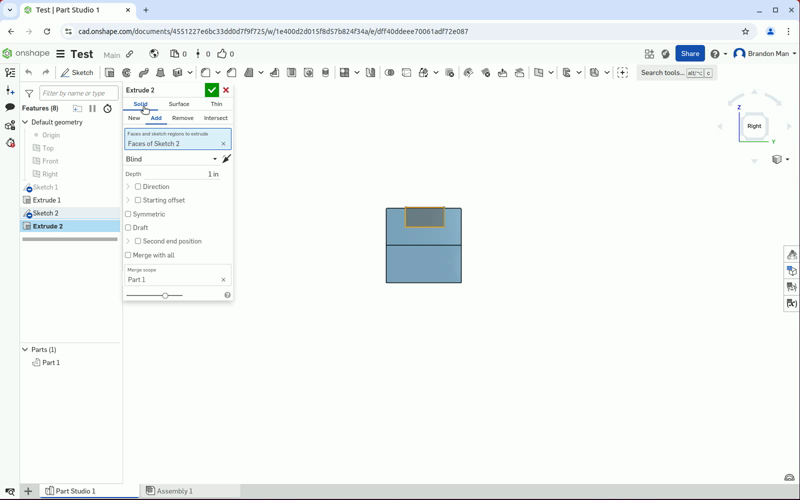
click(143, 106)
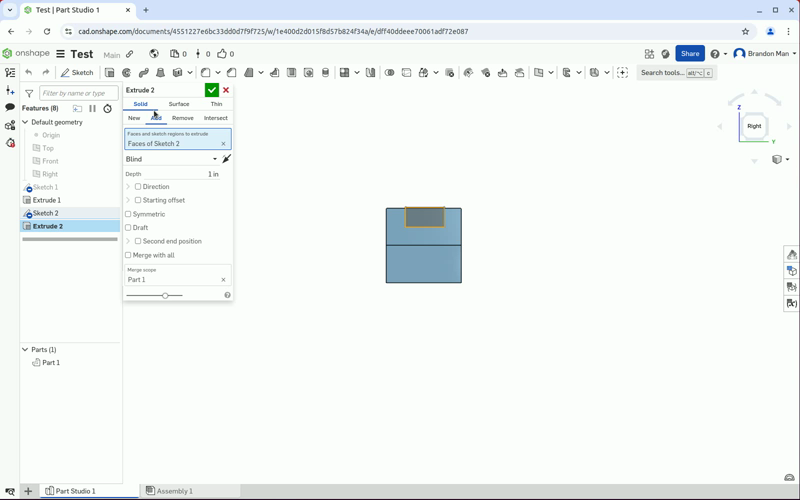
mouse_move(186, 120)
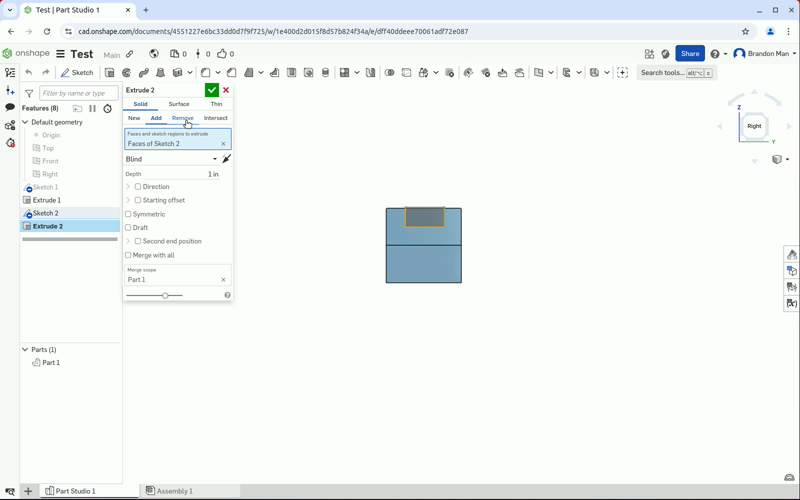
click(186, 120)
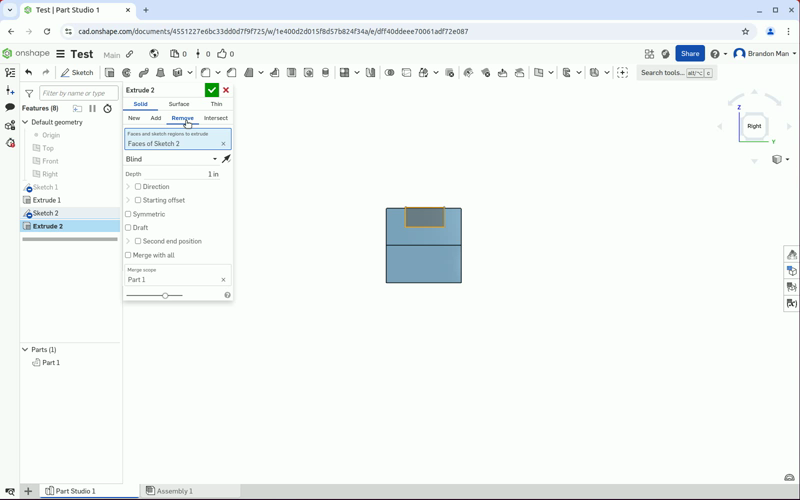
key(tab, 4)
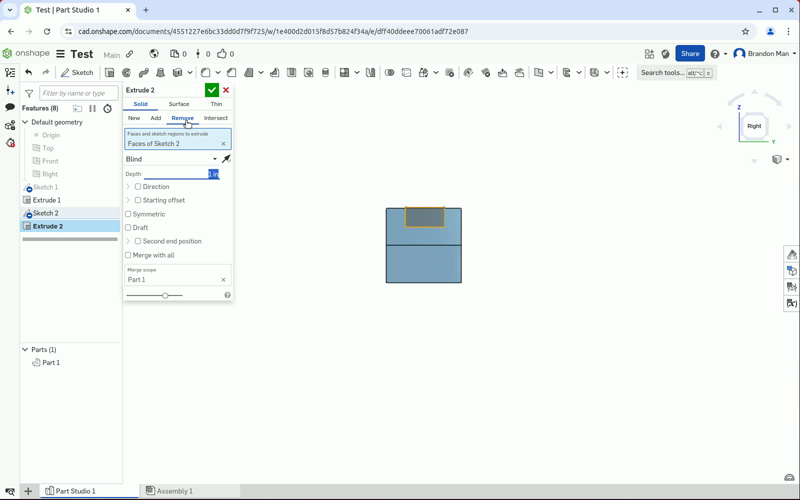
text(-15.405)
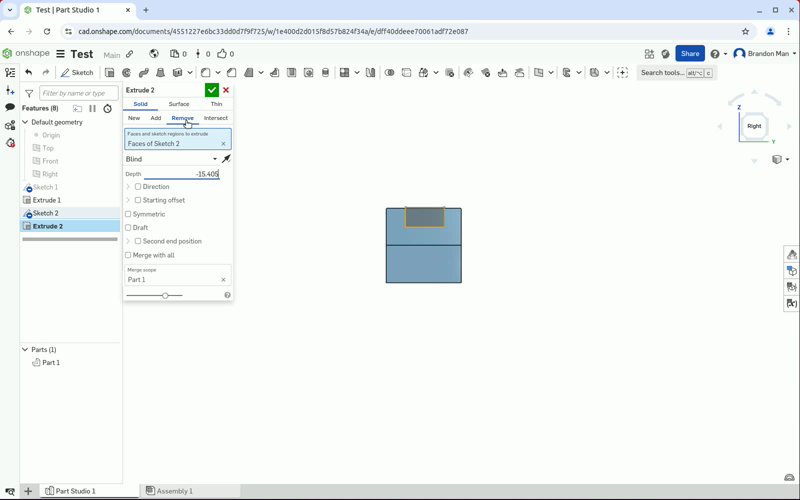
key(tab, 6)
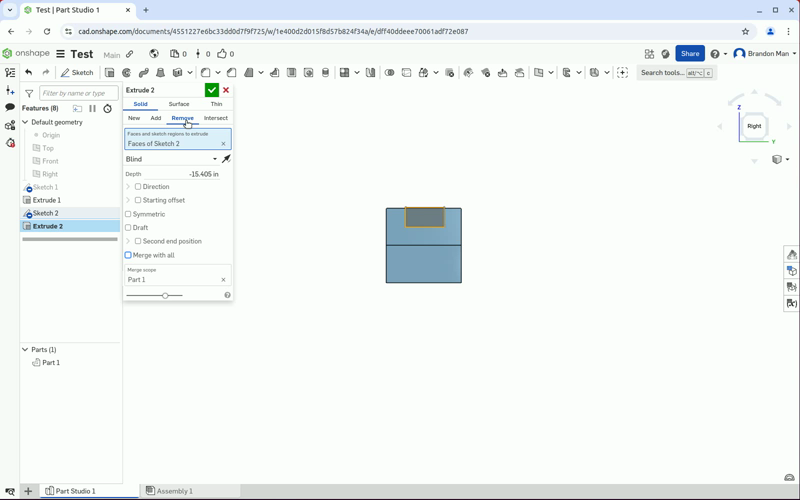
key(space)
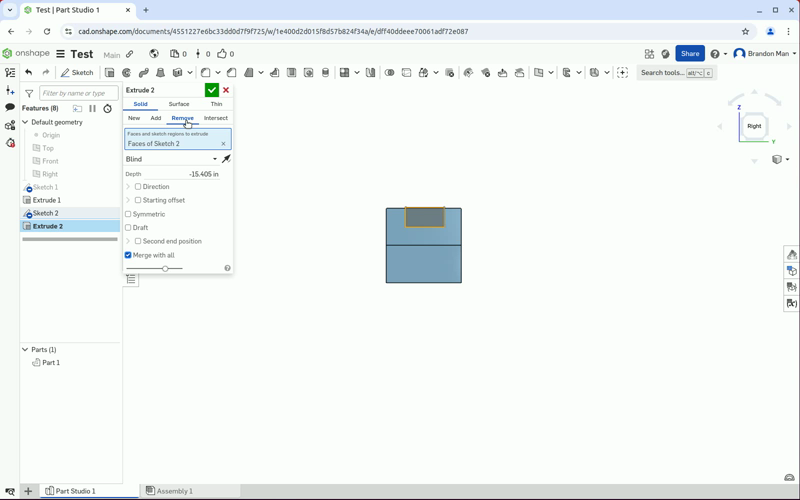
key(enter)
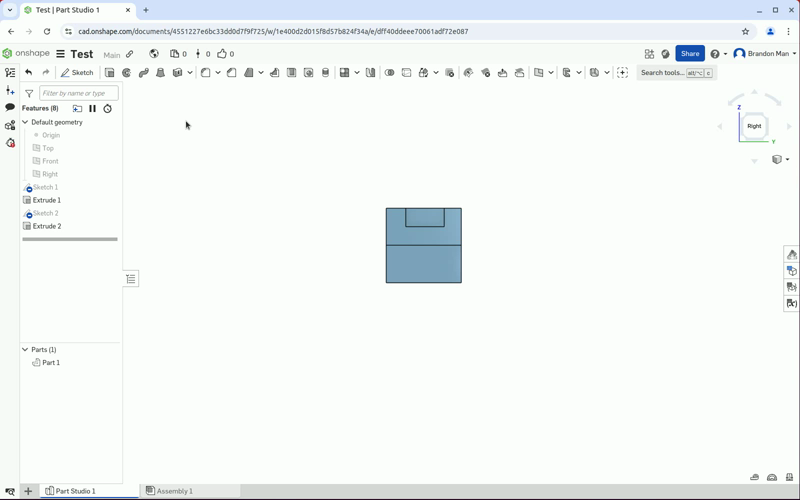
key(shift+h)
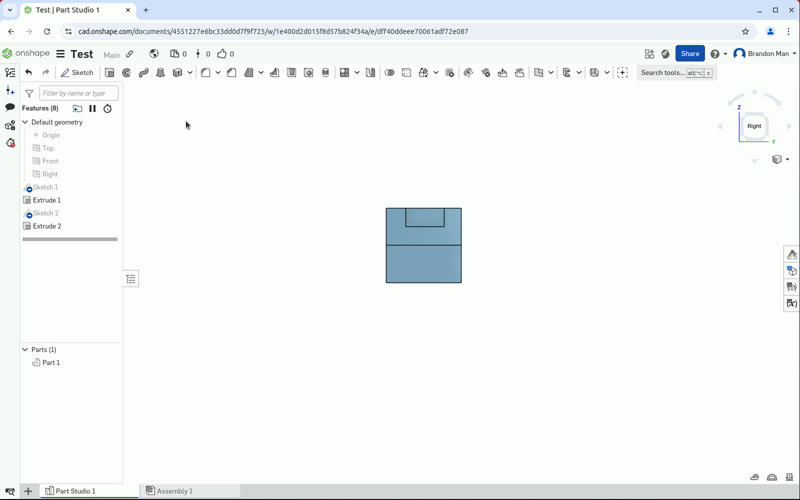
key(shift+h)
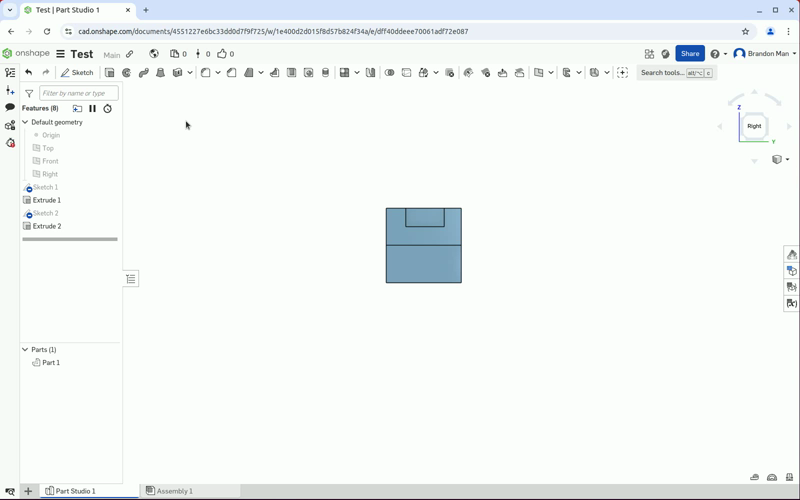
mouse_move(73, 189)
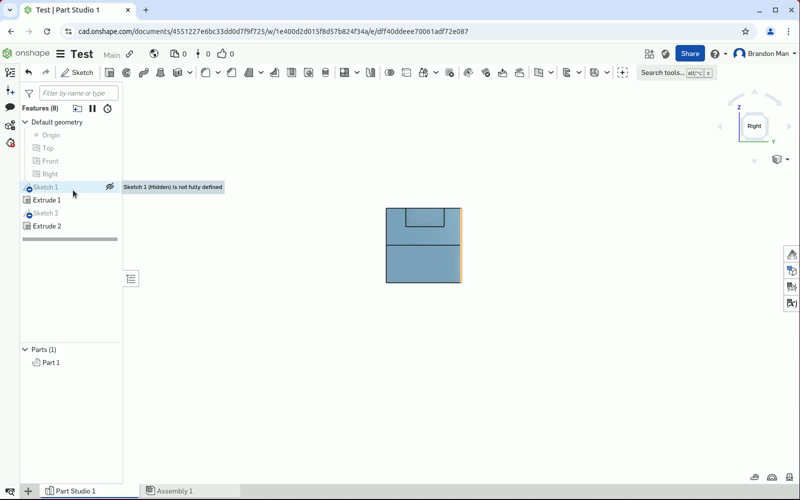
click(73, 189)
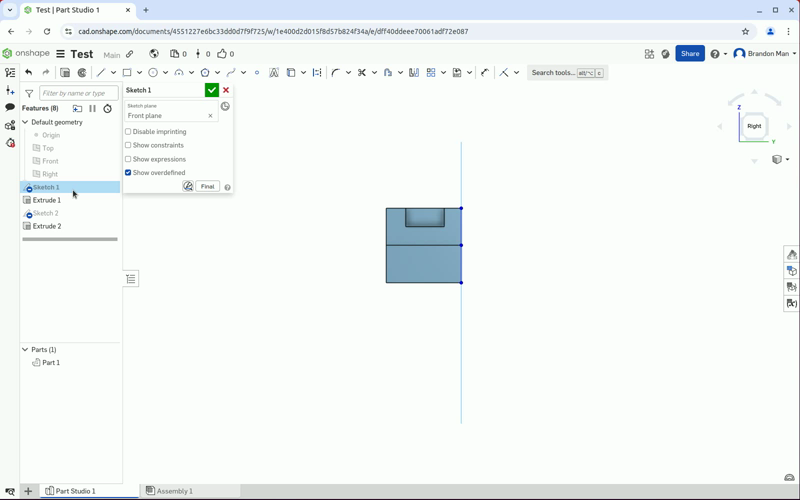
mouse_move(229, 92)
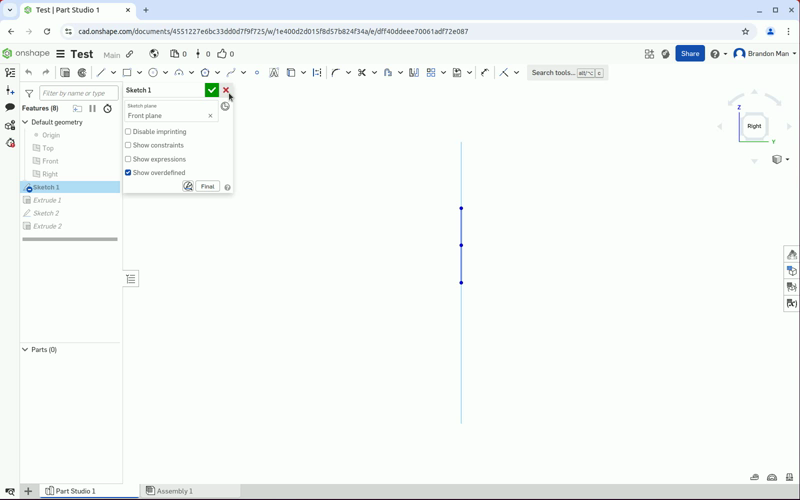
click(229, 92)
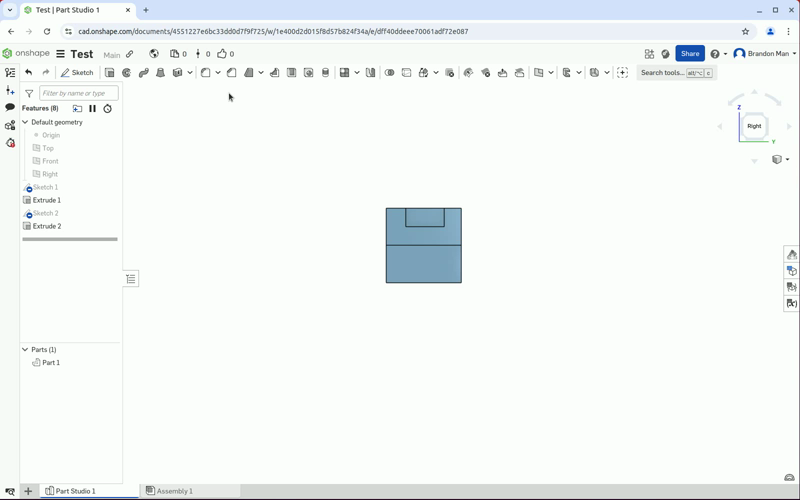
mouse_move(73, 352)
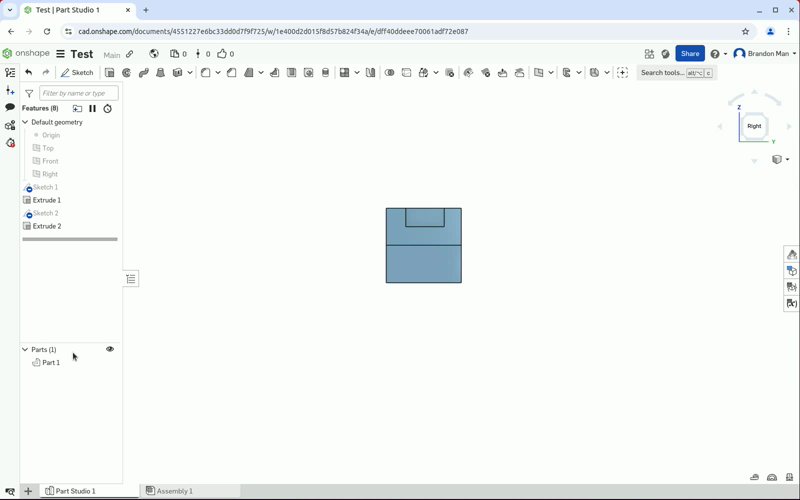
key(y)
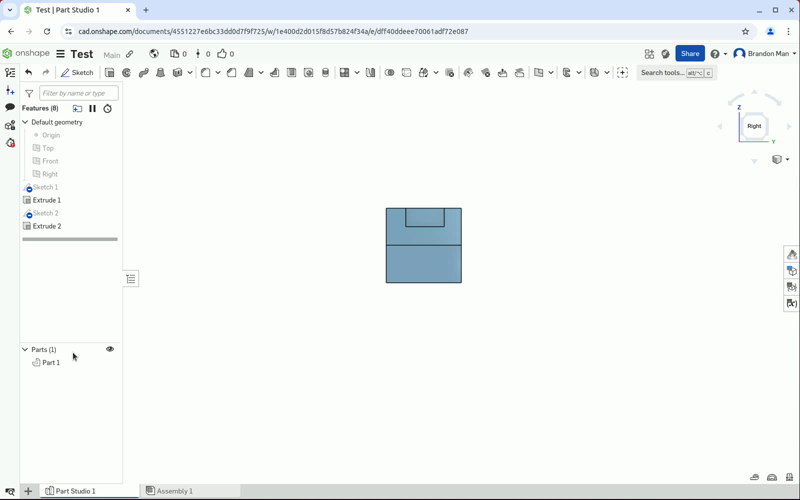
key(shift+p)
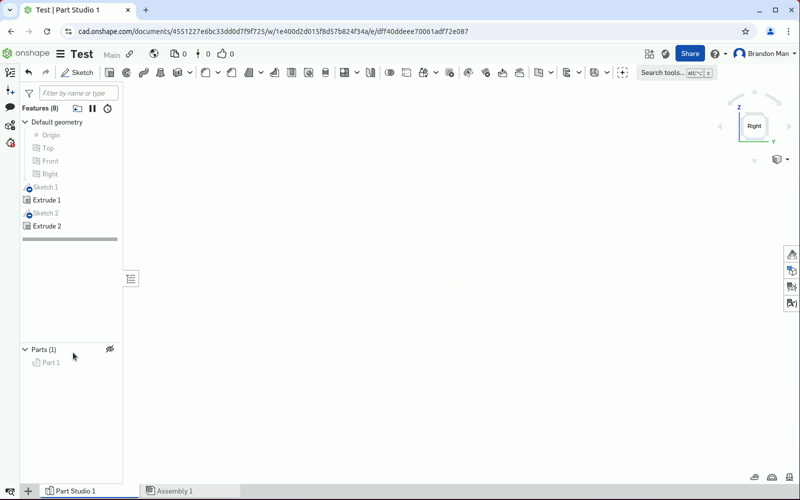
key(space)
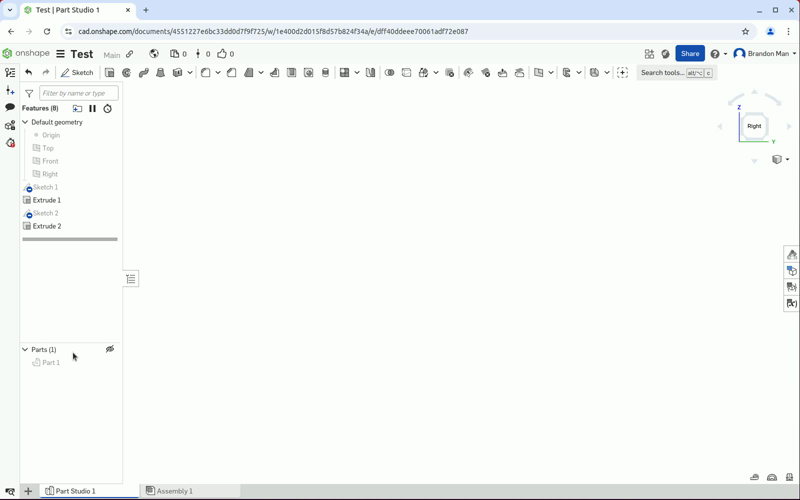
key_down(shift)
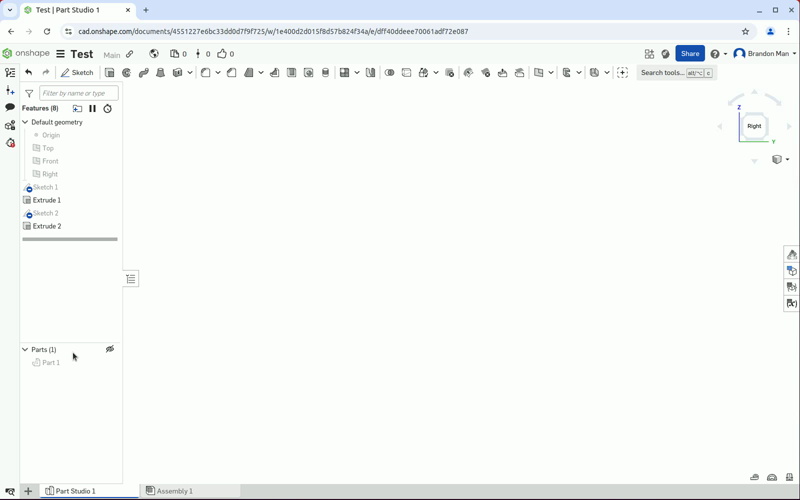
key(right)
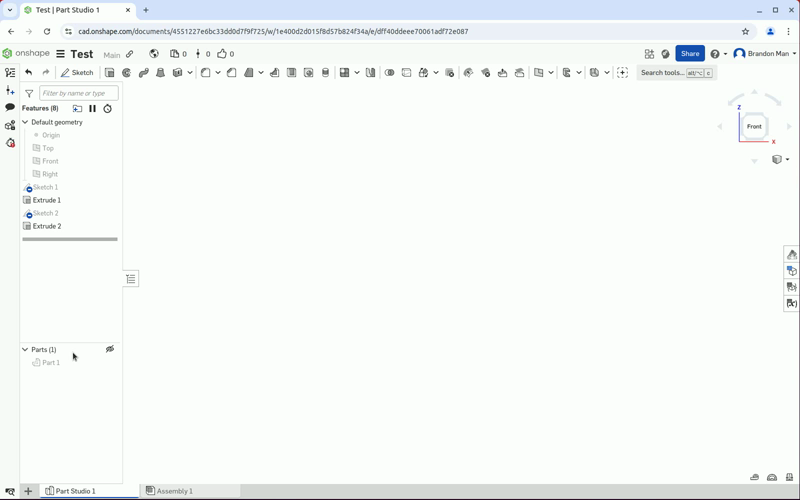
key_up(shift)
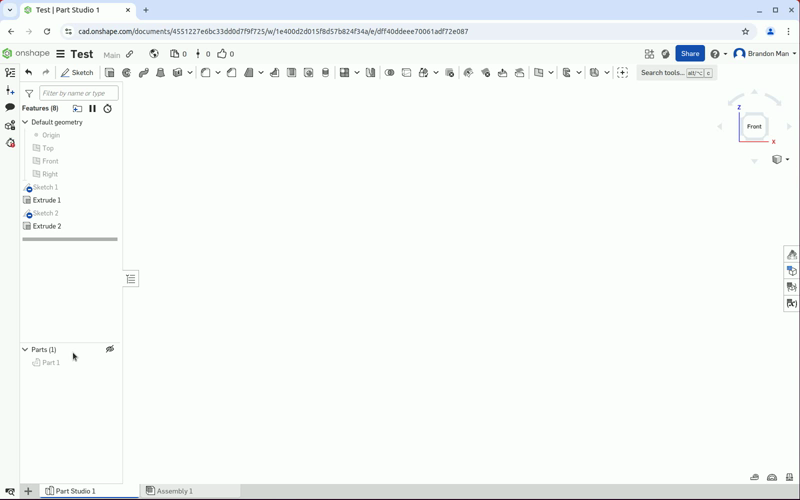
key(space)
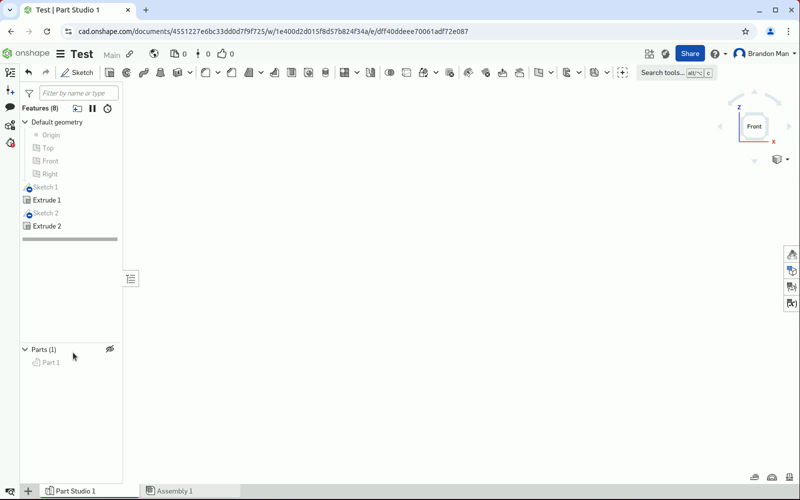
key_down(shift)
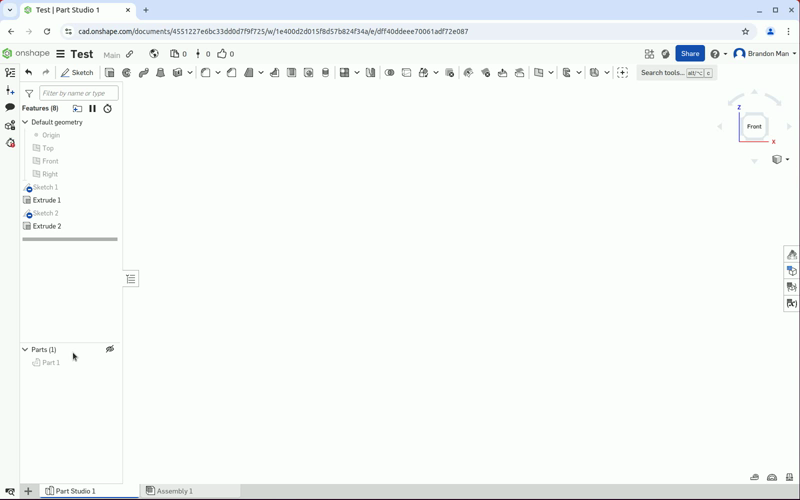
key(down)
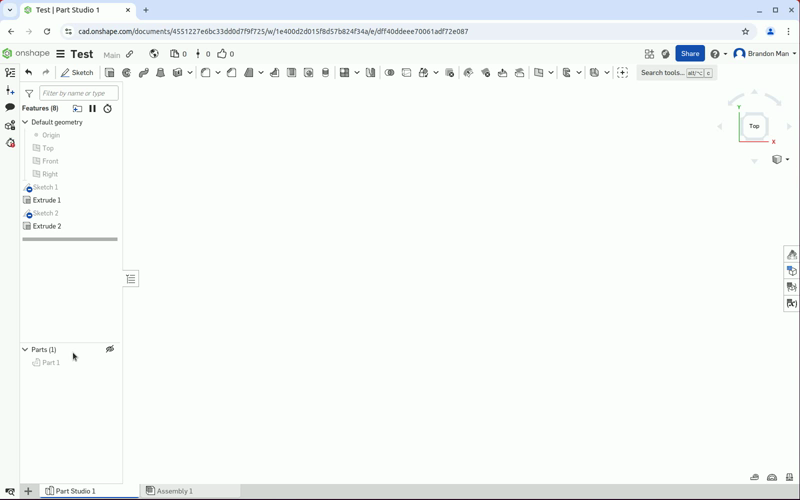
key_up(shift)
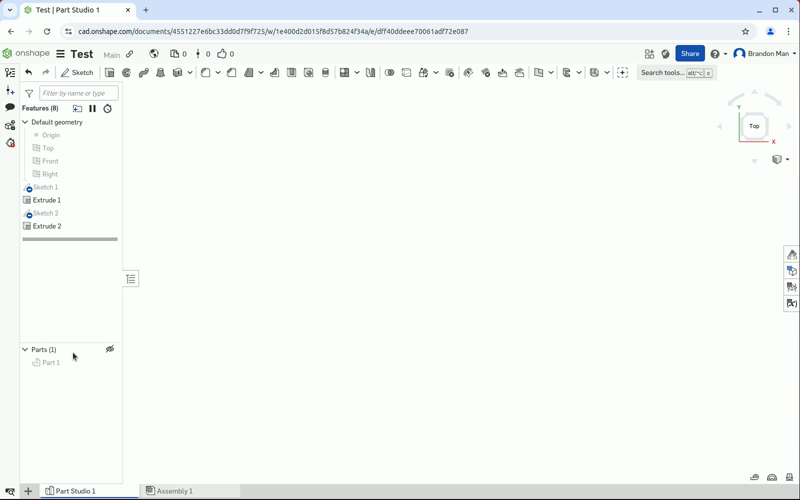
mouse_move(73, 352)
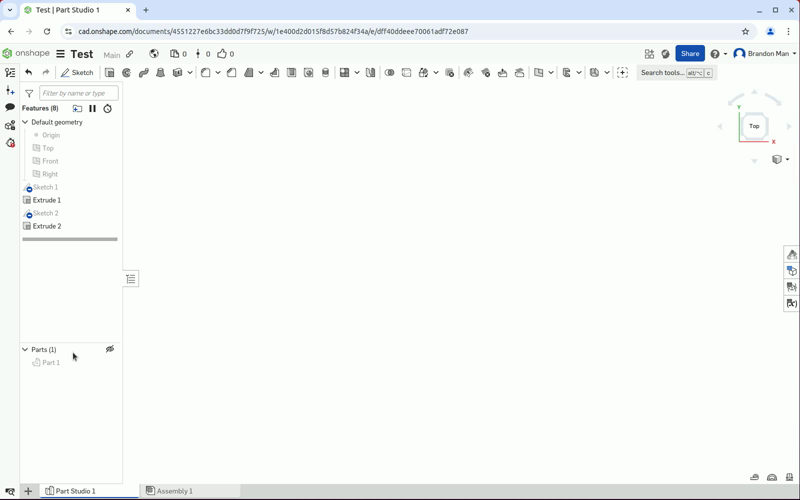
key(shift+y)
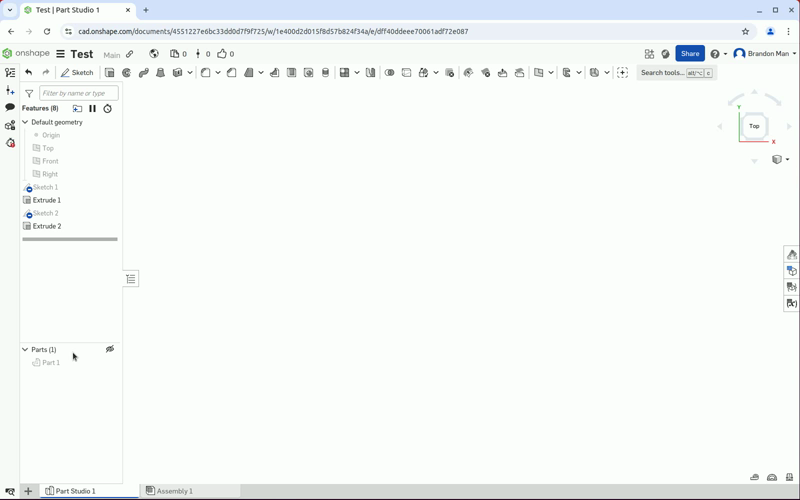
key(shift+s)
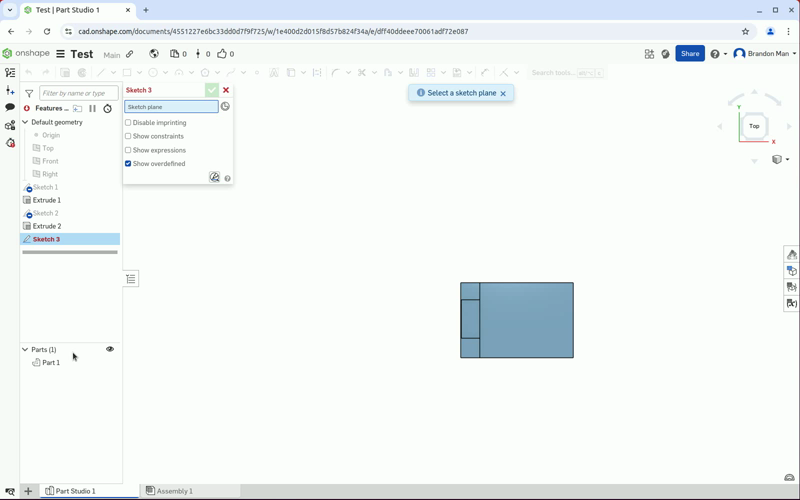
mouse_move(73, 150)
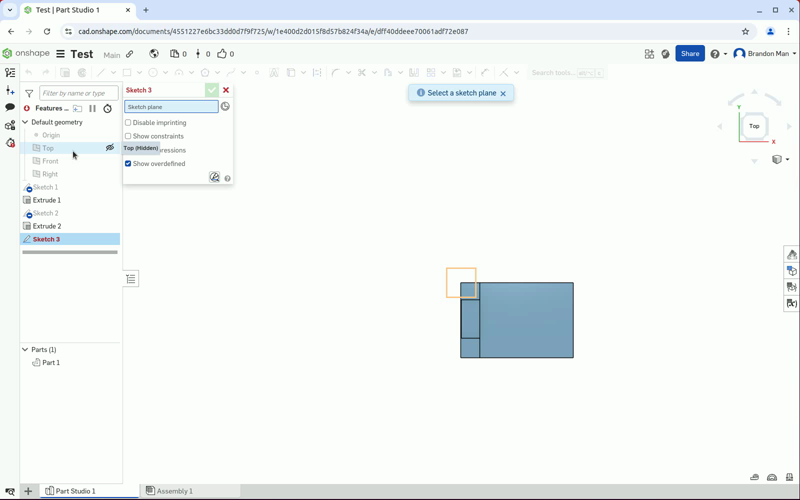
click(73, 150)
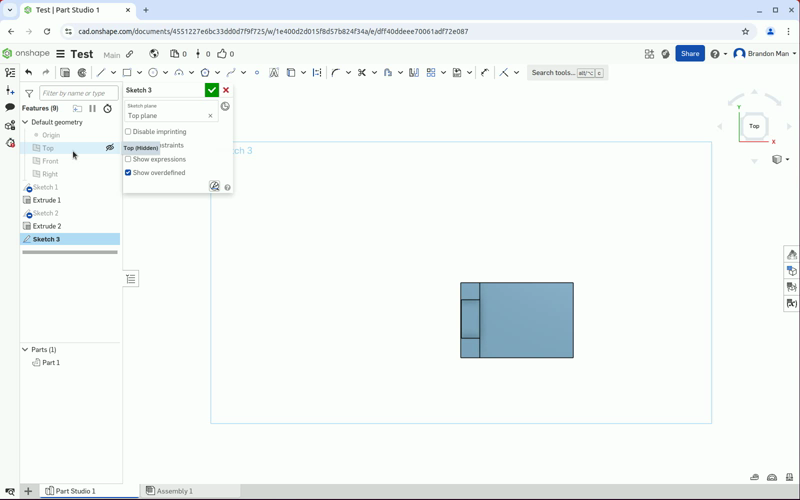
mouse_move(73, 352)
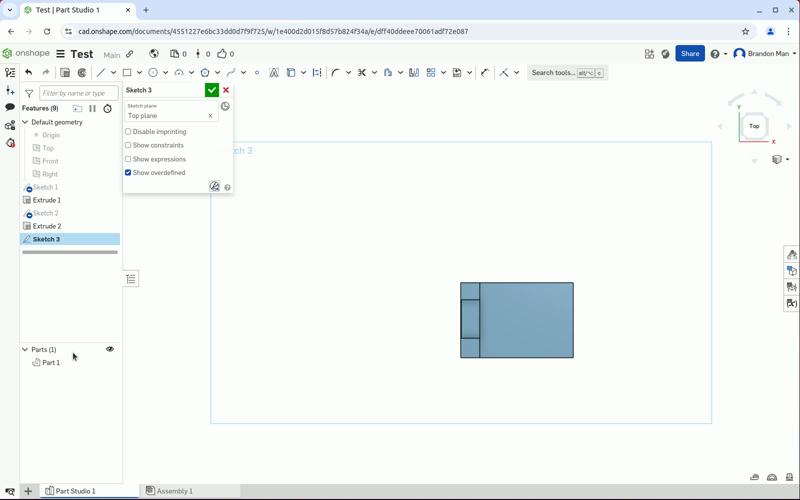
key(y)
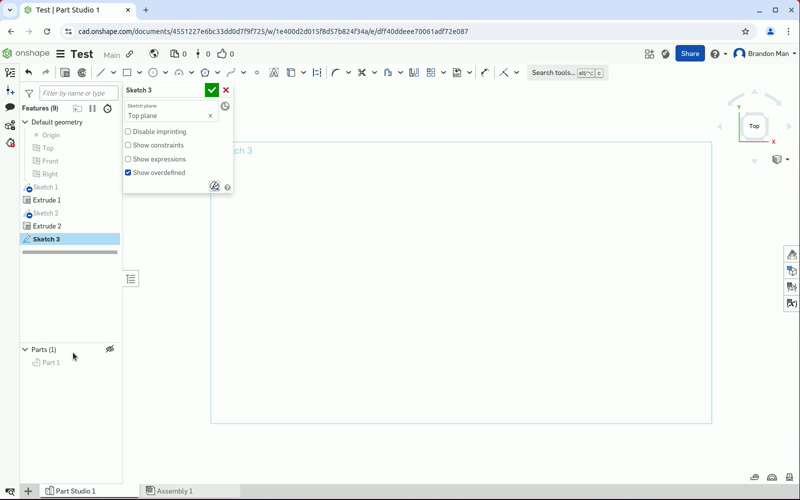
key(l)
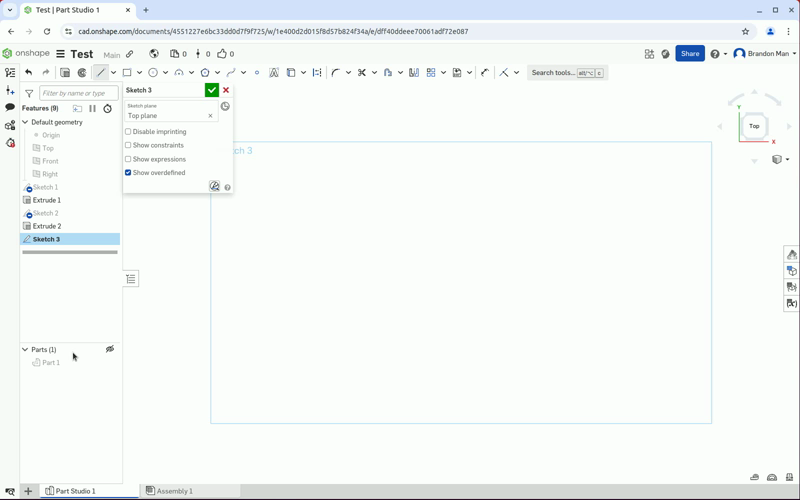
key_down(shift)
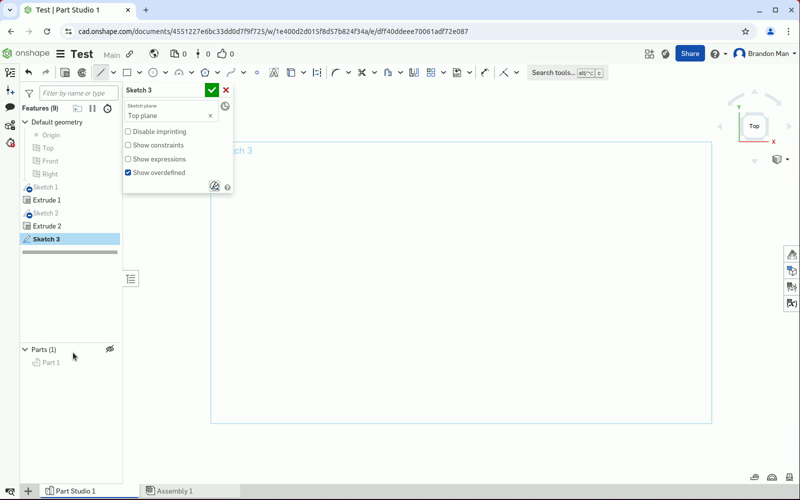
mouse_move(534, 337)
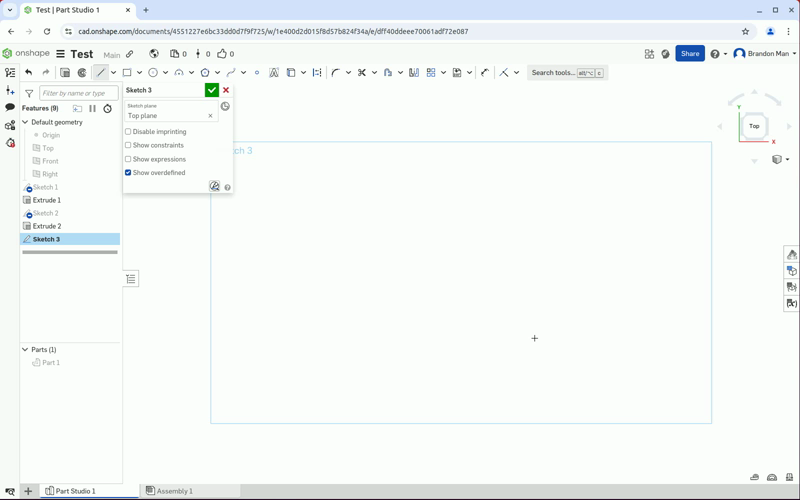
click(534, 337)
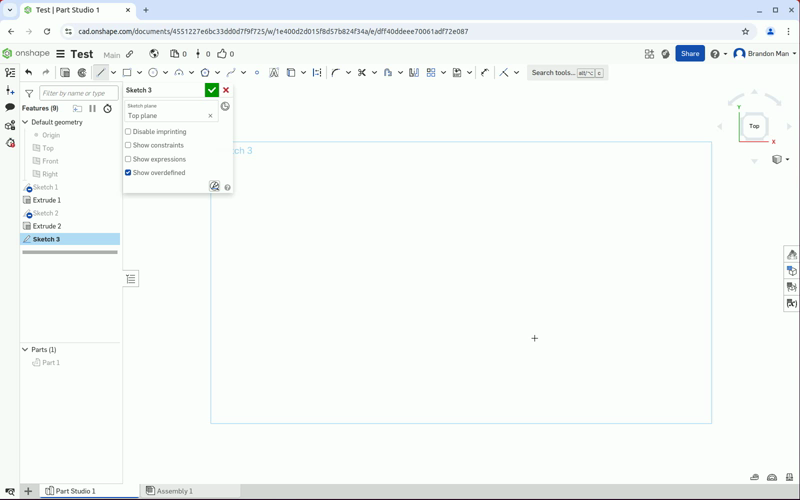
key_up(shift)
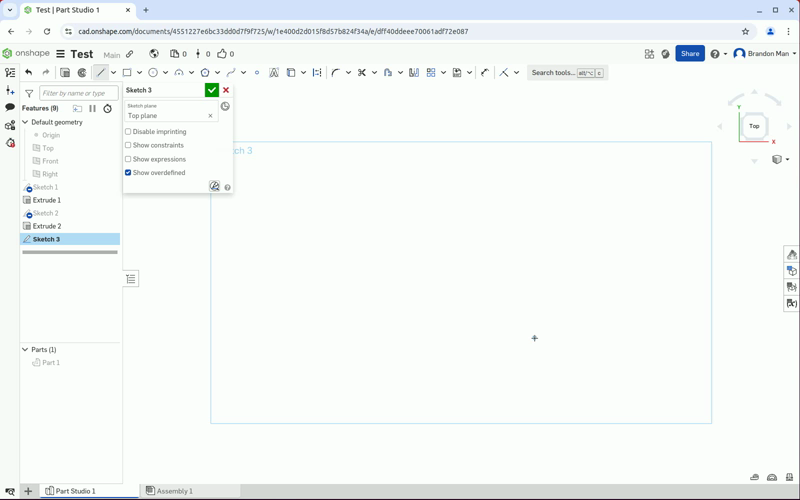
key_down(shift)
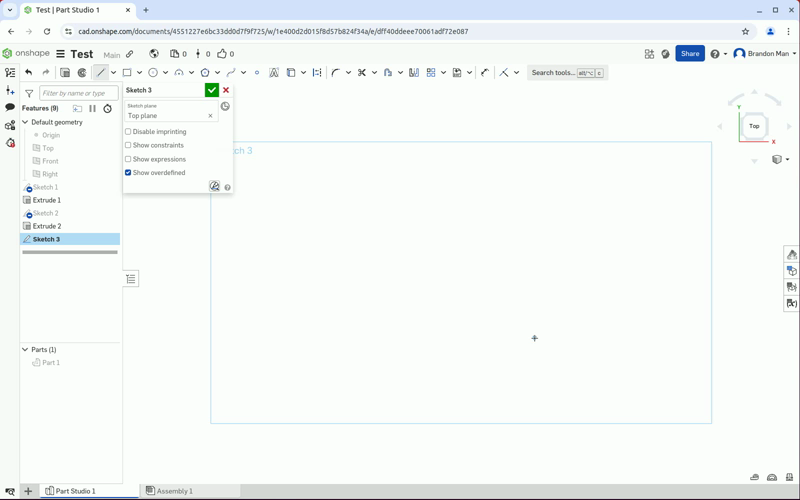
mouse_move(564, 337)
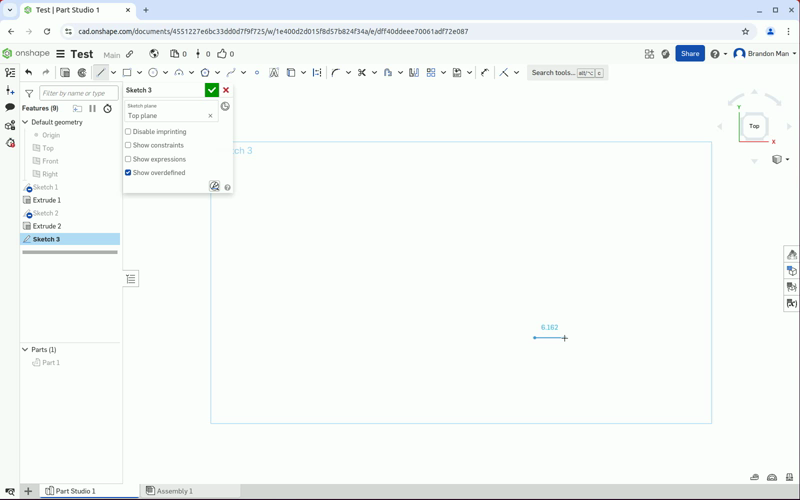
mouse_move(572, 337)
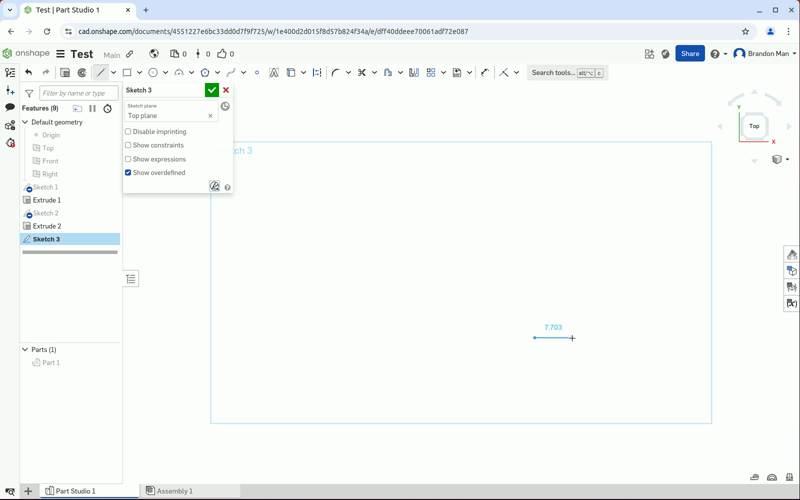
click(572, 337)
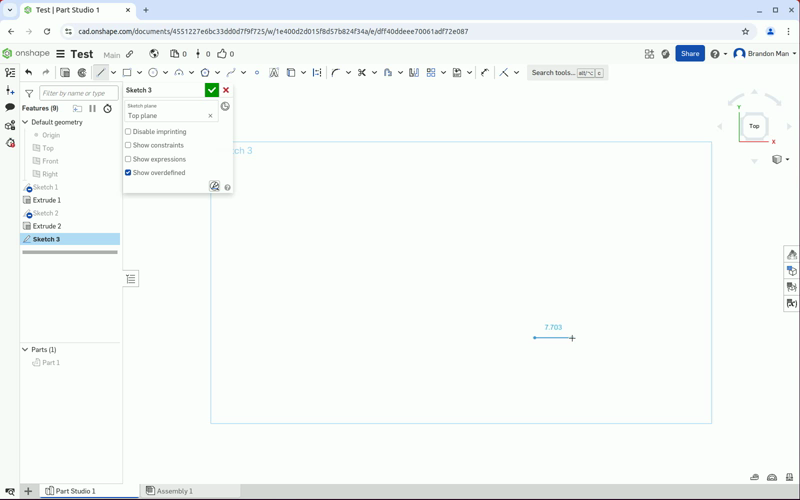
key_up(shift)
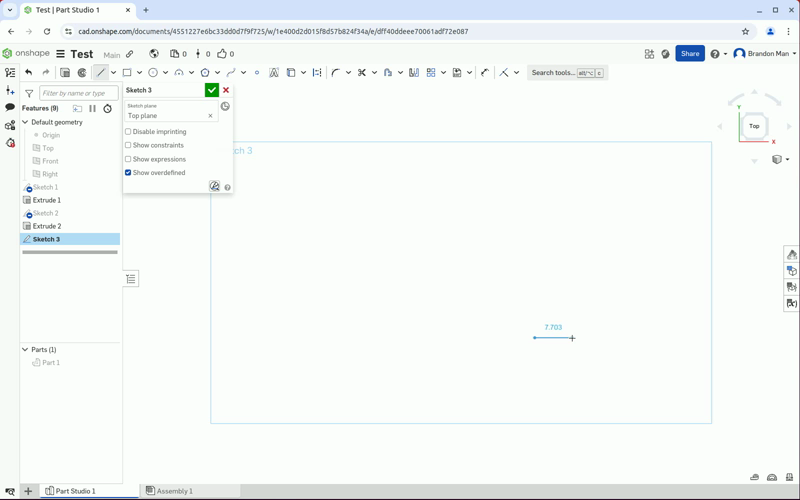
key_down(shift)
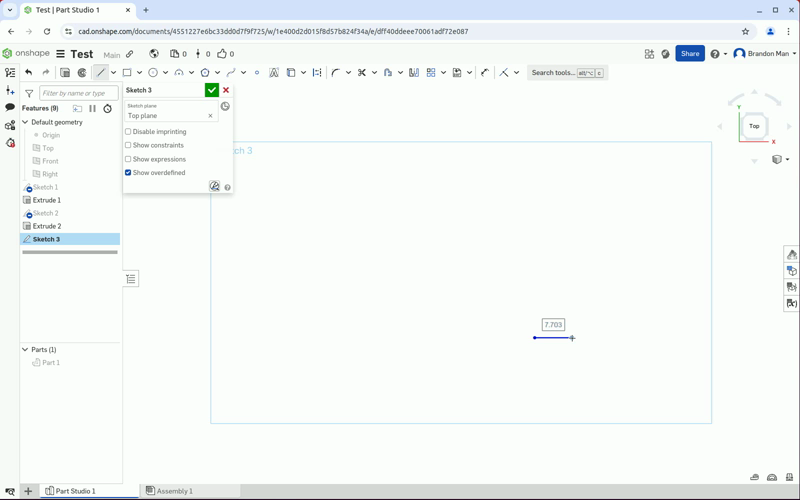
mouse_move(589, 337)
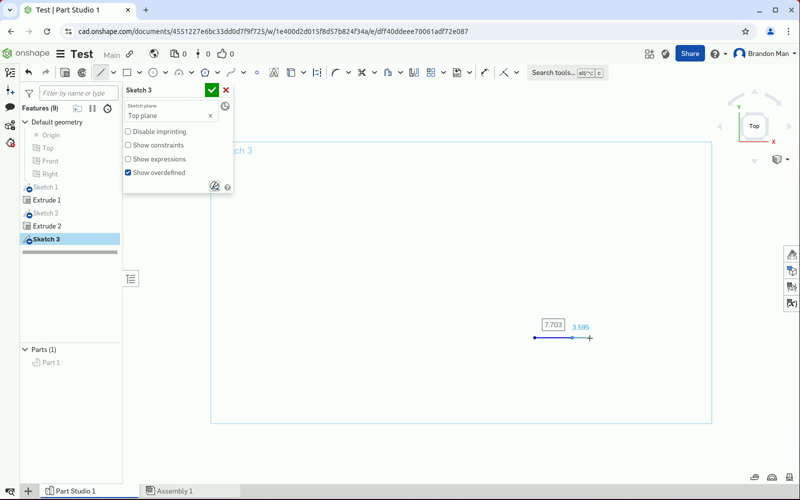
mouse_move(589, 337)
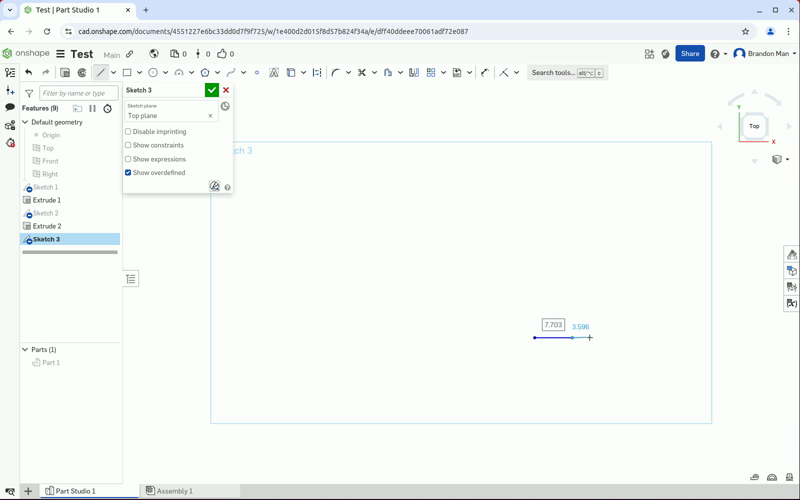
click(589, 337)
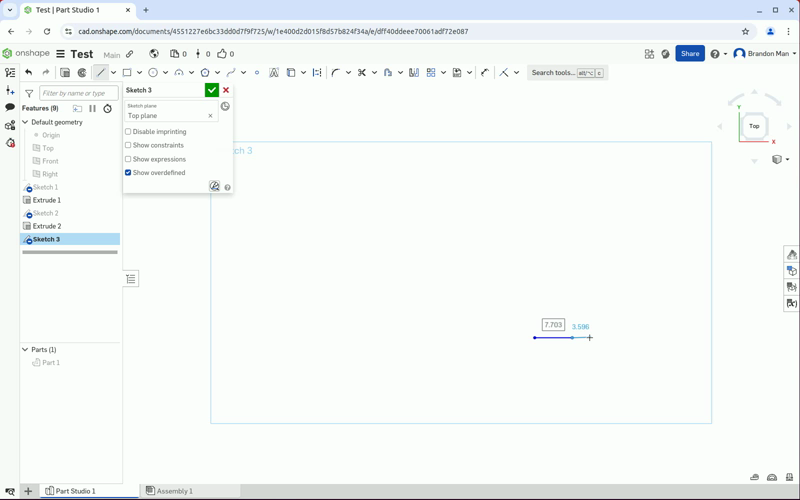
key_up(shift)
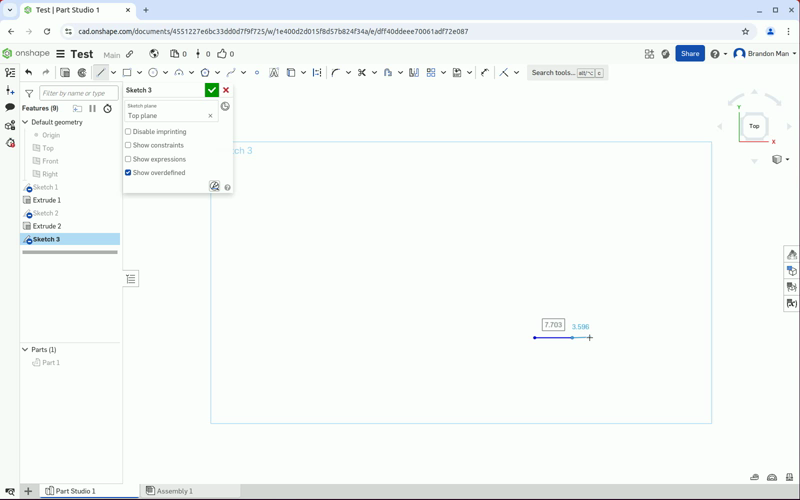
key_down(shift)
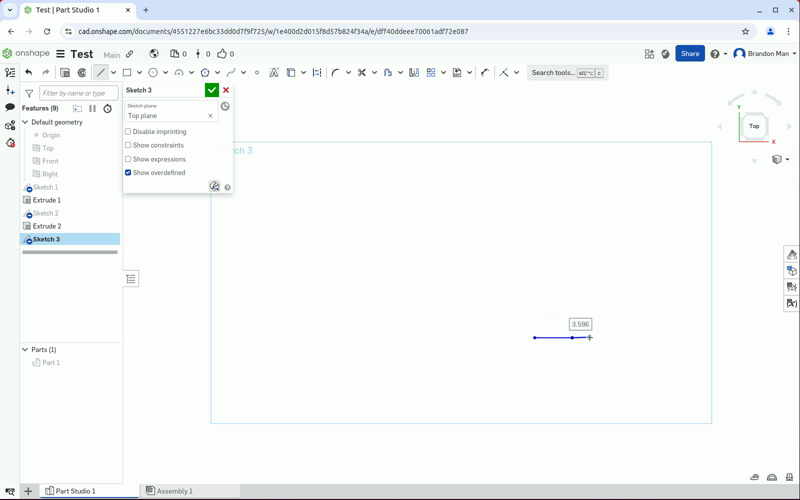
mouse_move(589, 337)
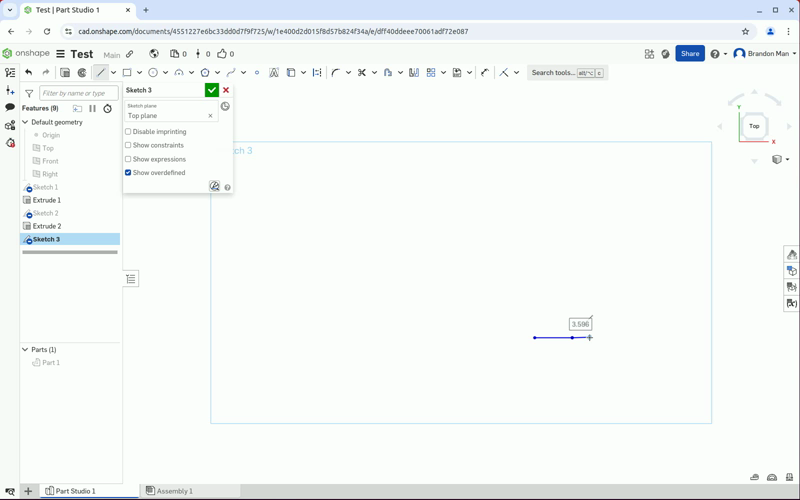
mouse_move(589, 300)
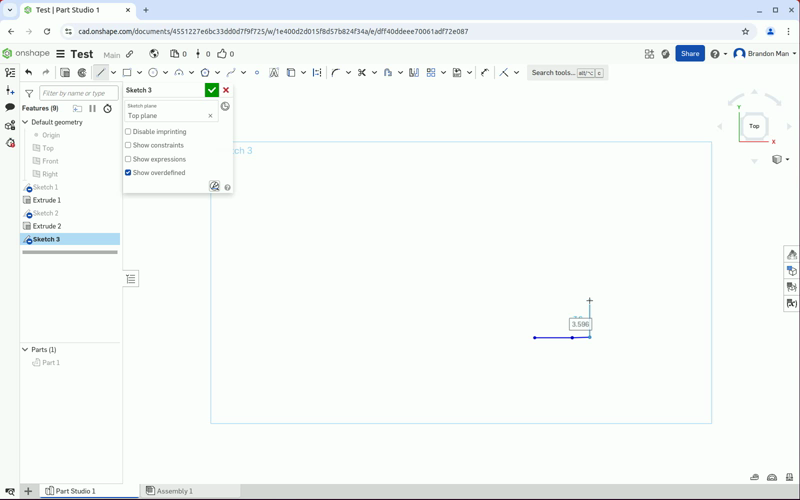
click(589, 300)
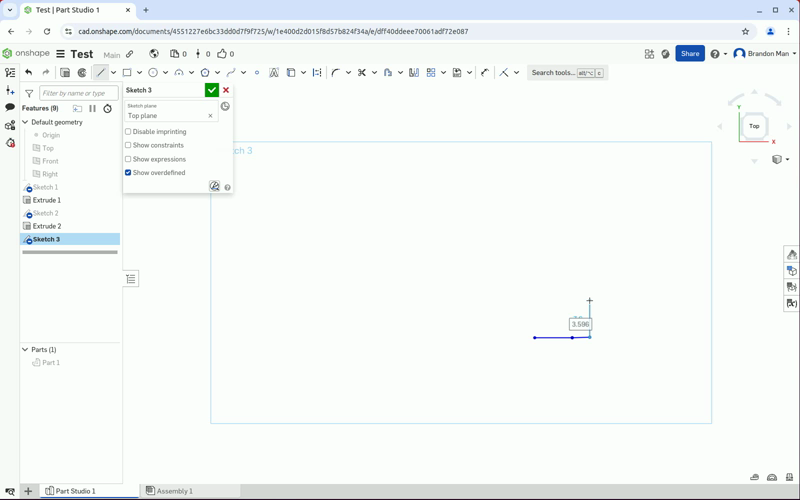
key_up(shift)
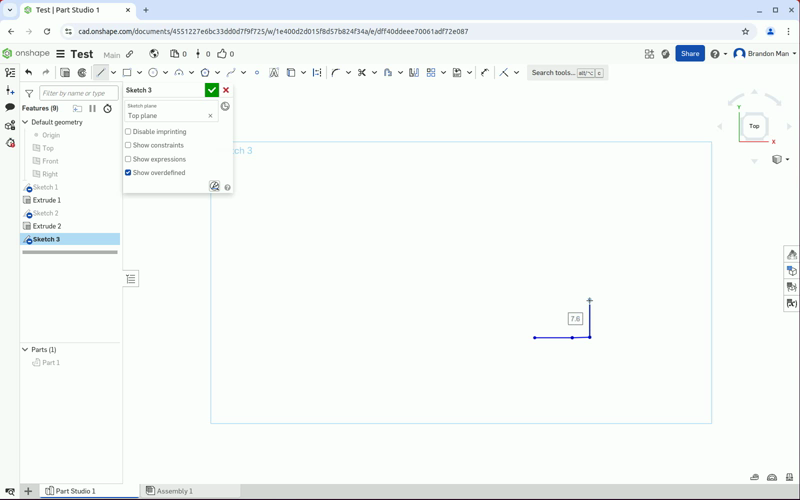
key_down(shift)
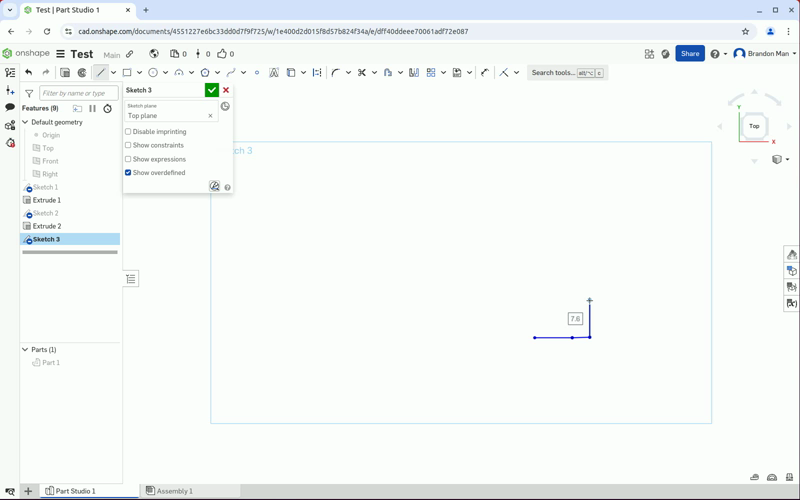
mouse_move(589, 300)
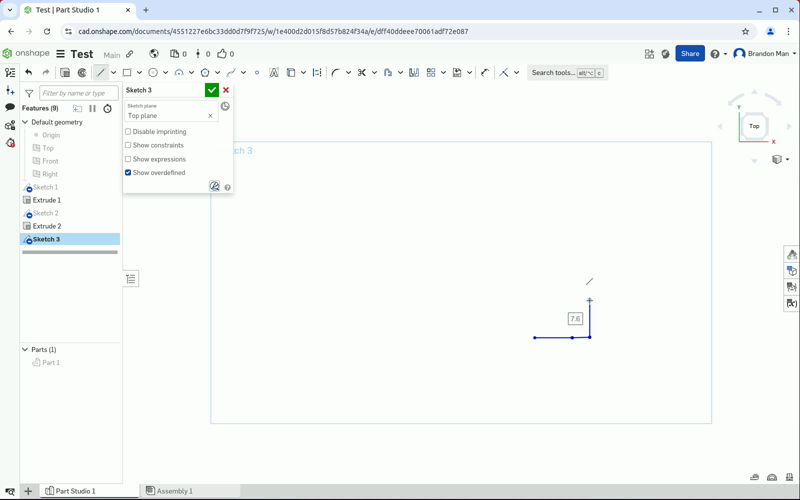
mouse_move(572, 300)
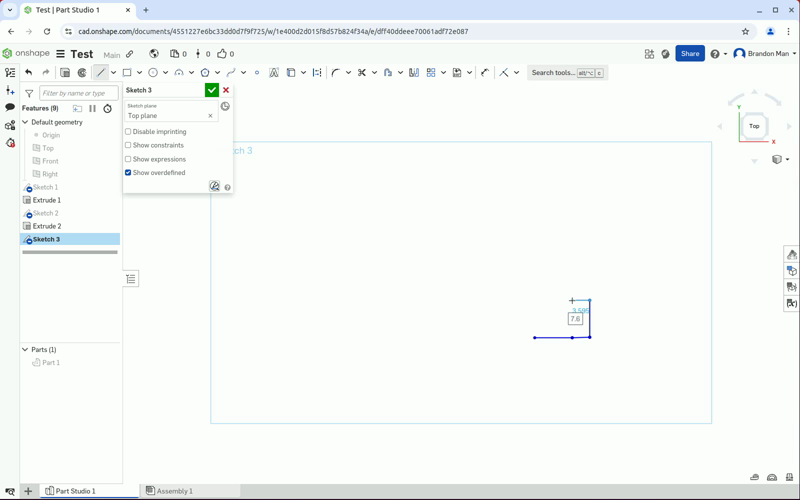
click(572, 300)
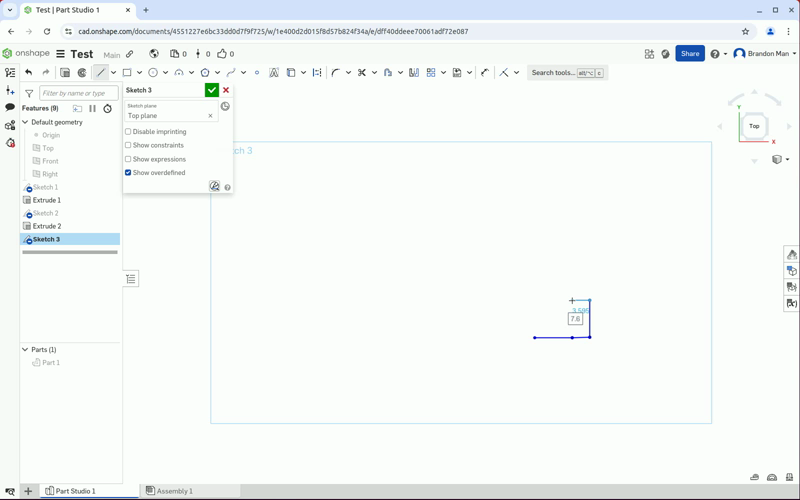
key_up(shift)
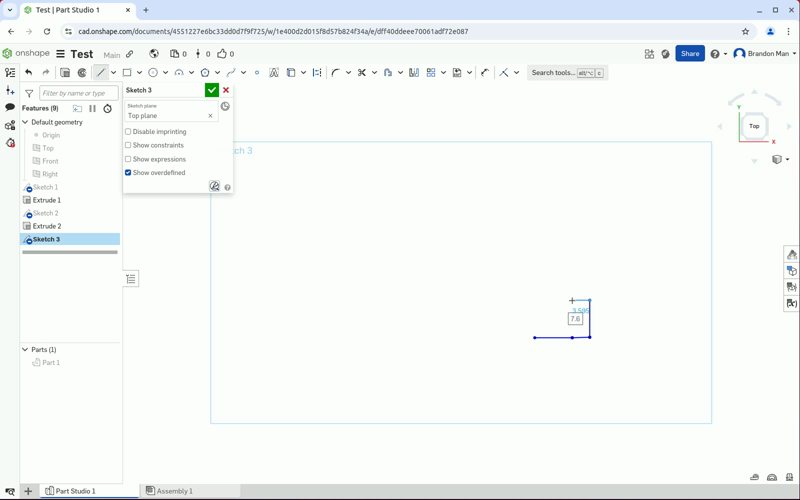
key_down(shift)
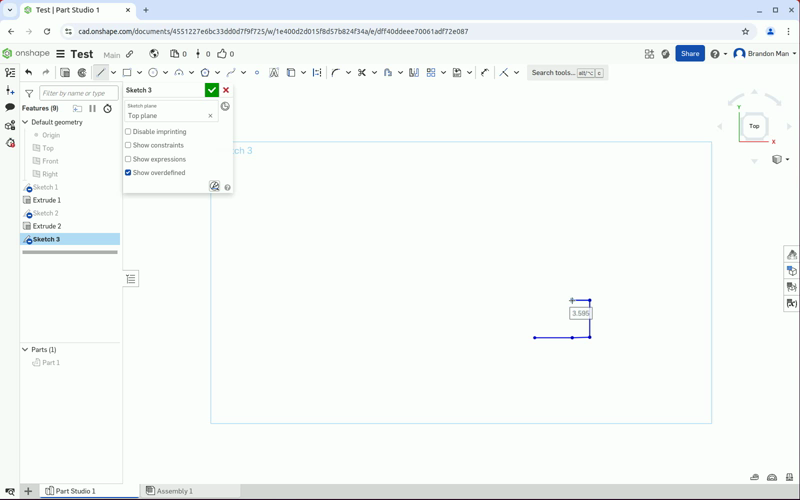
mouse_move(589, 300)
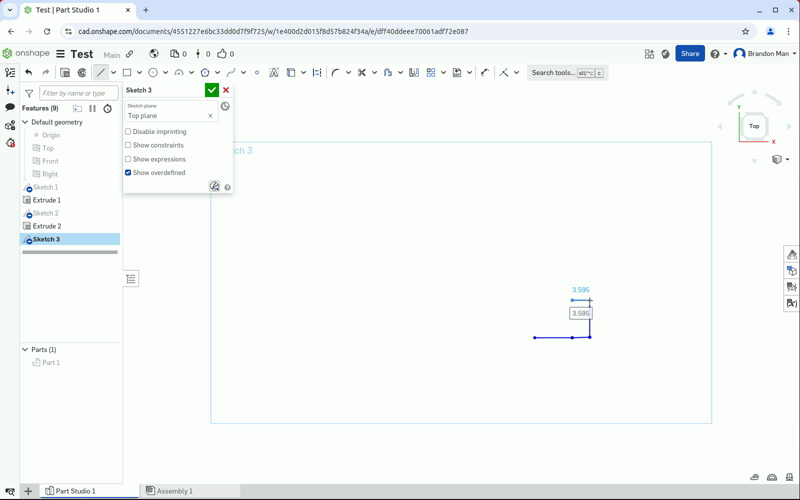
mouse_move(534, 300)
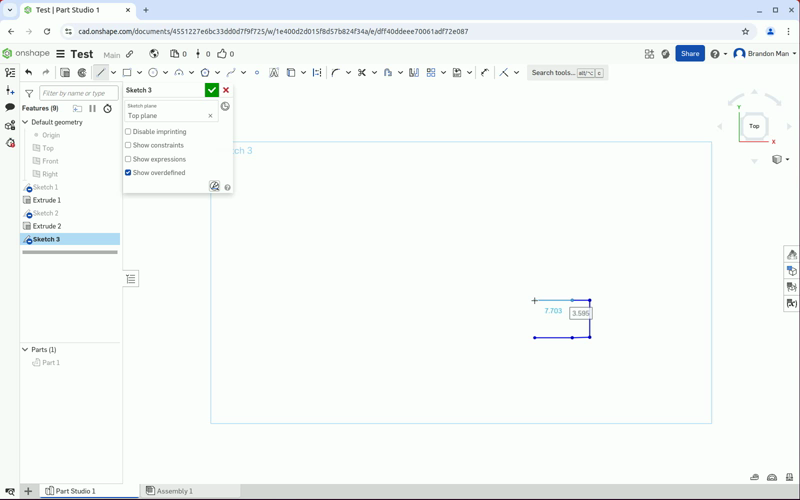
click(534, 300)
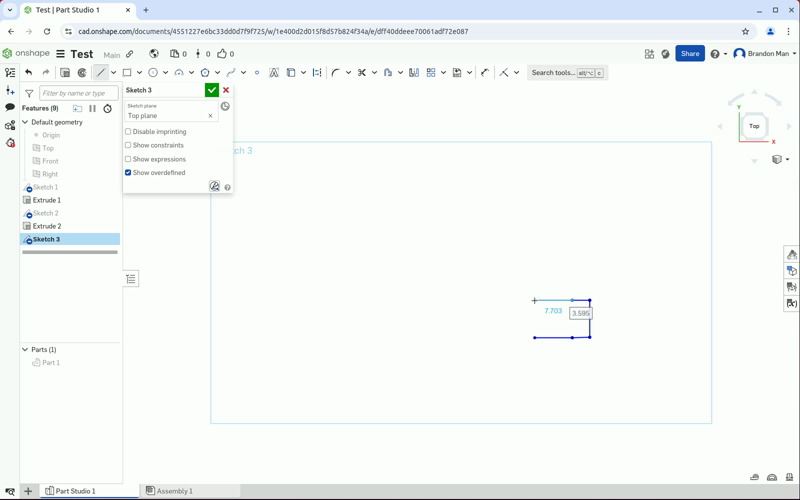
key_up(shift)
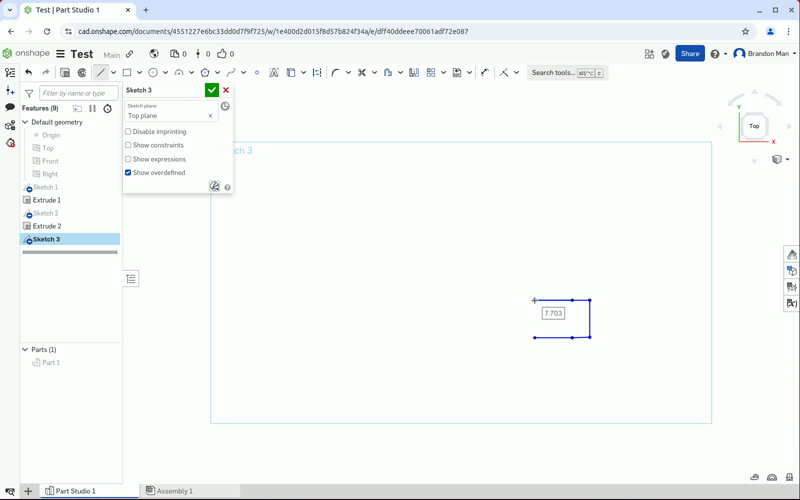
mouse_move(564, 300)
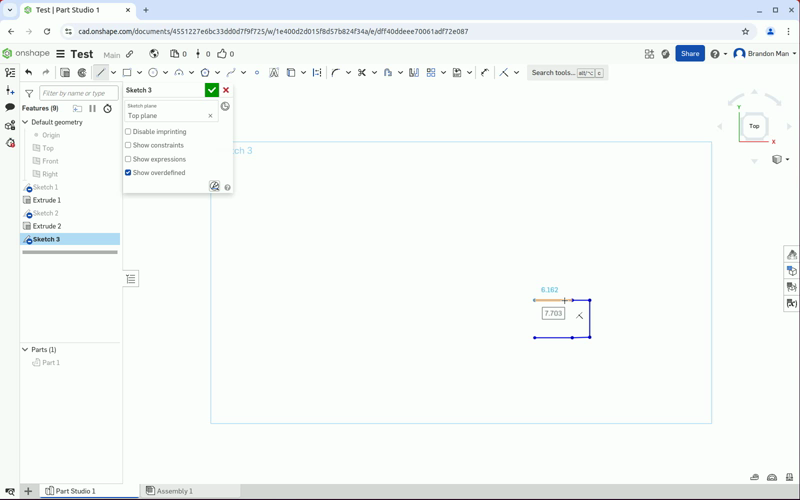
key_down(shift)
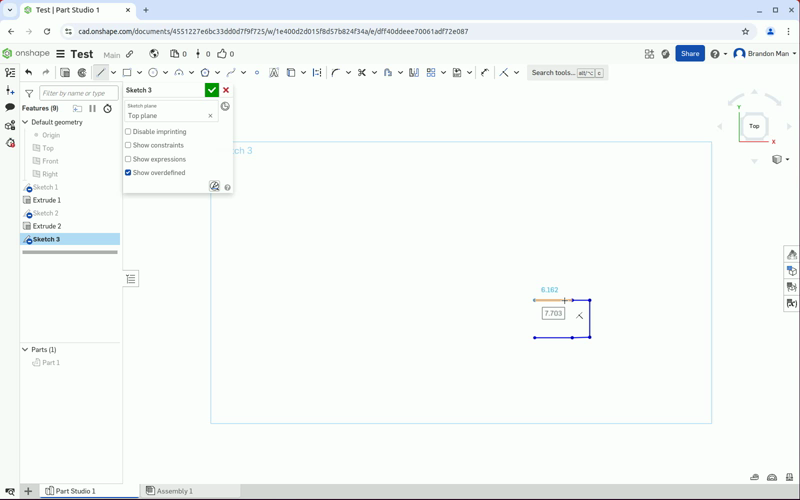
mouse_move(534, 337)
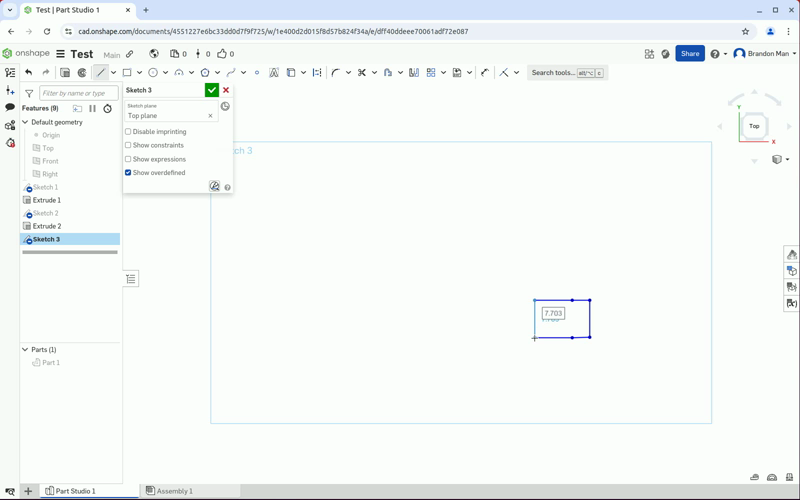
key_up(shift)
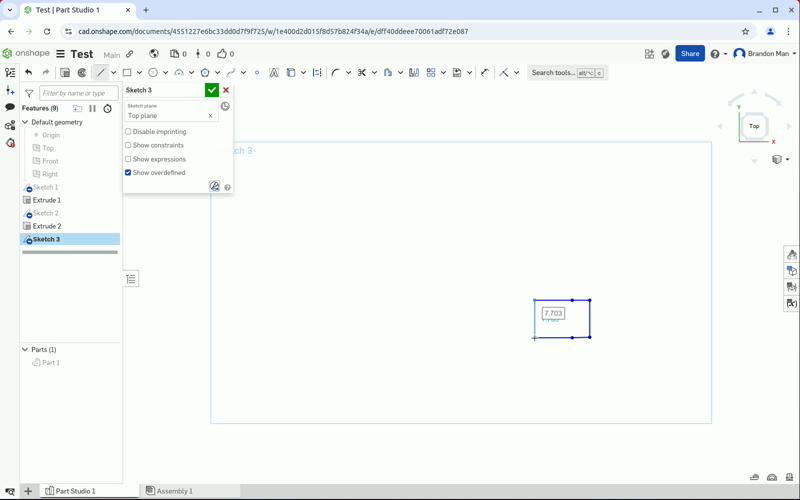
click(534, 337)
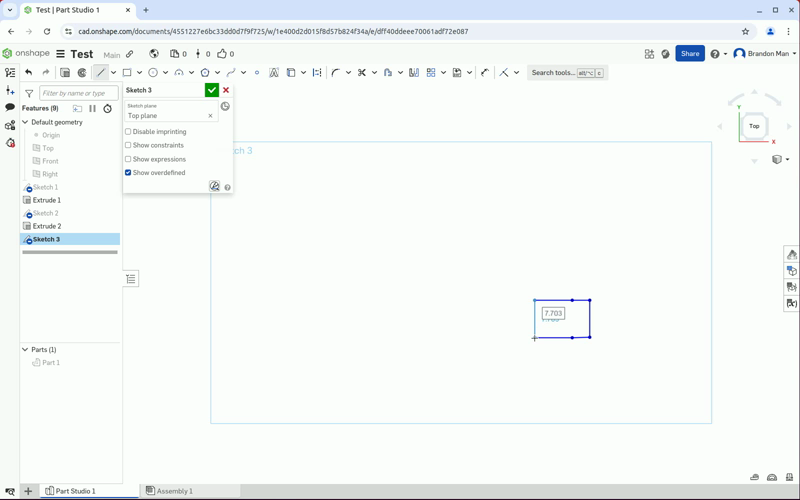
key(esc)
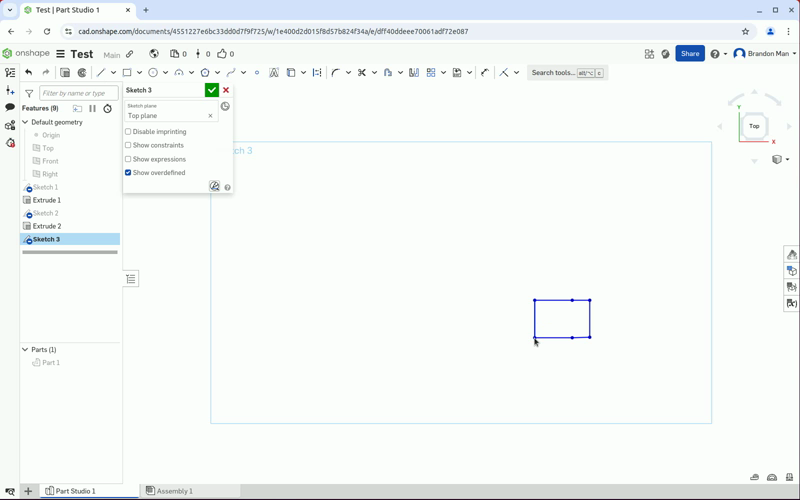
mouse_move(551, 322)
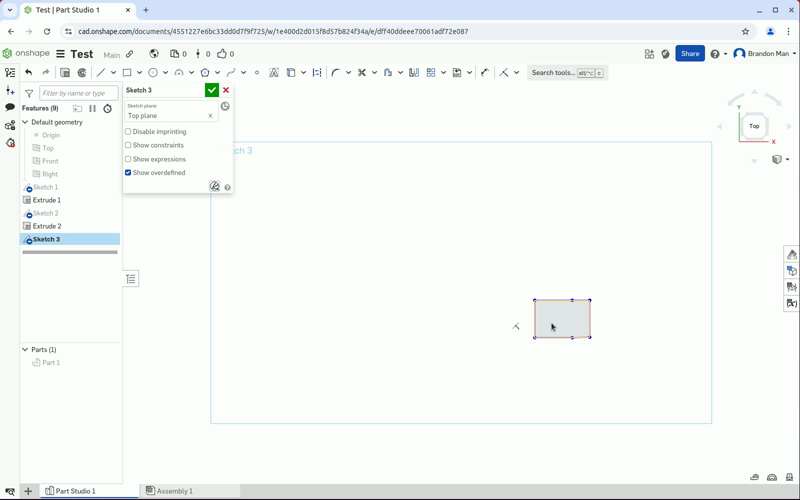
click(551, 322)
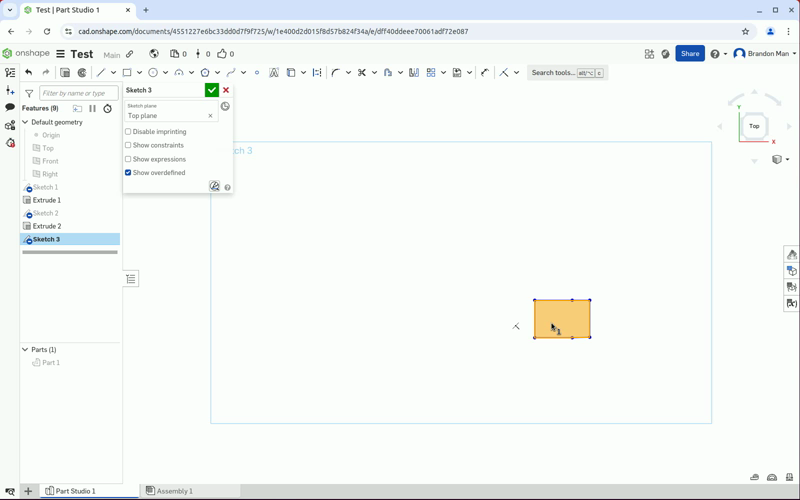
mouse_move(73, 352)
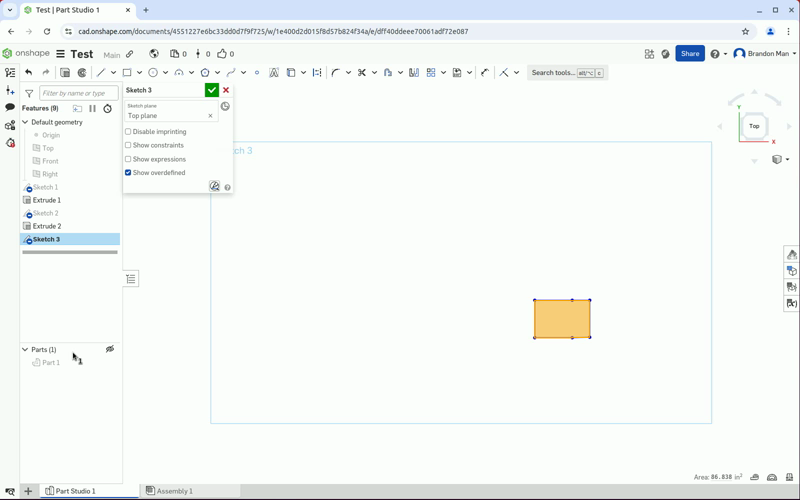
key(shift+y)
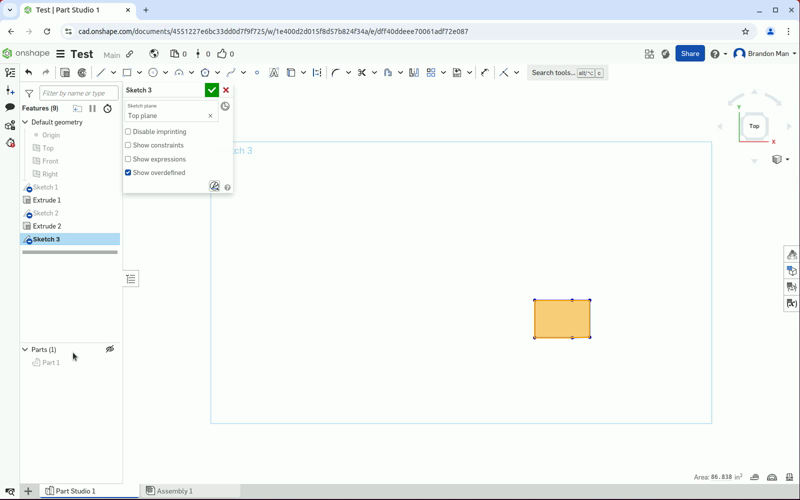
key(shift+e)
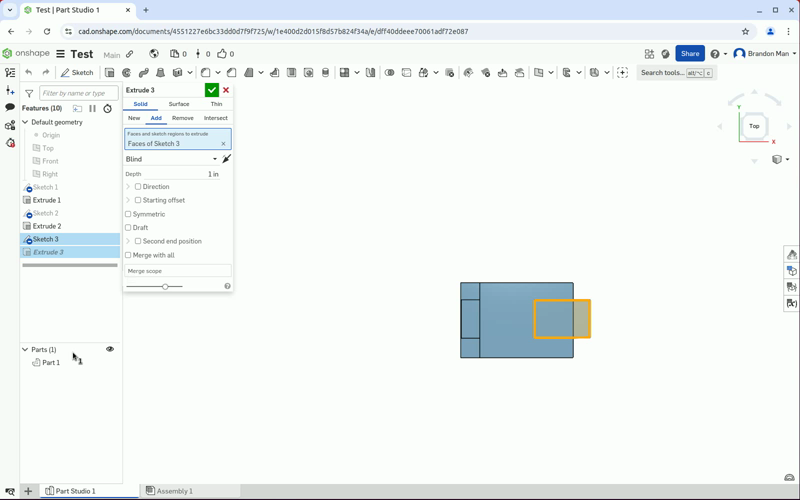
mouse_move(143, 106)
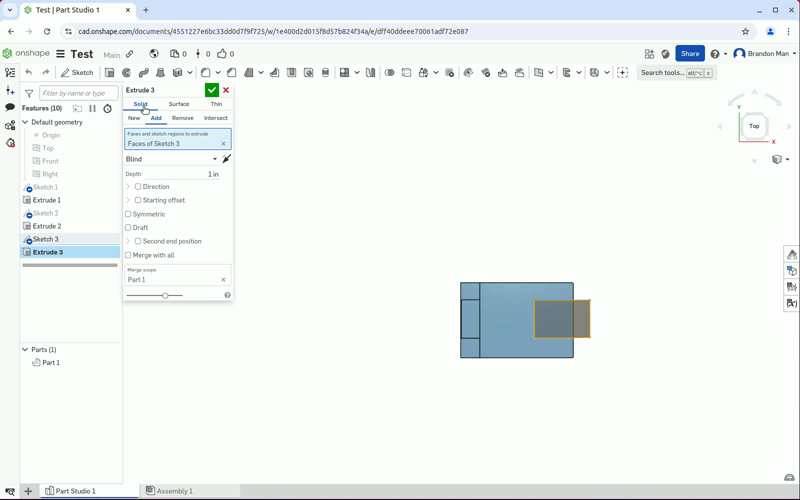
click(143, 106)
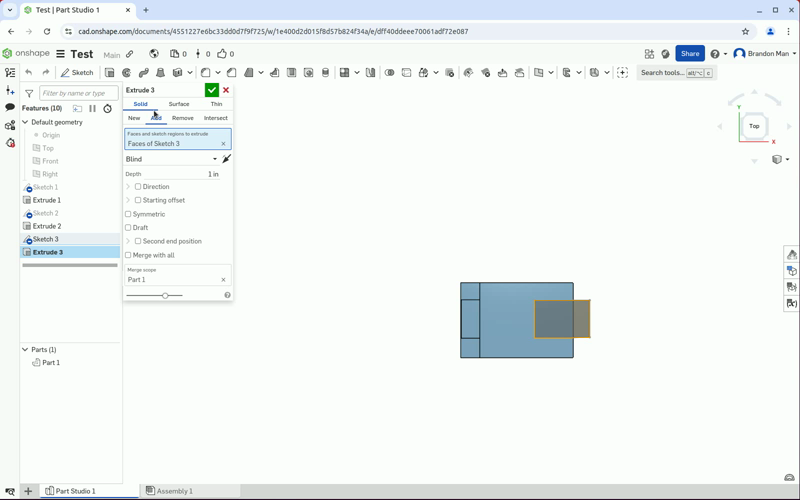
mouse_move(186, 120)
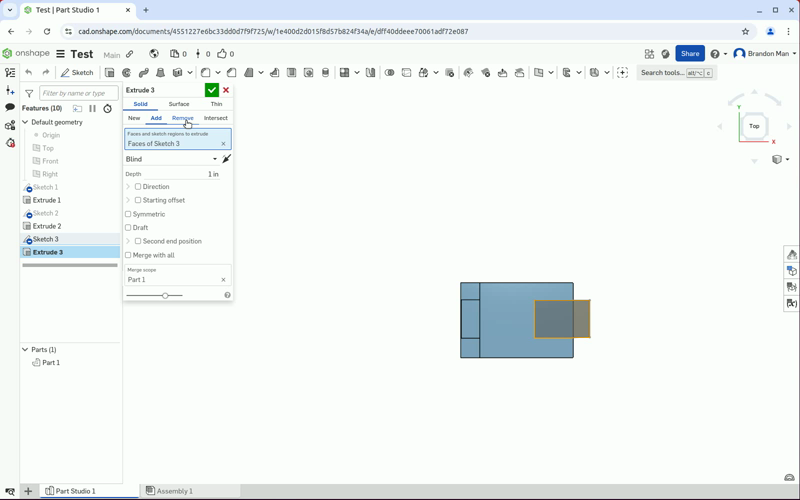
click(186, 120)
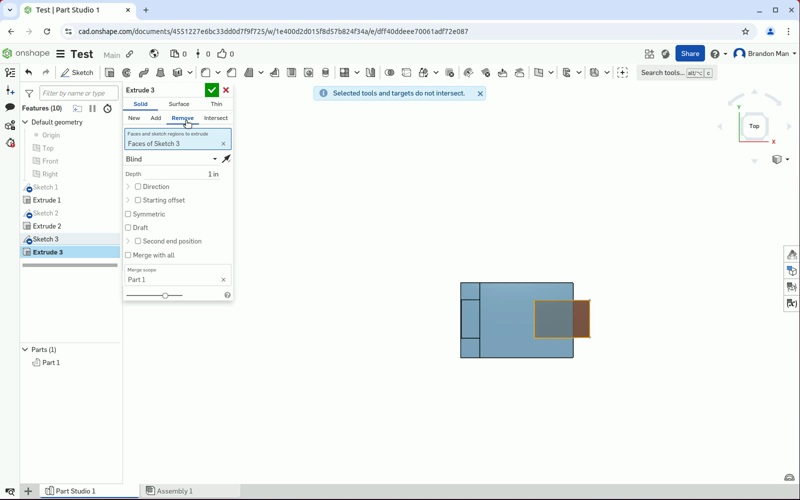
key(tab, 4)
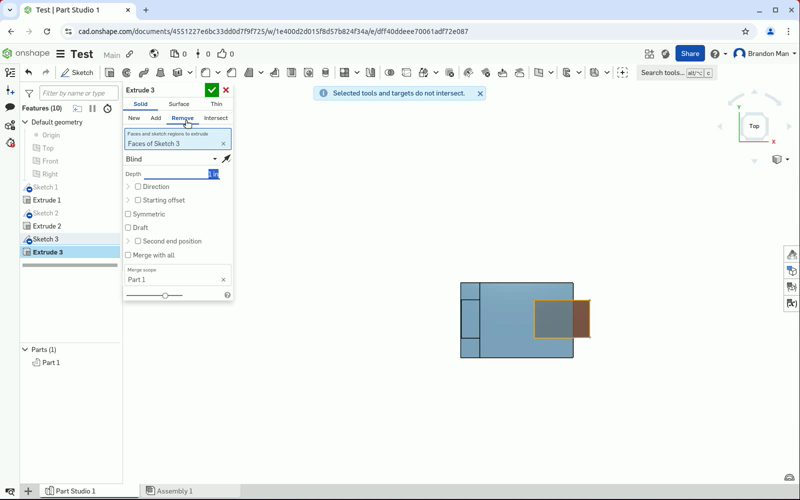
text(-15.405)
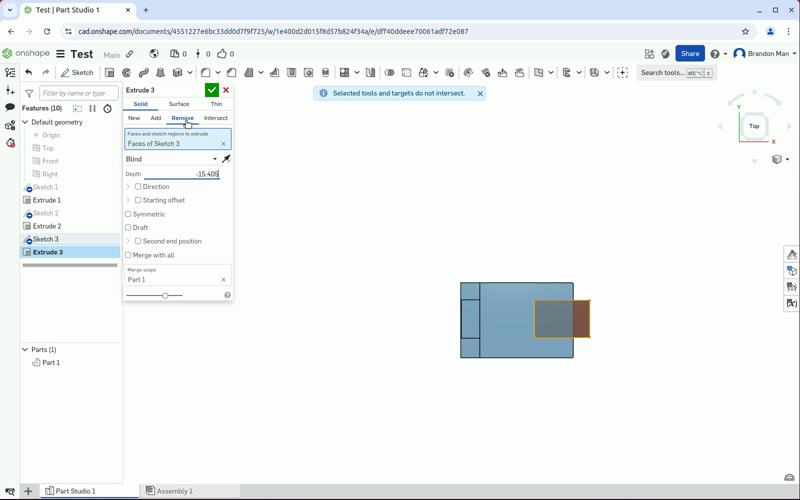
key(tab, 6)
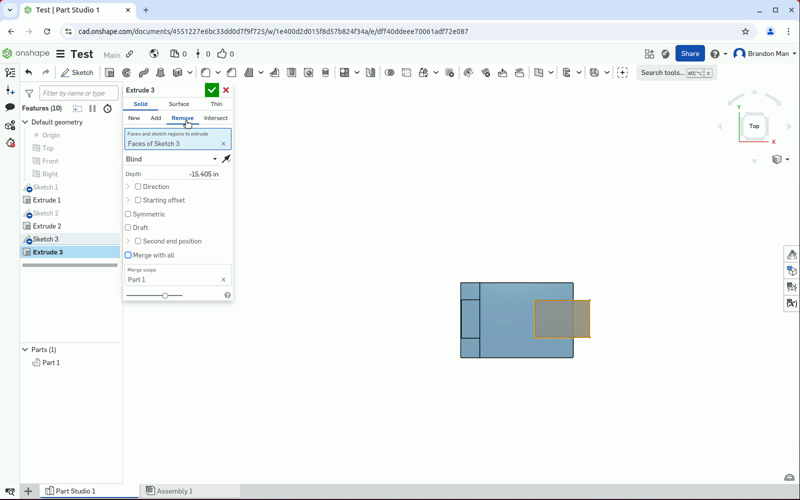
key(space)
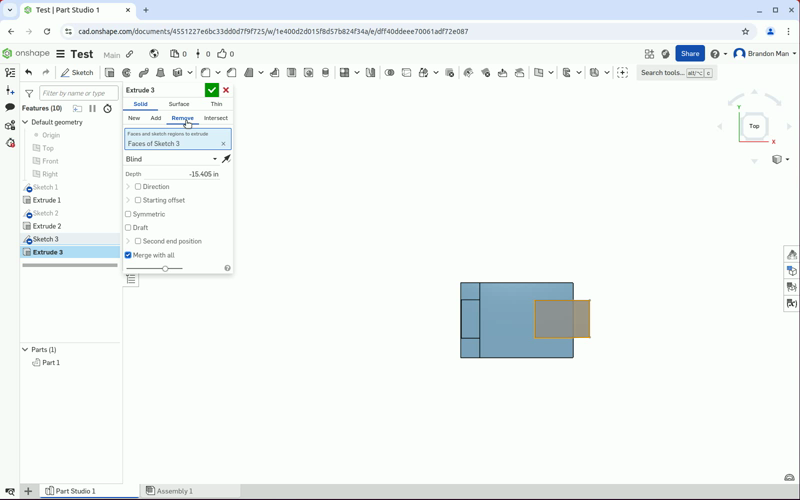
key(enter)
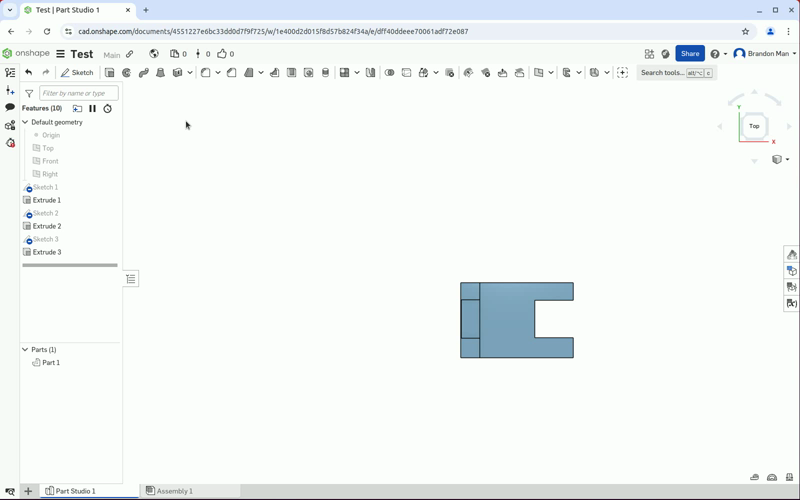
key(shift+h)
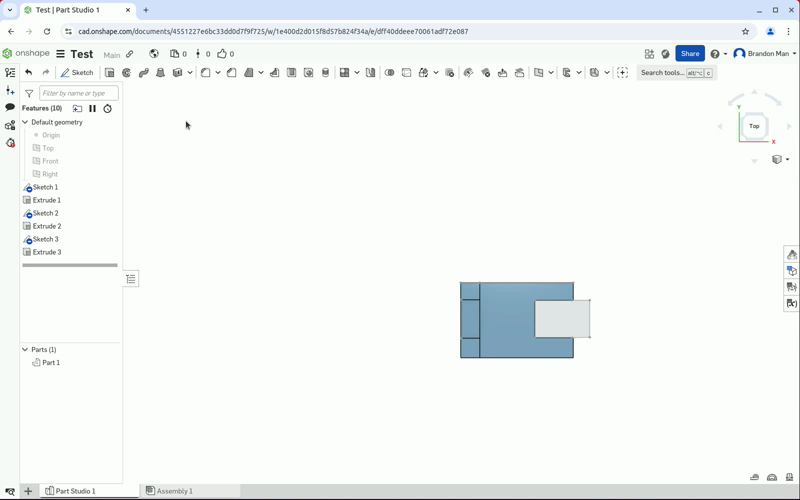
key(shift+h)
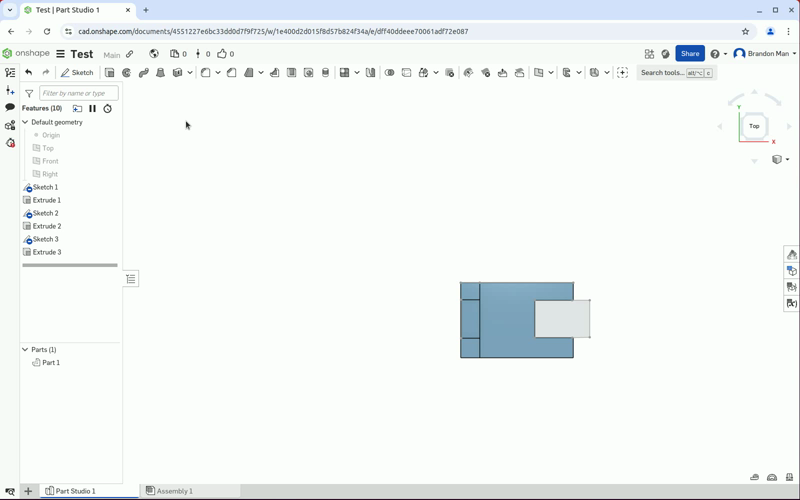
key(shift+7)
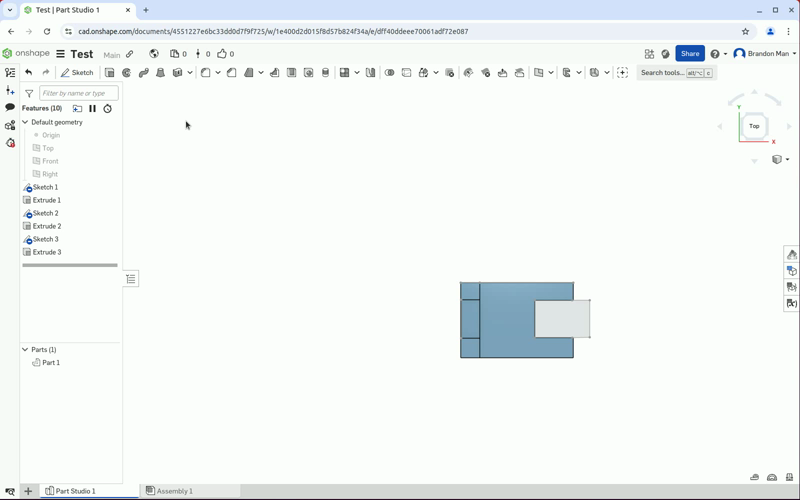
key(up, 3)
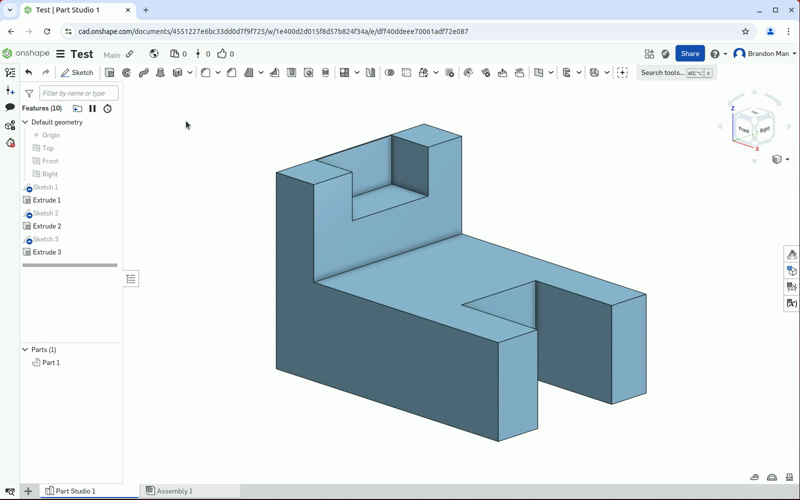
key(left, 3)
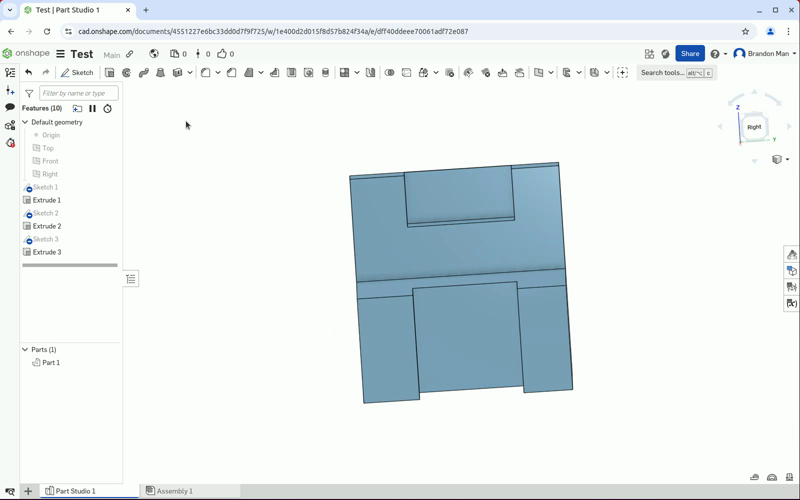
key(right, 3)
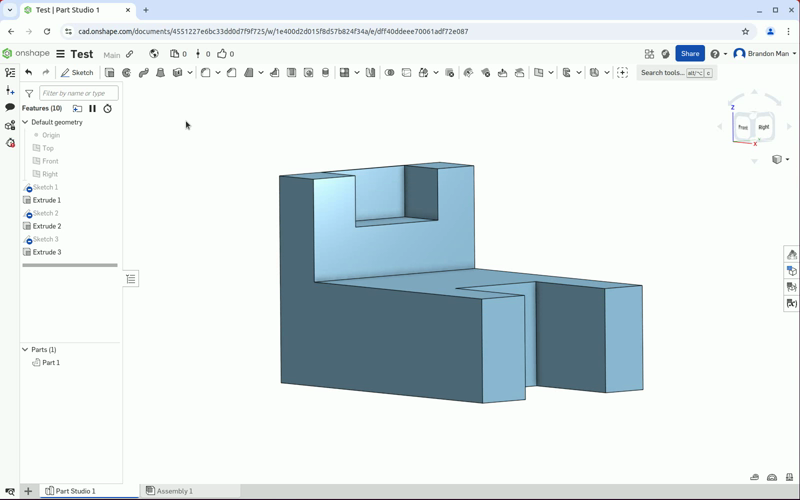
key(down, 3)
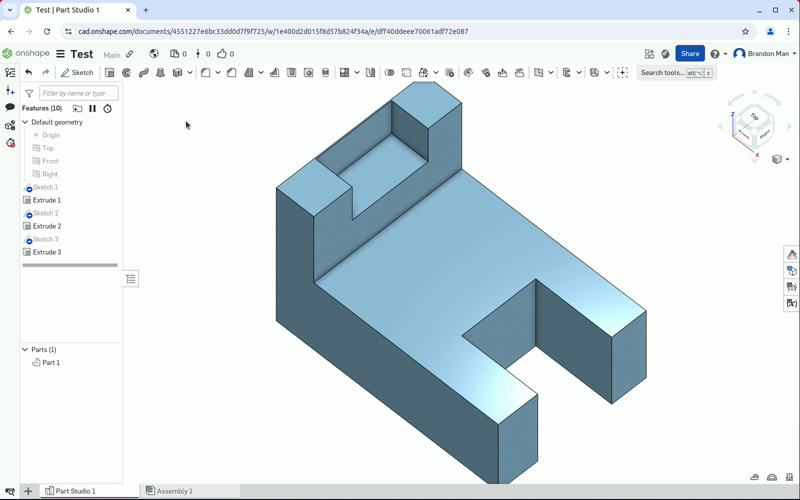
mouse_move(73, 189)
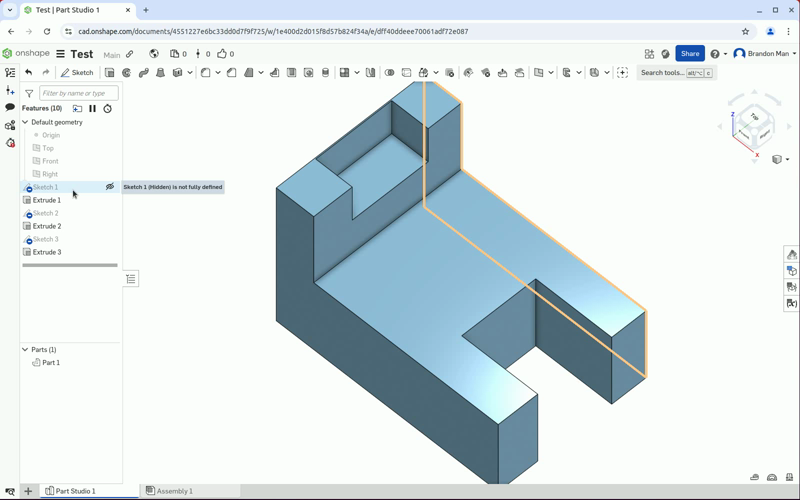
click(73, 189)